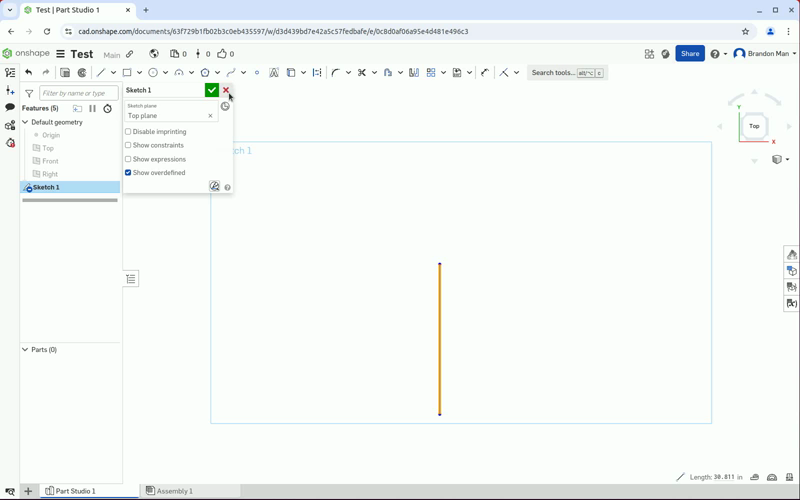
key(shift+h)
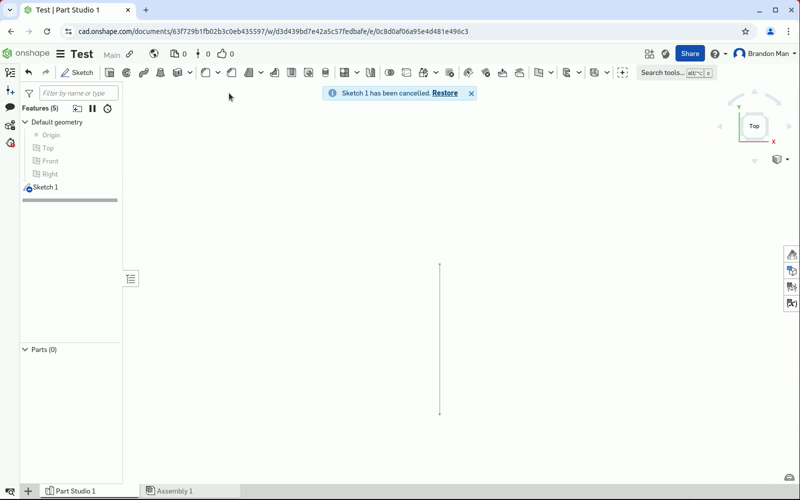
key(shift+s)
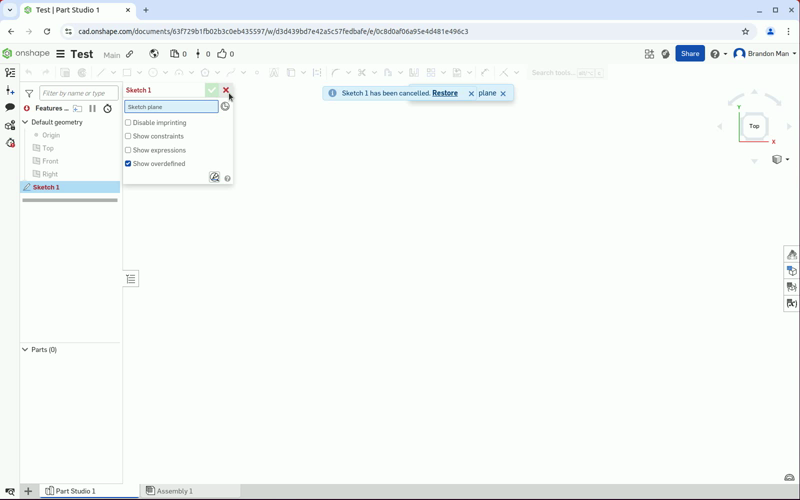
mouse_move(73, 150)
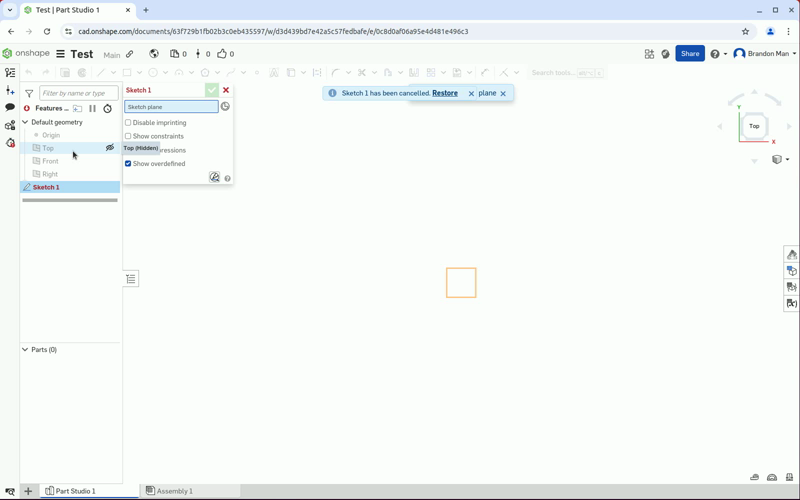
click(73, 150)
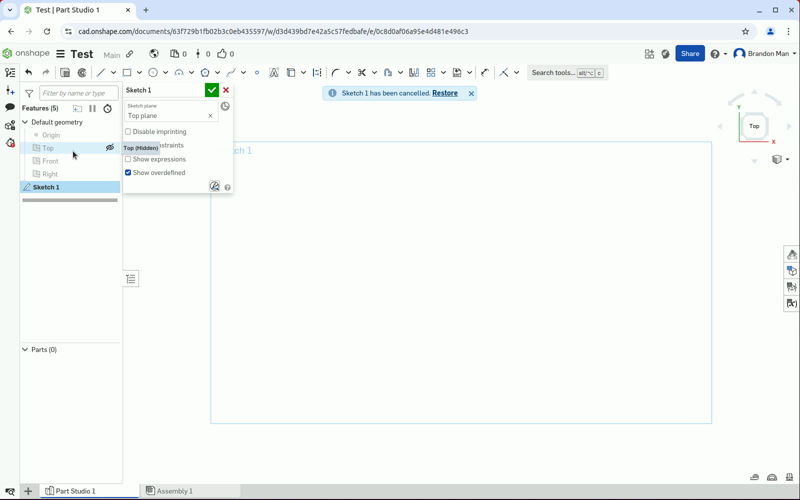
mouse_move(73, 352)
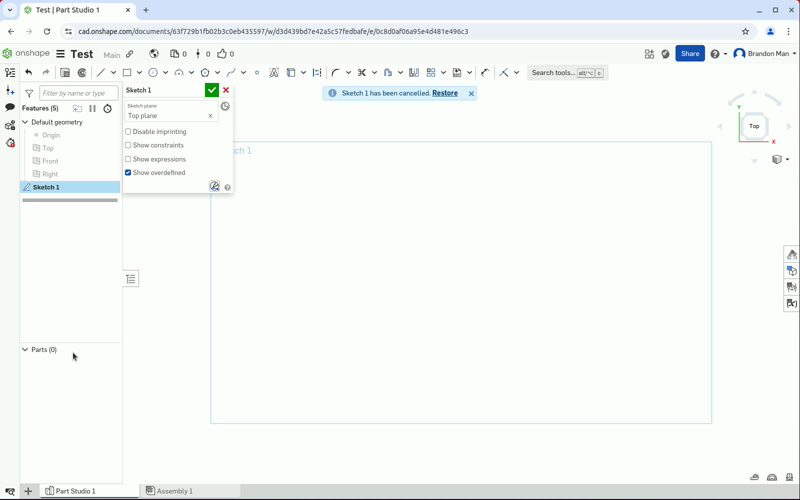
key(y)
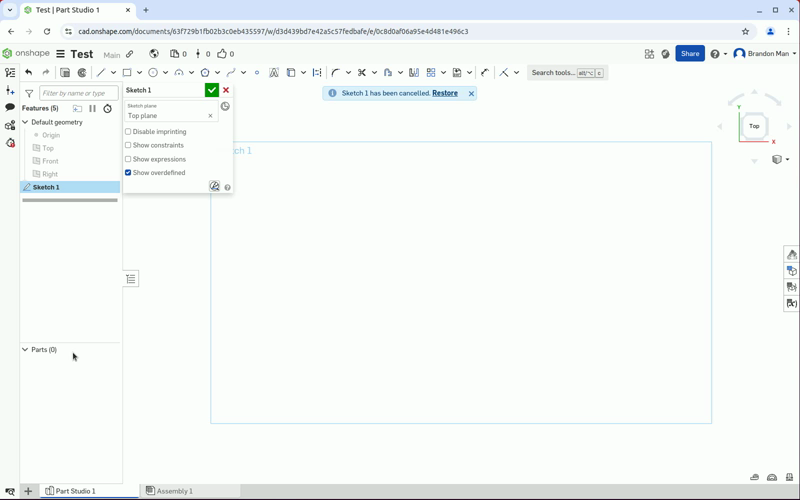
key(l)
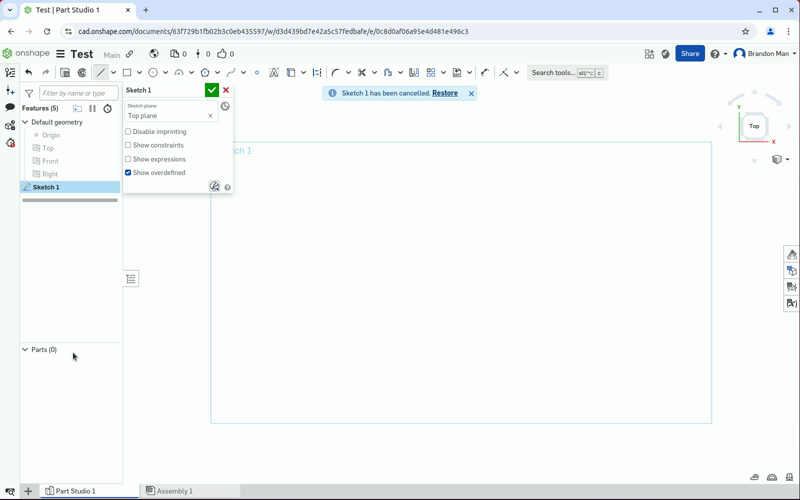
key_down(shift)
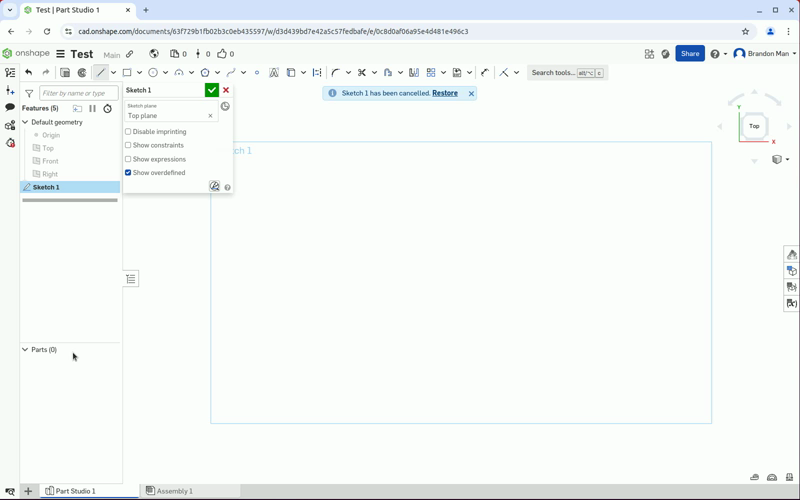
mouse_move(460, 282)
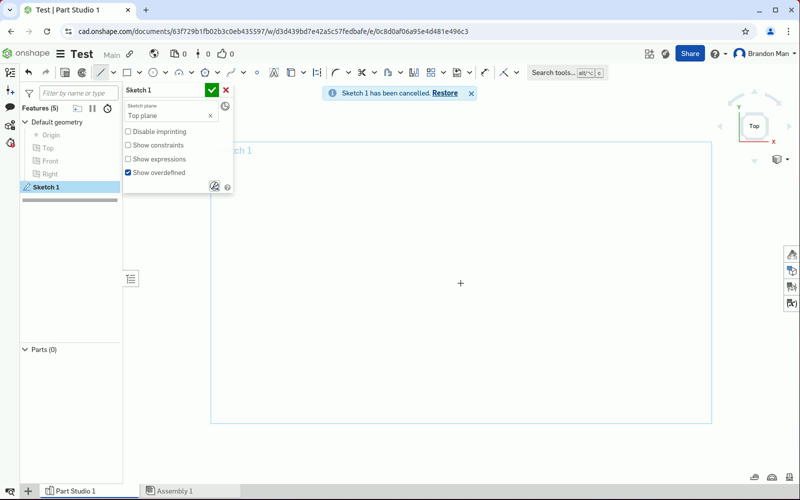
click(460, 282)
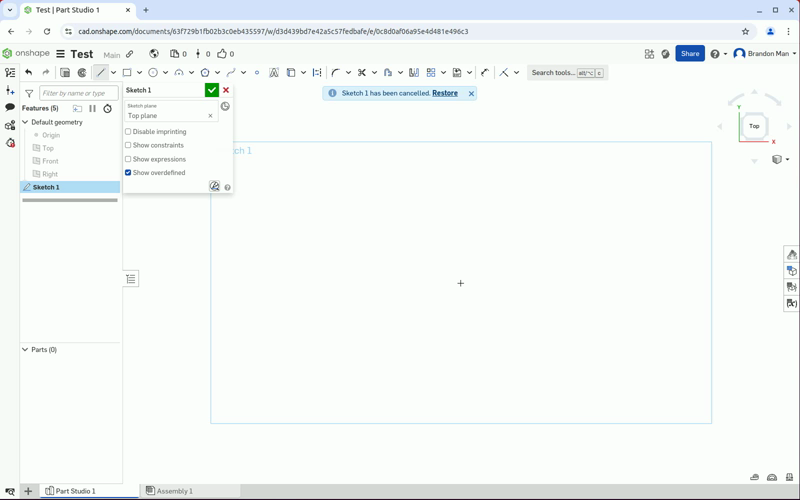
key_up(shift)
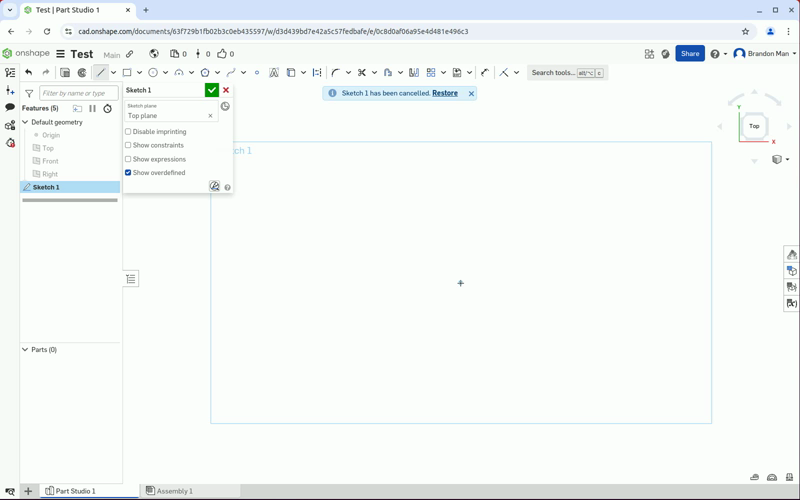
key_down(shift)
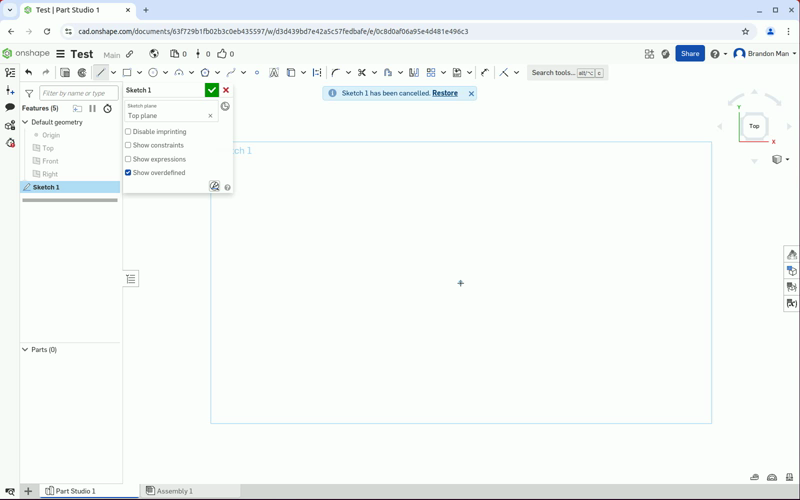
mouse_move(532, 282)
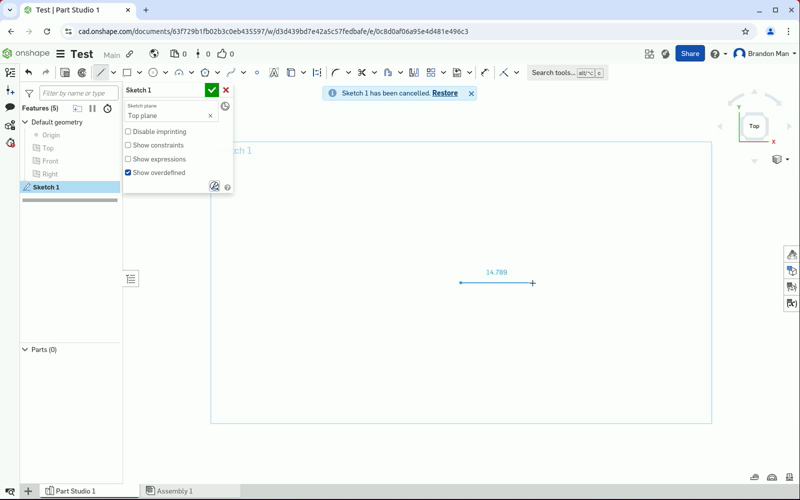
click(532, 282)
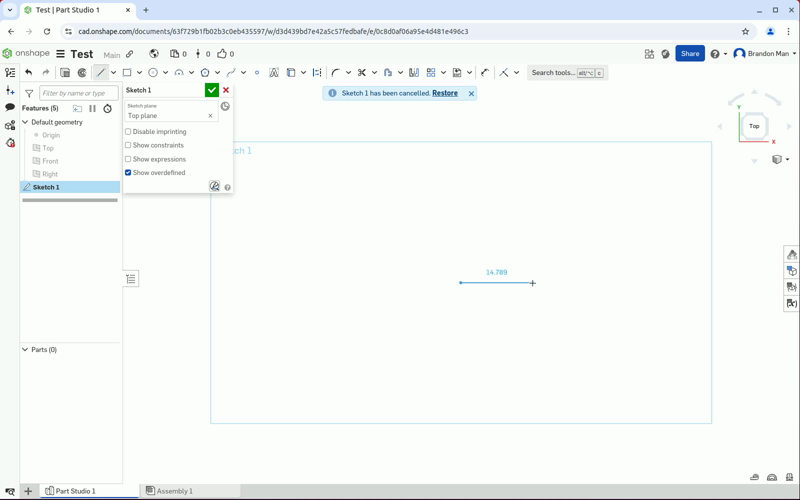
key_up(shift)
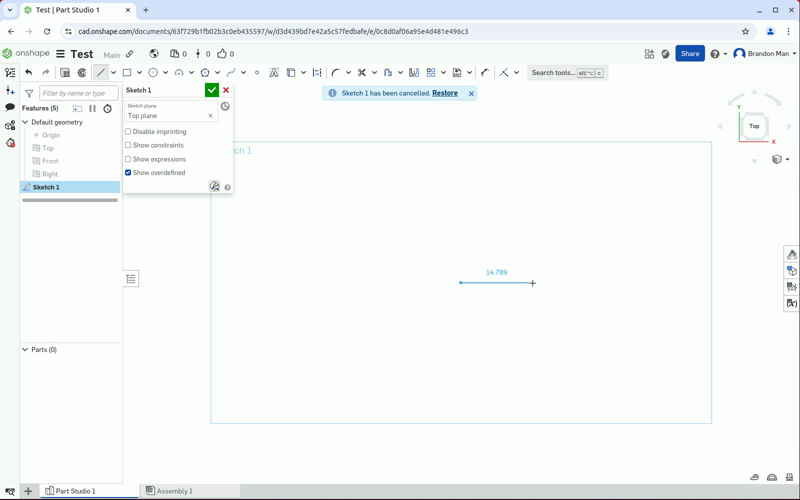
key_down(shift)
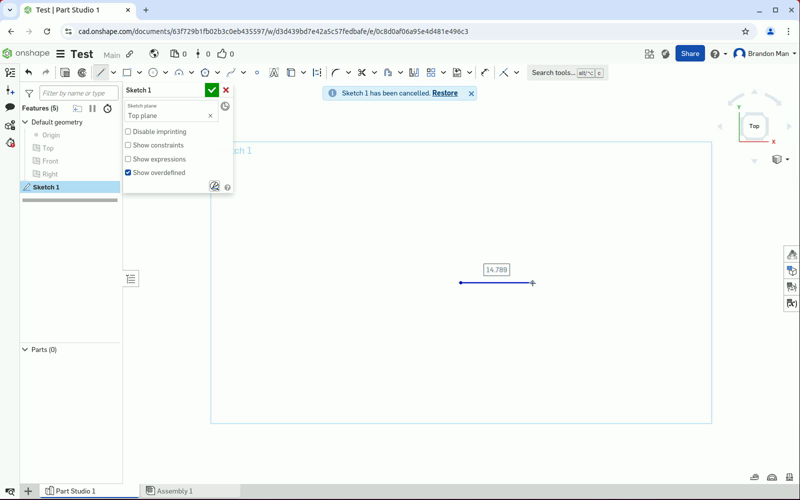
mouse_move(532, 210)
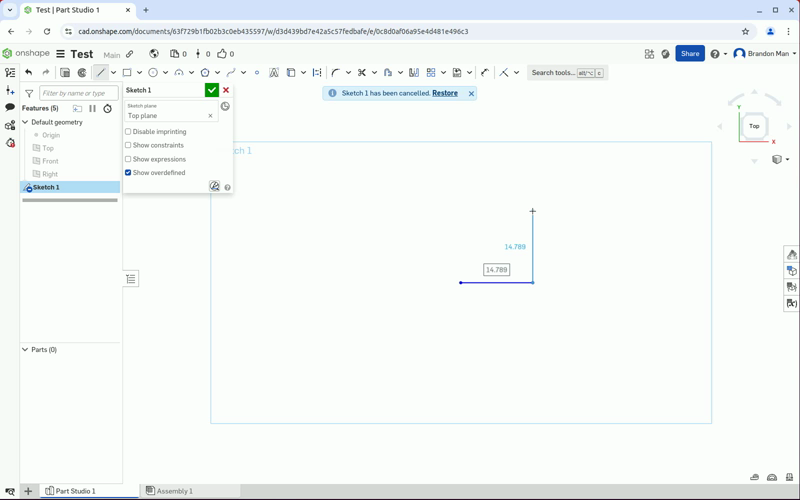
click(532, 210)
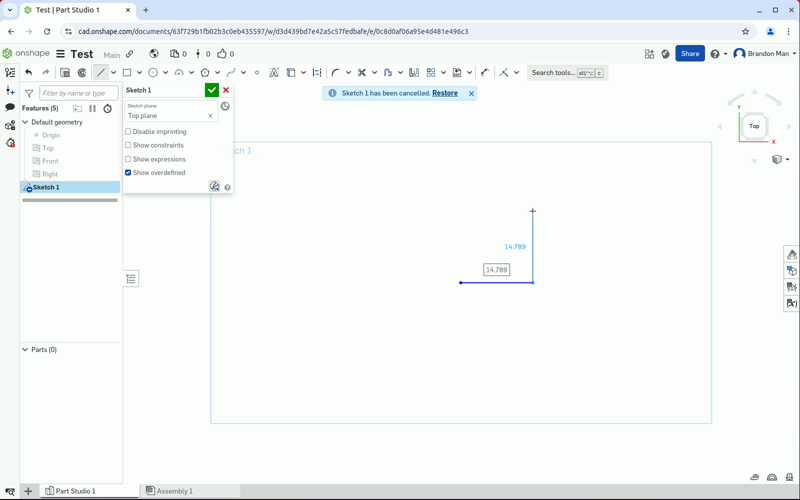
key_up(shift)
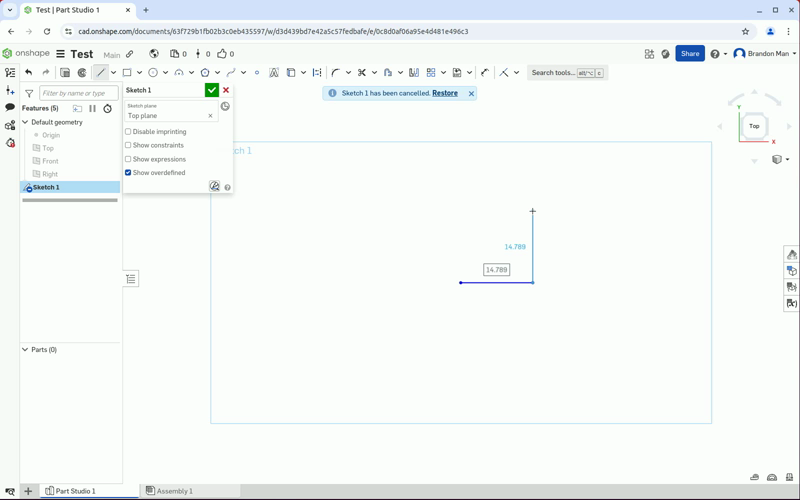
key_down(shift)
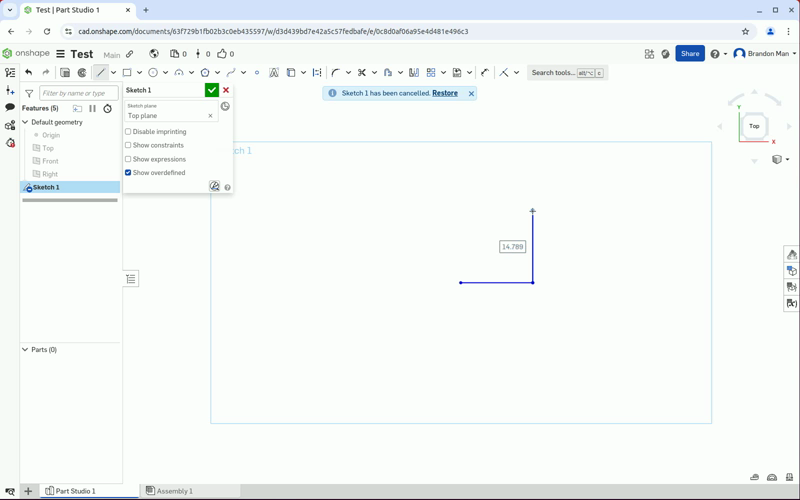
mouse_move(460, 210)
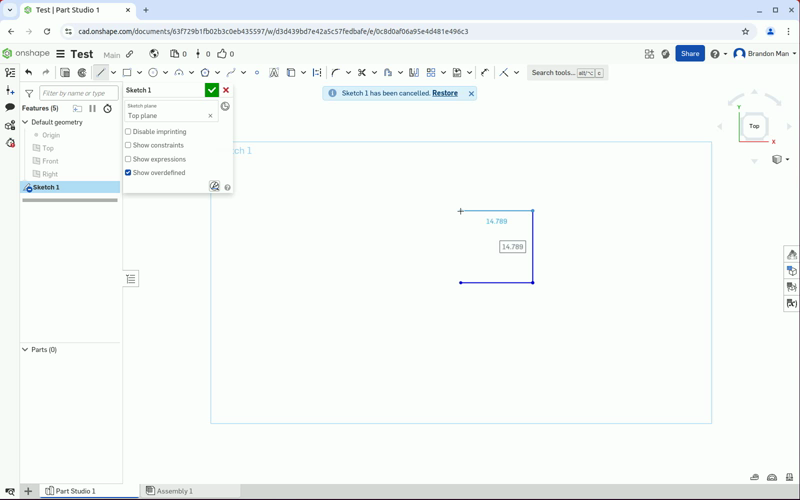
click(460, 210)
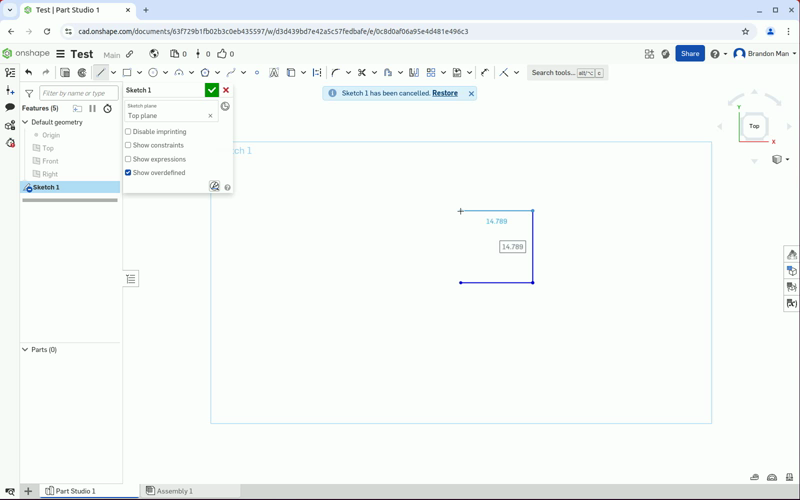
key_up(shift)
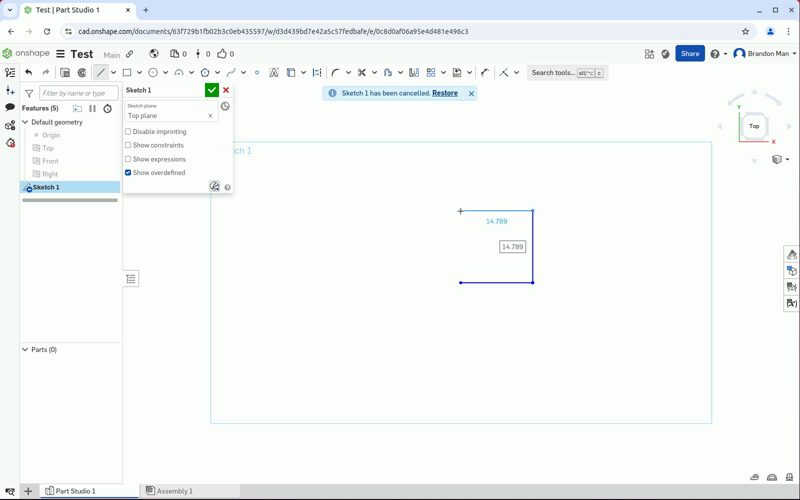
key_down(shift)
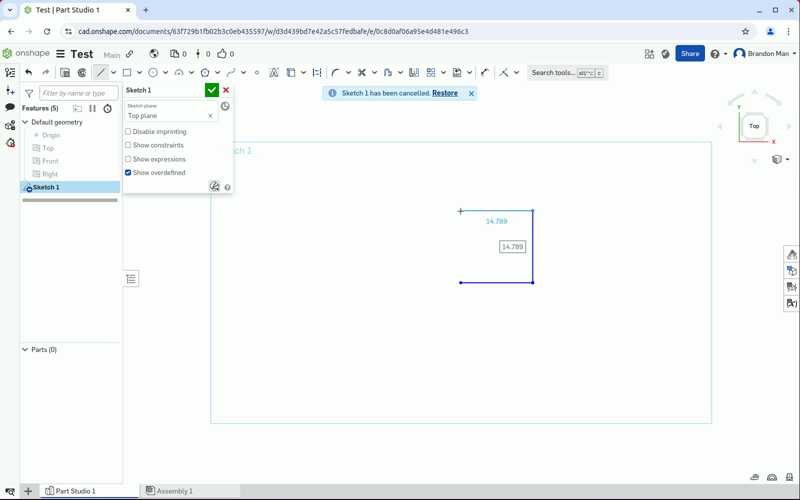
mouse_move(460, 282)
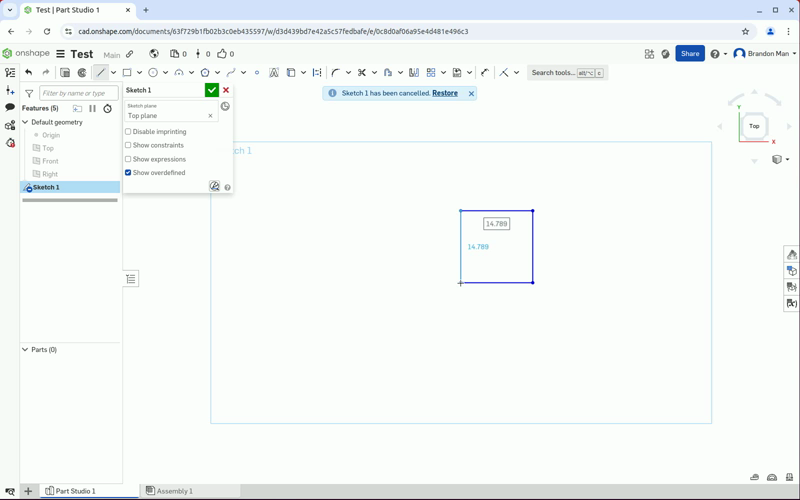
key_up(shift)
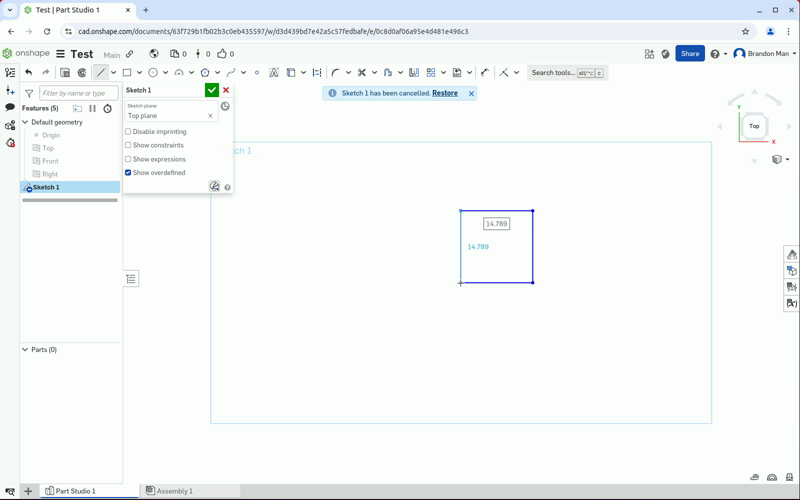
click(460, 282)
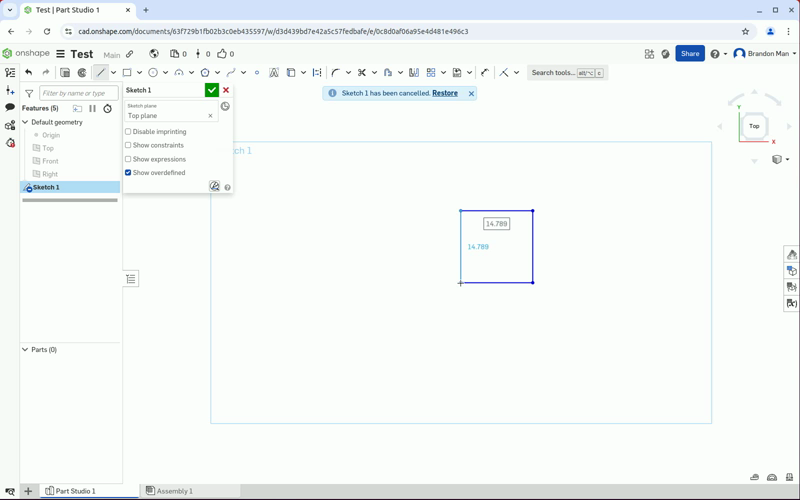
key(esc)
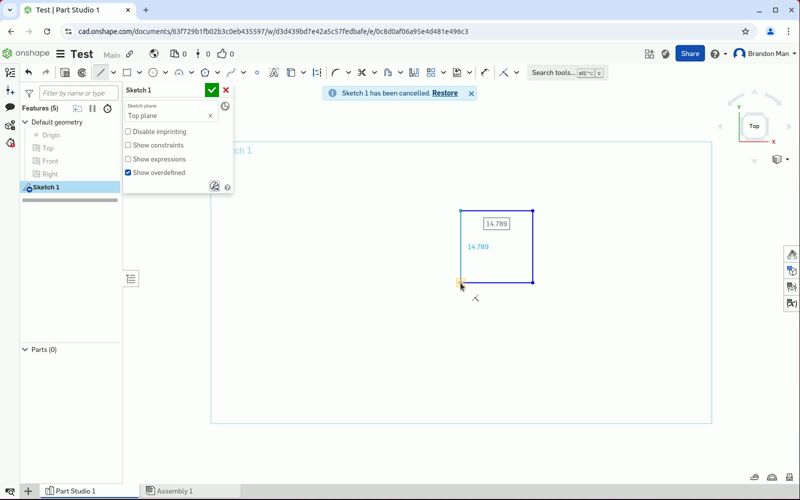
mouse_move(486, 228)
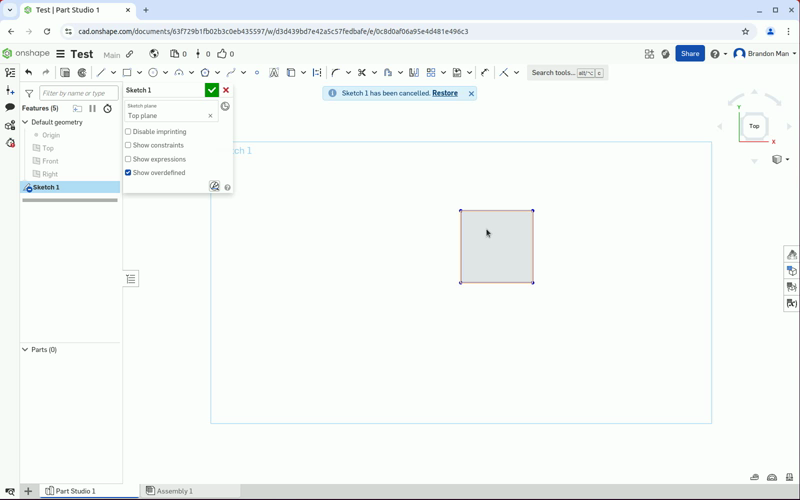
click(486, 228)
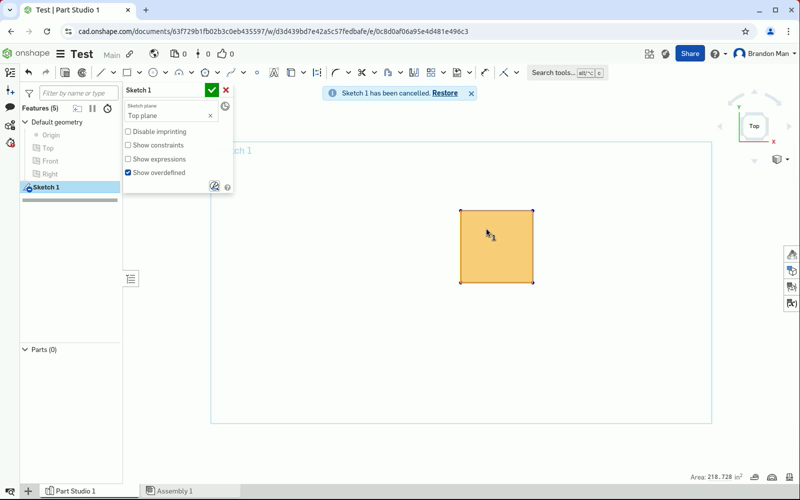
mouse_move(73, 352)
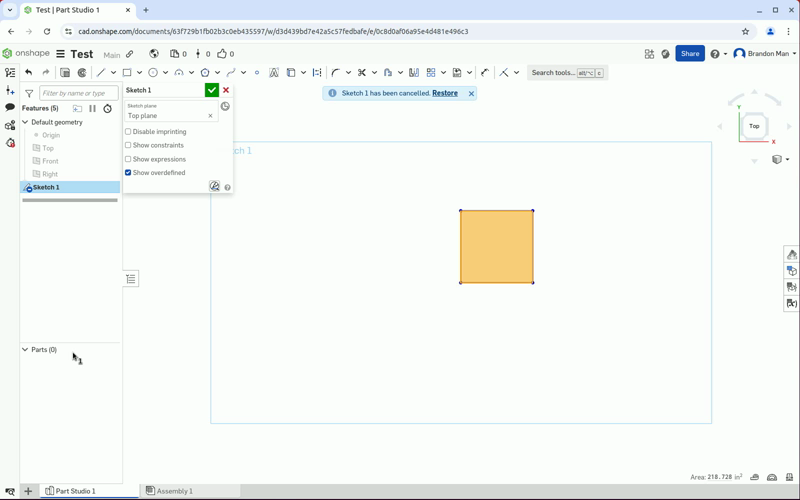
key(shift+y)
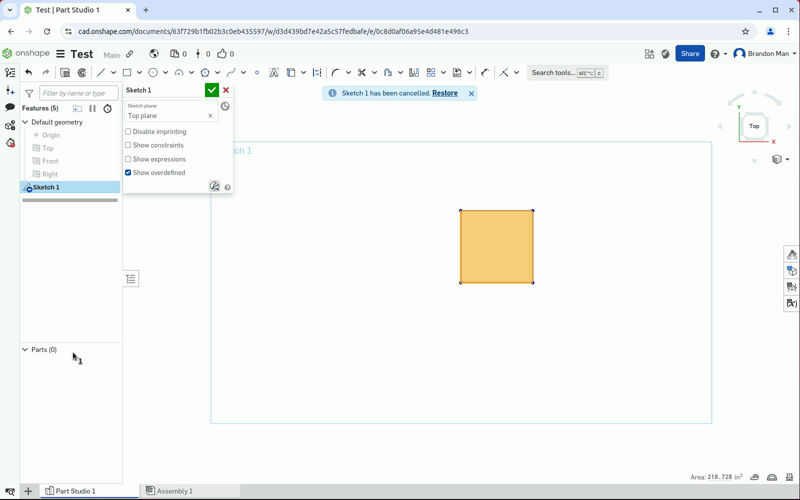
key(shift+e)
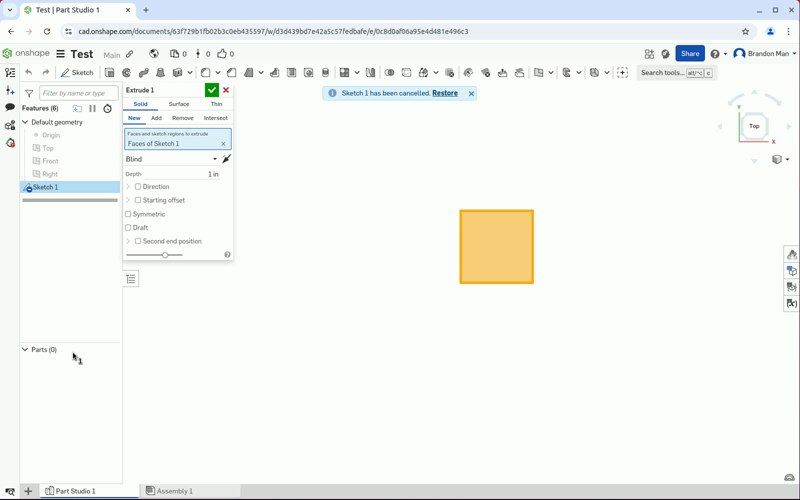
mouse_move(143, 106)
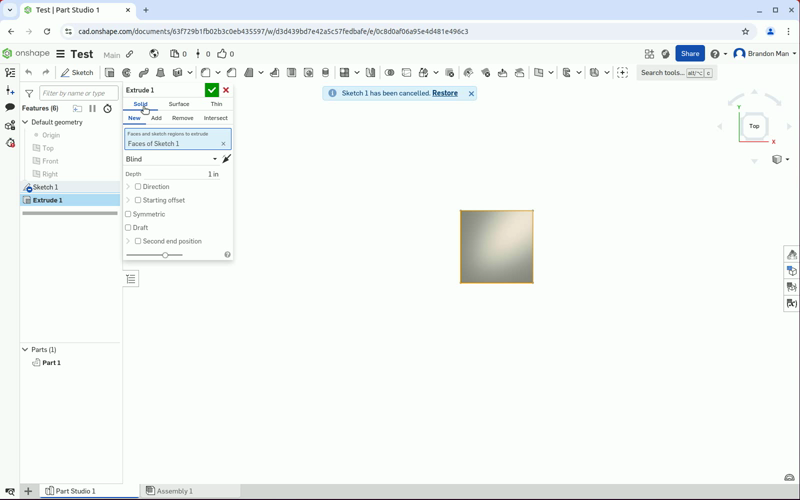
click(143, 106)
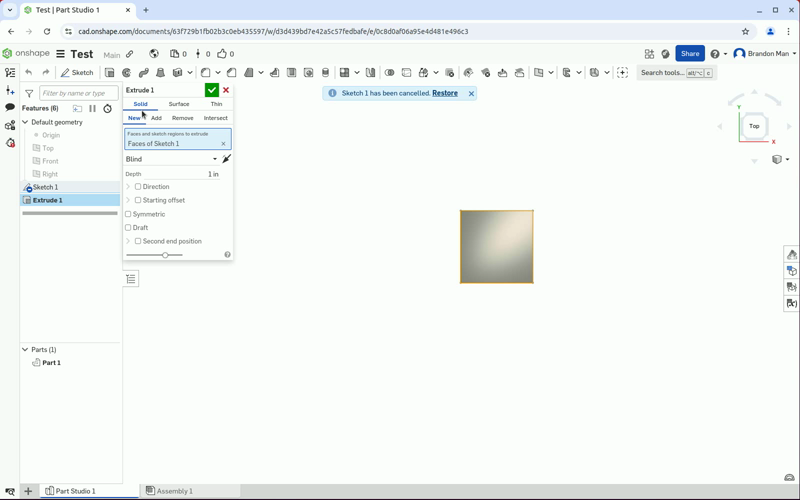
mouse_move(137, 120)
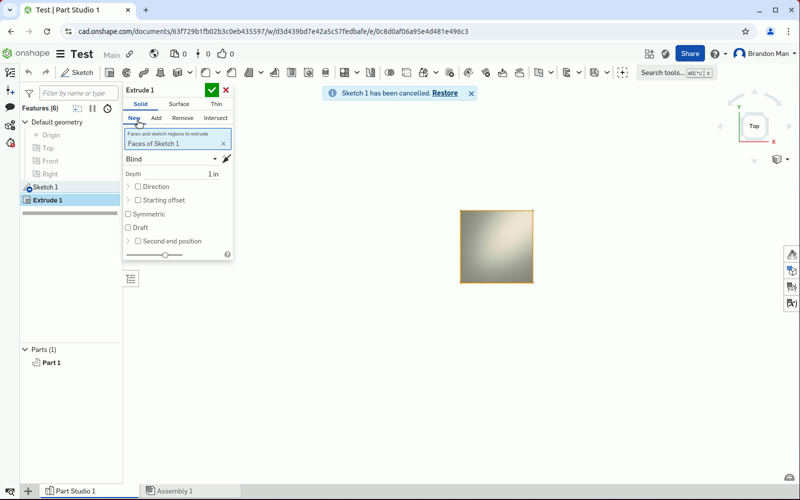
click(137, 120)
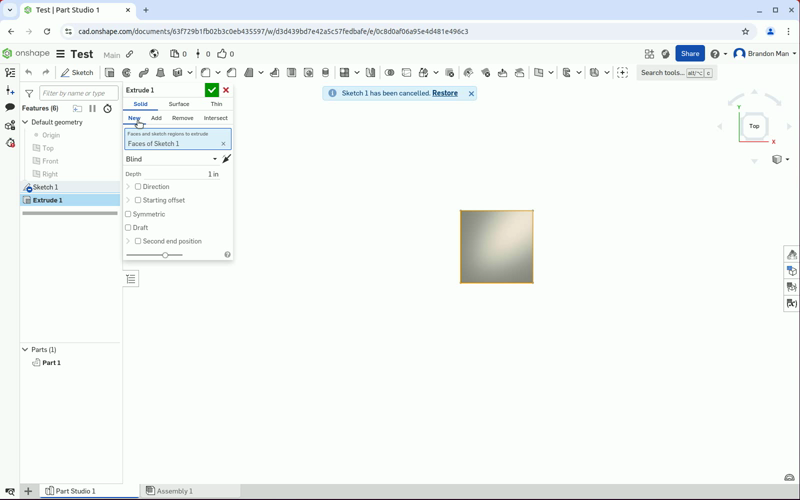
key(tab, 4)
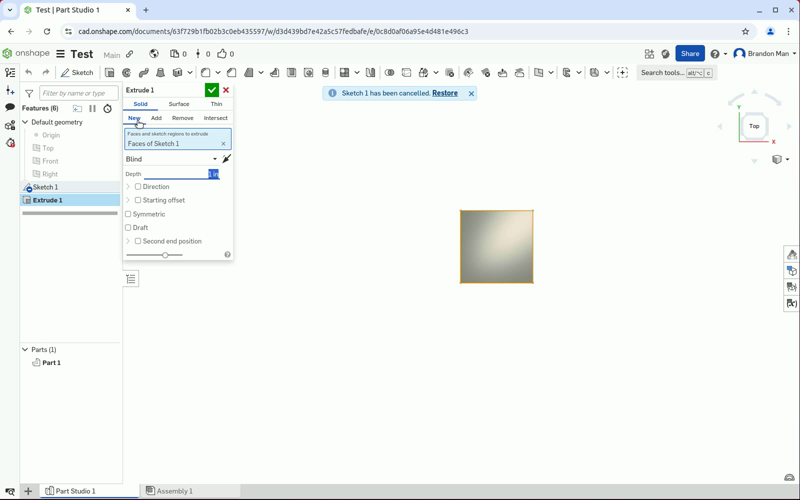
text(0.963)
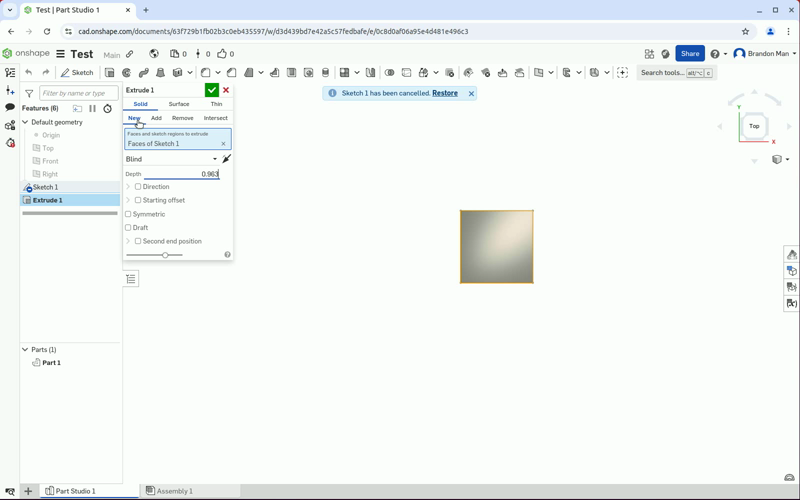
key(enter)
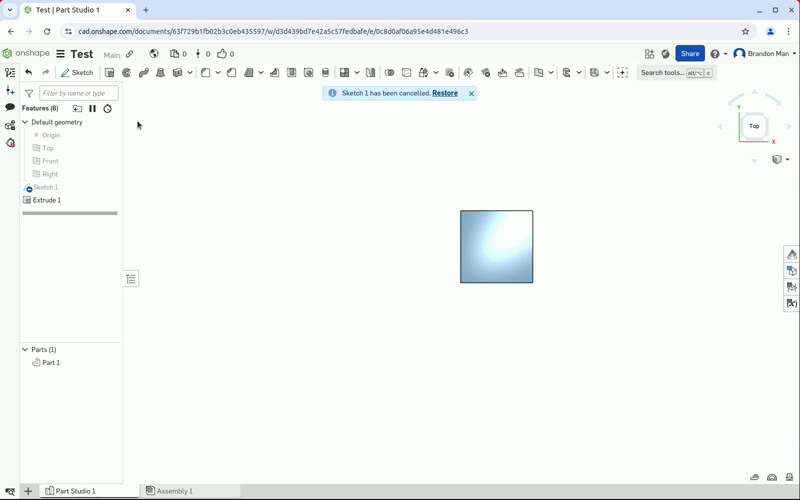
key(shift+h)
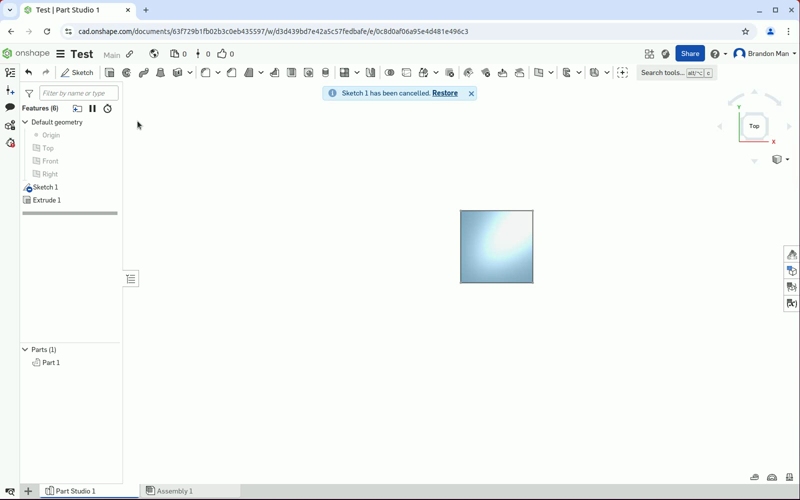
key(shift+h)
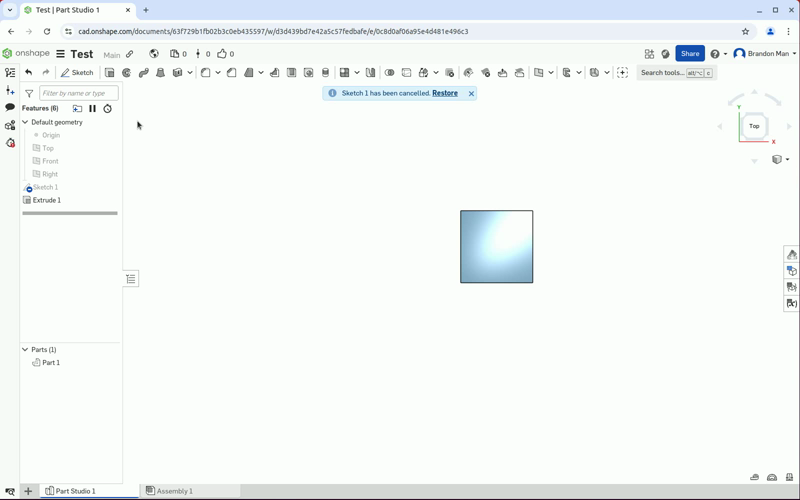
mouse_move(73, 189)
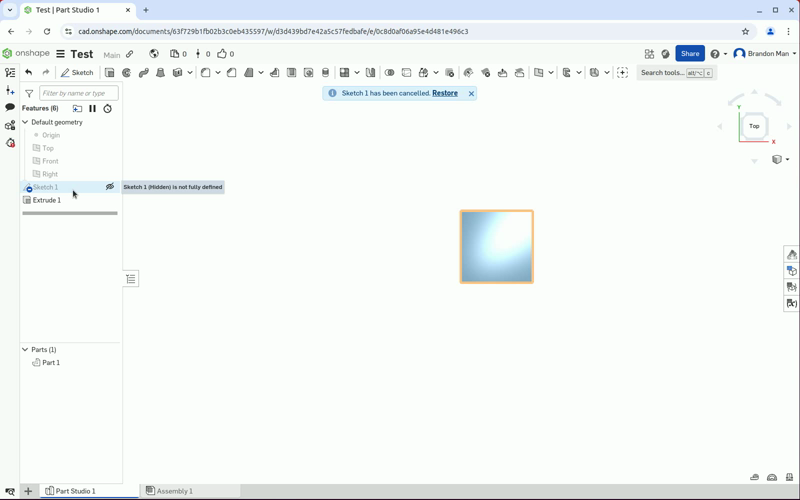
click(73, 189)
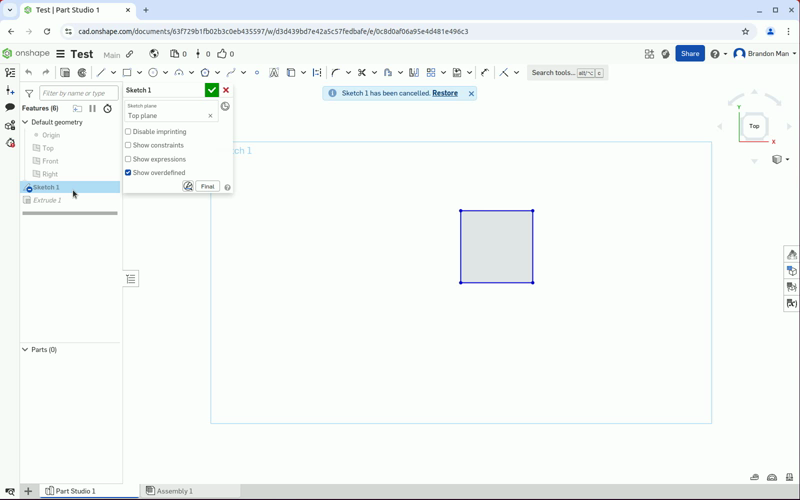
mouse_move(229, 92)
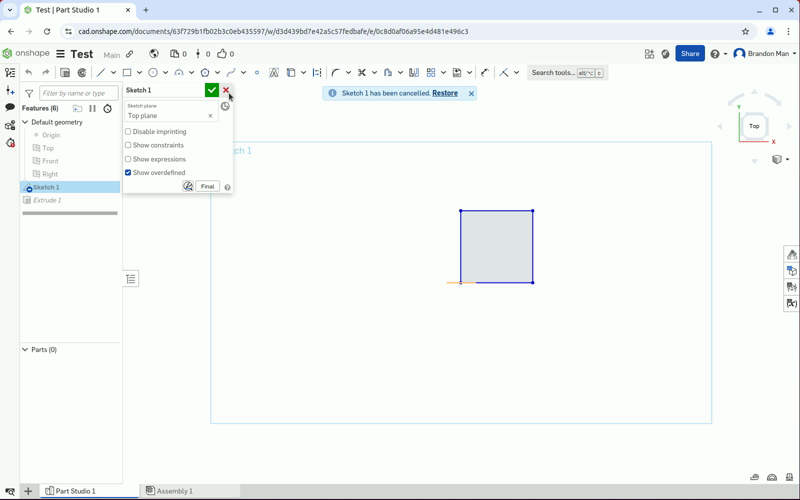
click(229, 92)
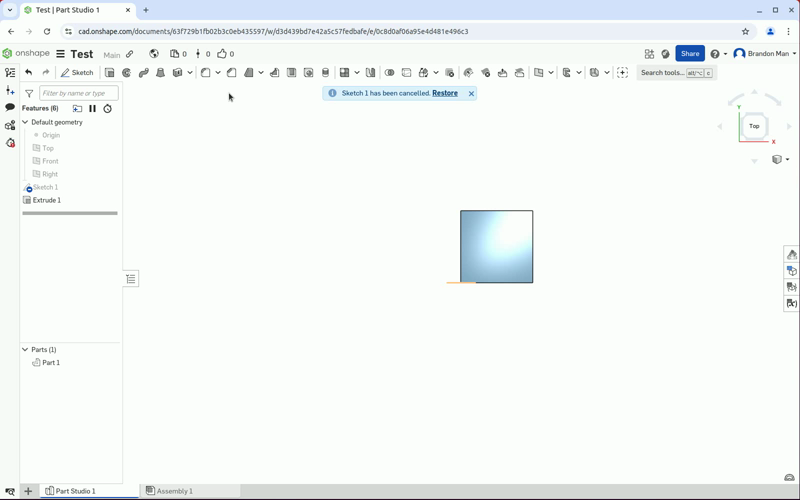
mouse_move(541, 75)
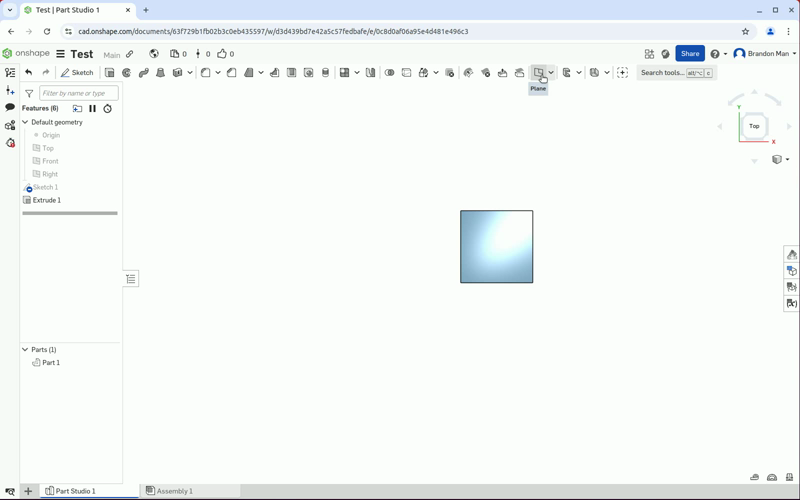
click(541, 75)
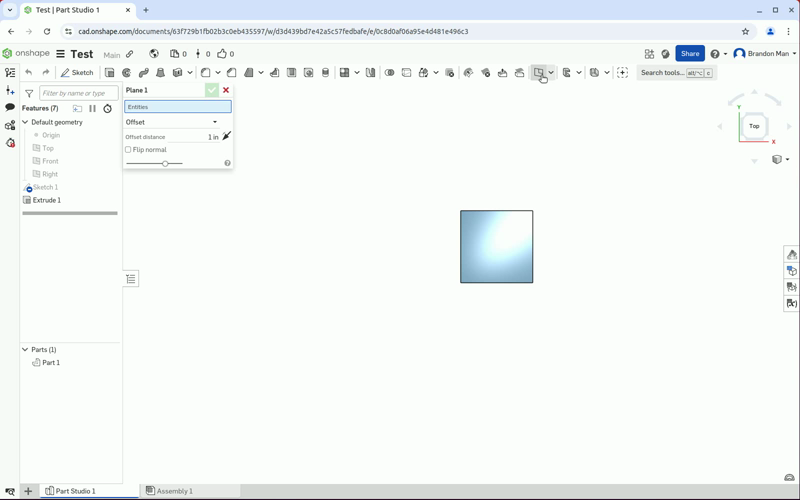
mouse_move(73, 150)
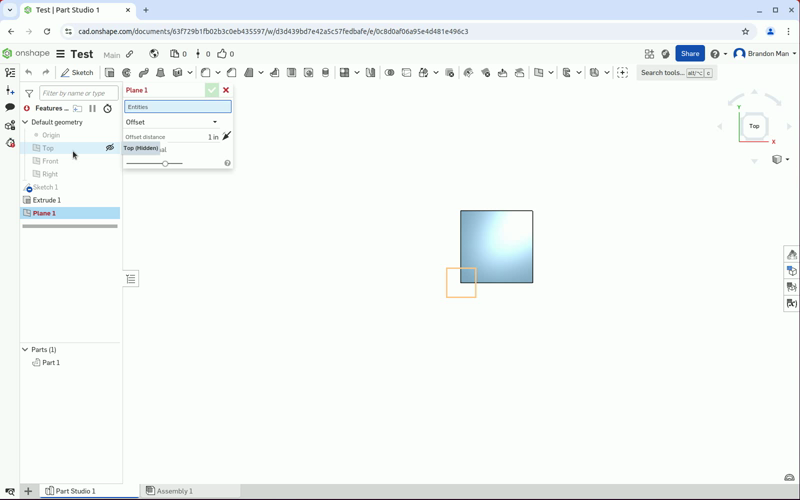
click(73, 150)
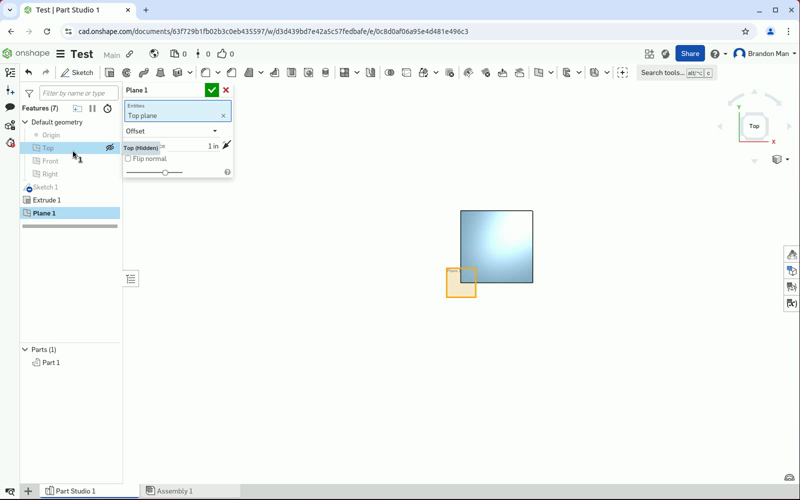
key(tab, 2)
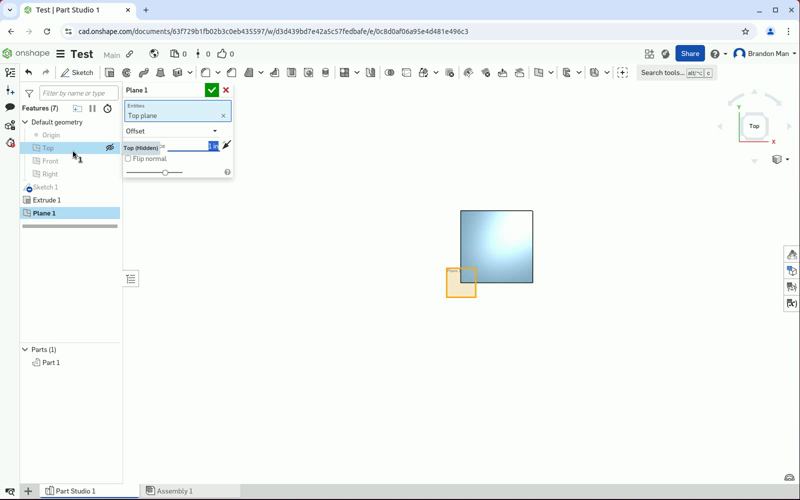
text(0.955)
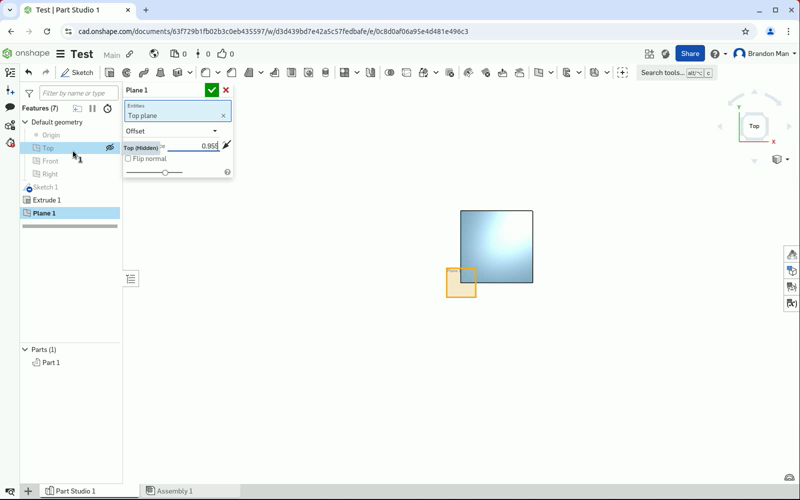
key(enter, 2)
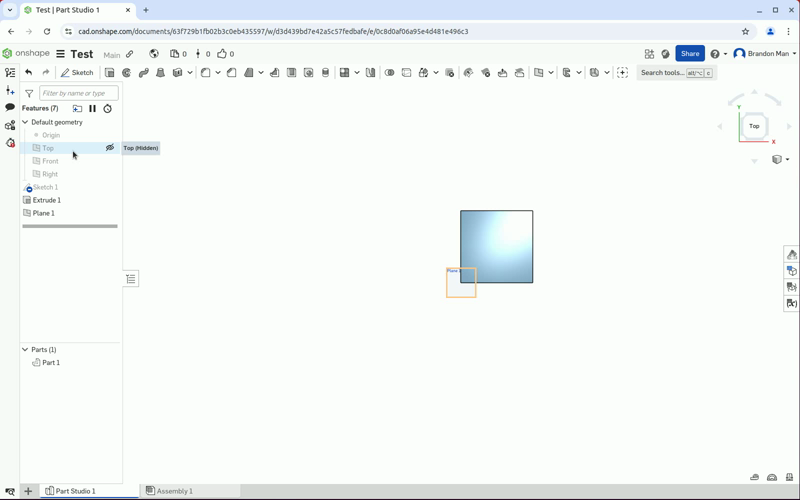
key(shift+s)
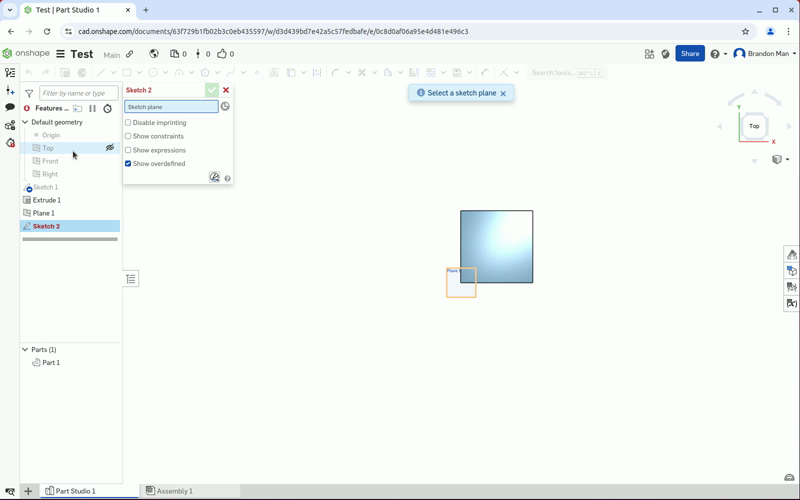
mouse_move(73, 215)
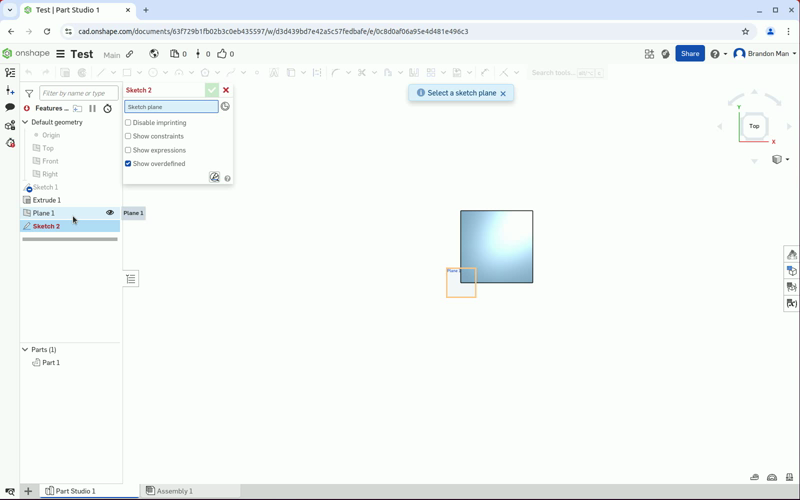
click(73, 215)
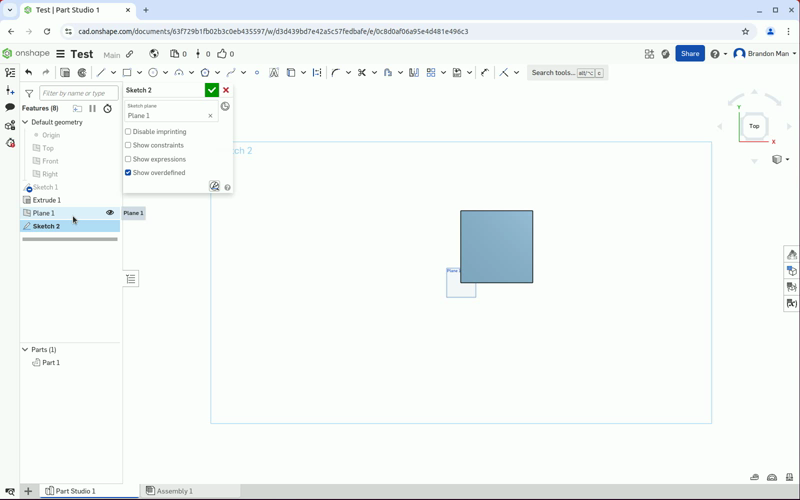
mouse_move(73, 352)
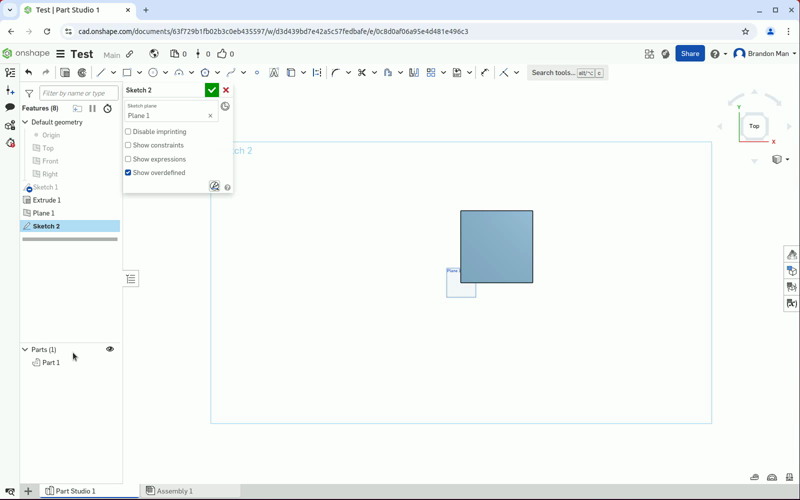
key(y)
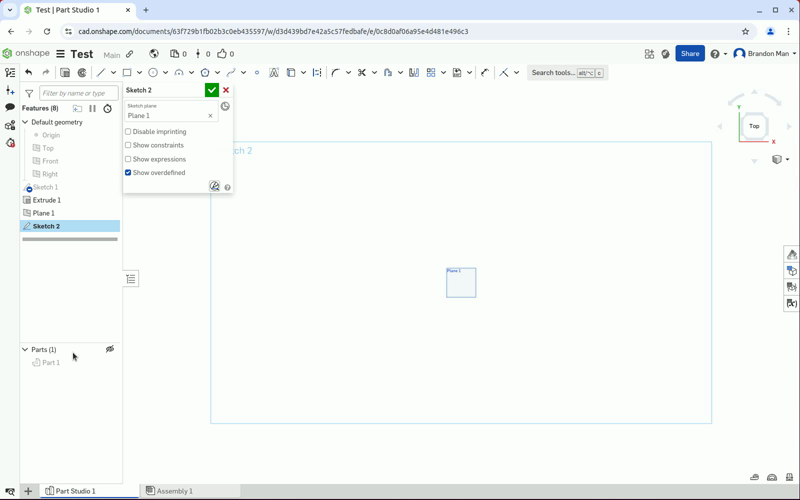
key(l)
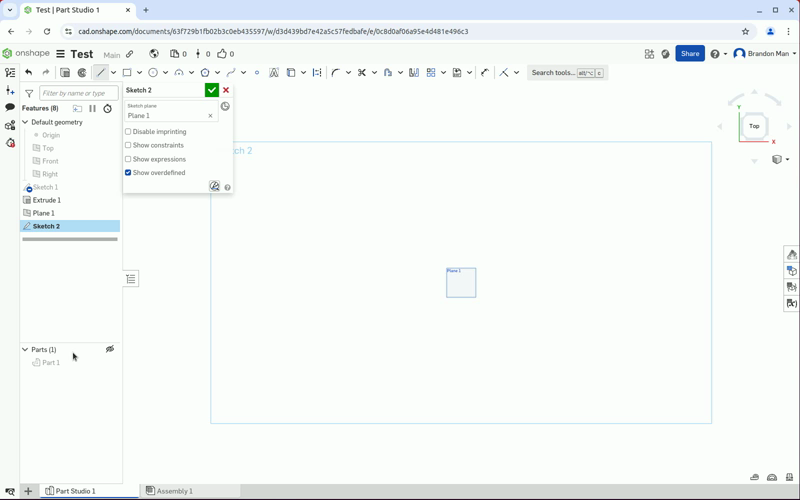
key_down(shift)
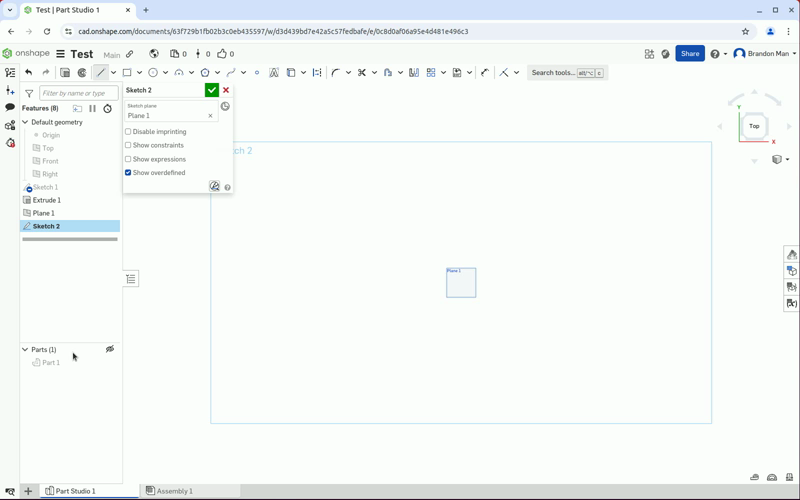
mouse_move(489, 275)
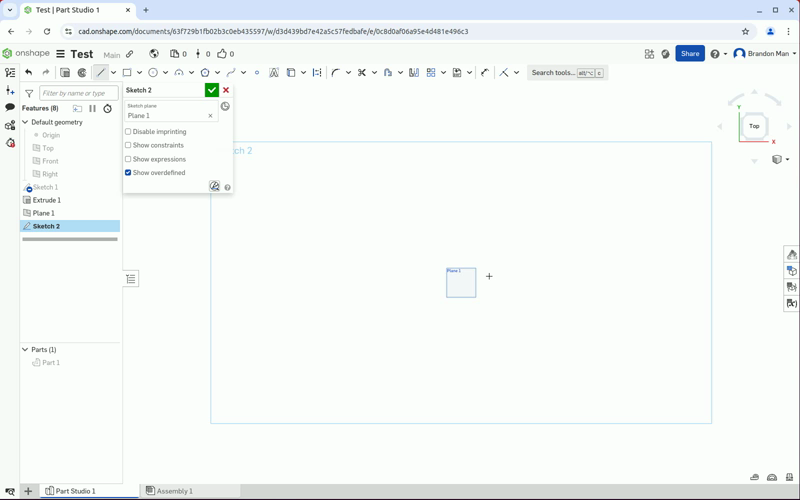
click(489, 275)
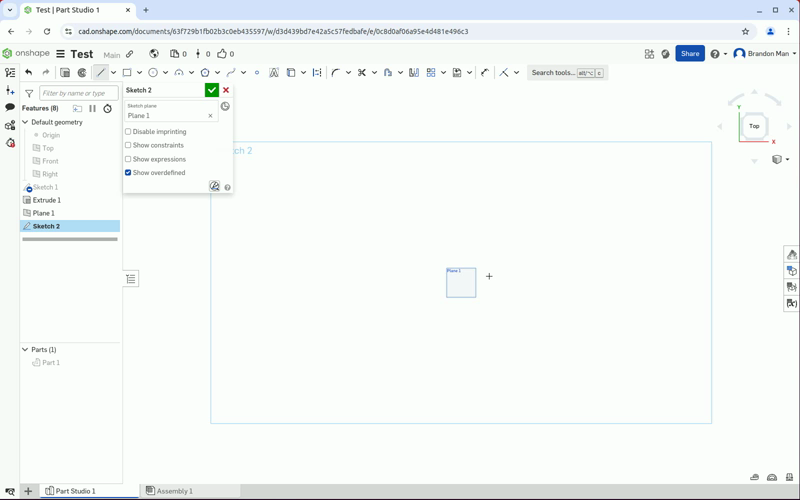
key_up(shift)
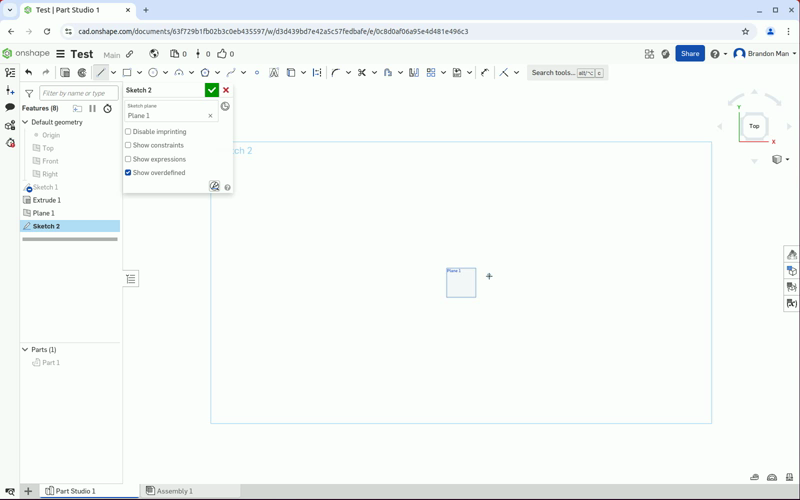
key_down(shift)
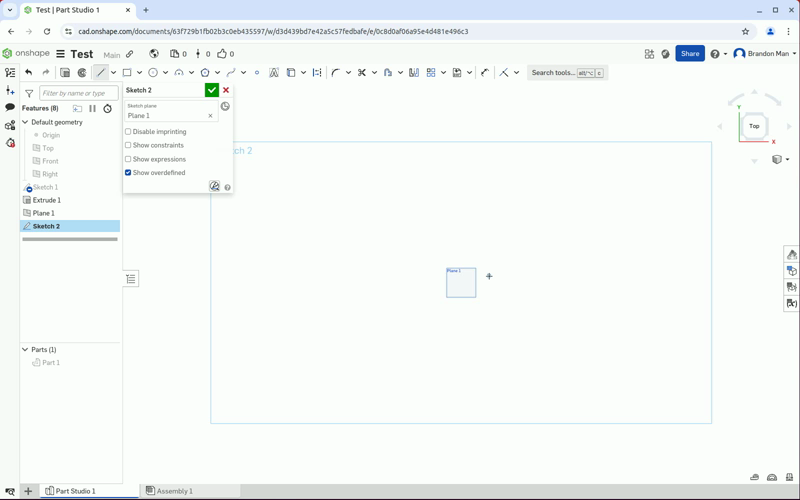
mouse_move(519, 275)
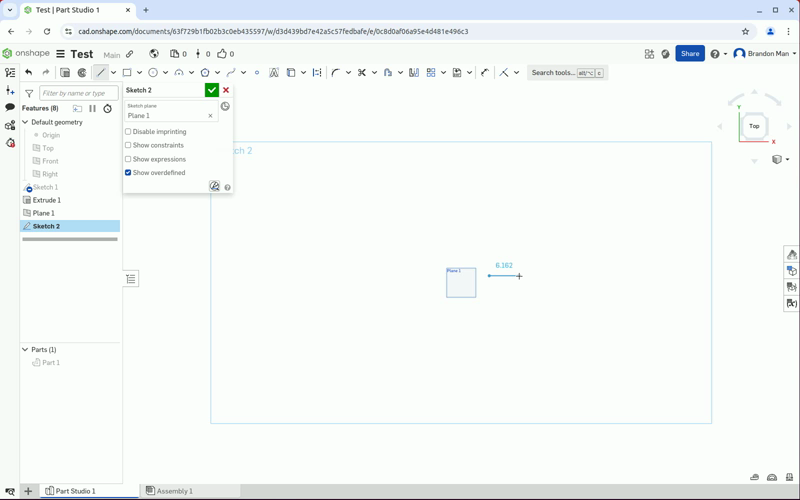
mouse_move(507, 275)
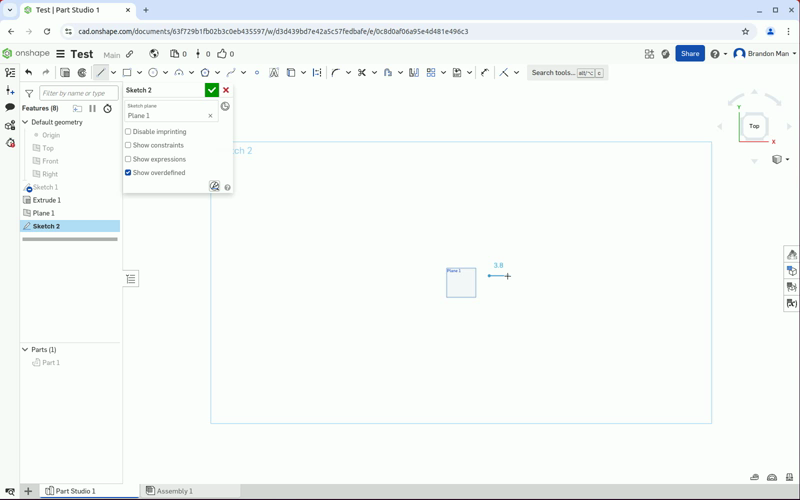
click(507, 275)
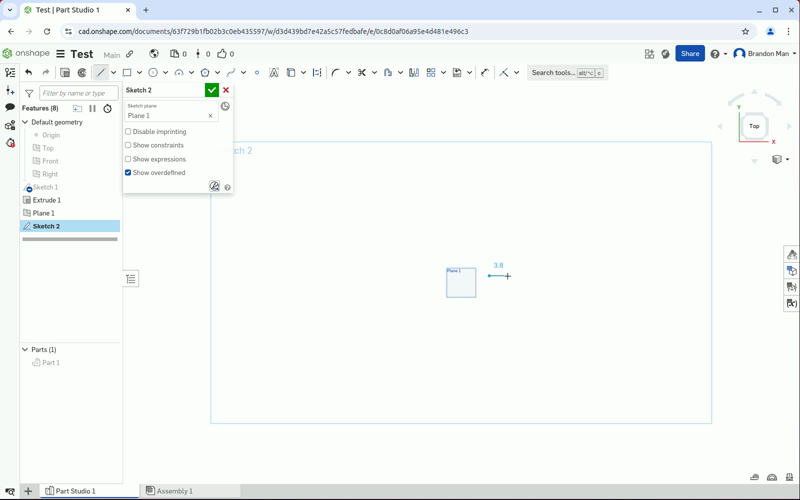
key_up(shift)
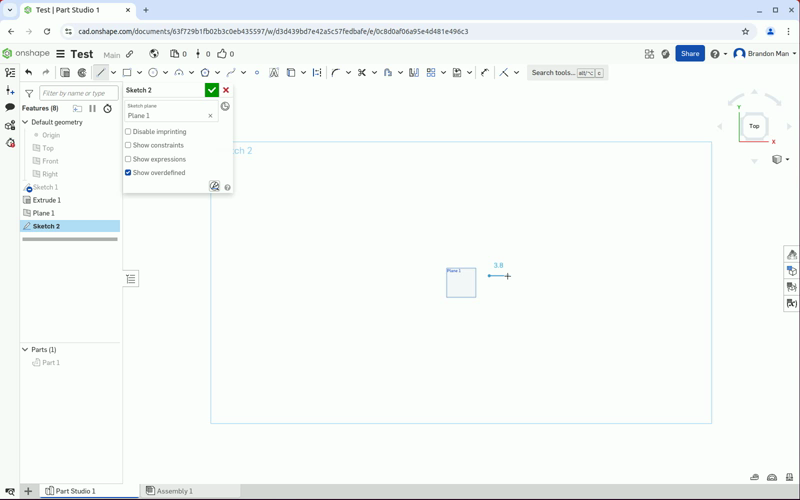
key_down(shift)
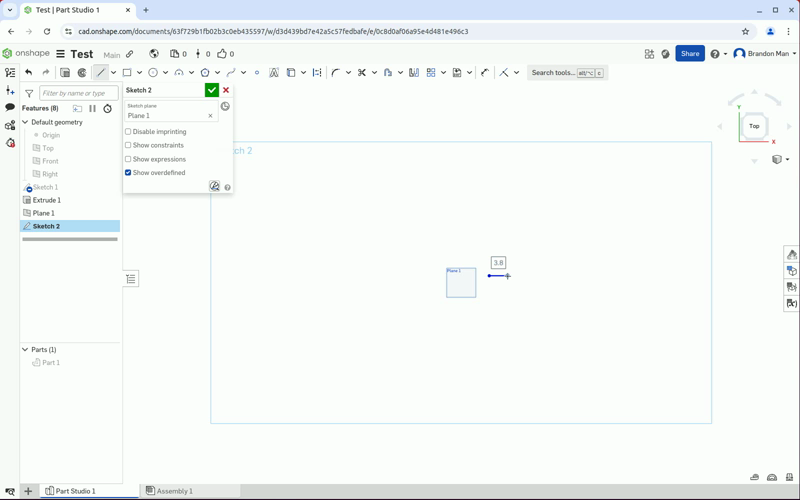
mouse_move(537, 275)
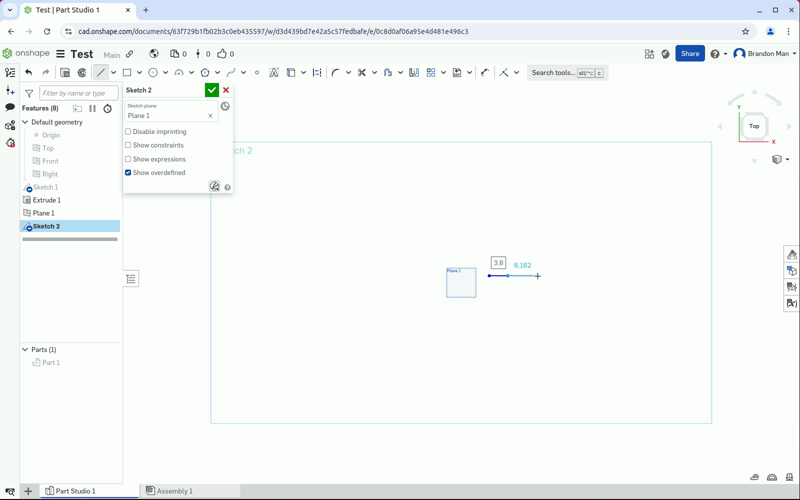
mouse_move(507, 257)
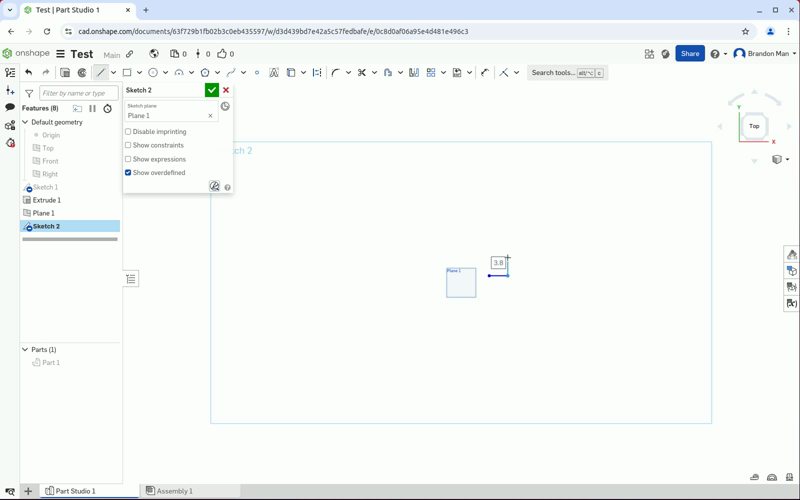
click(507, 257)
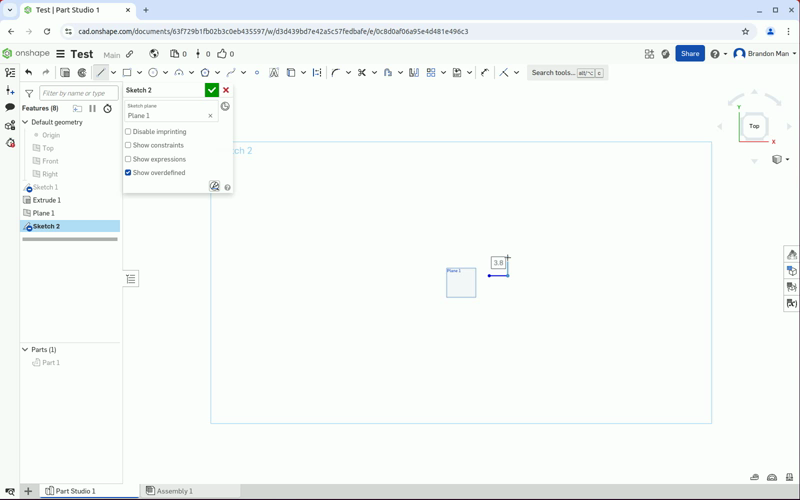
key_up(shift)
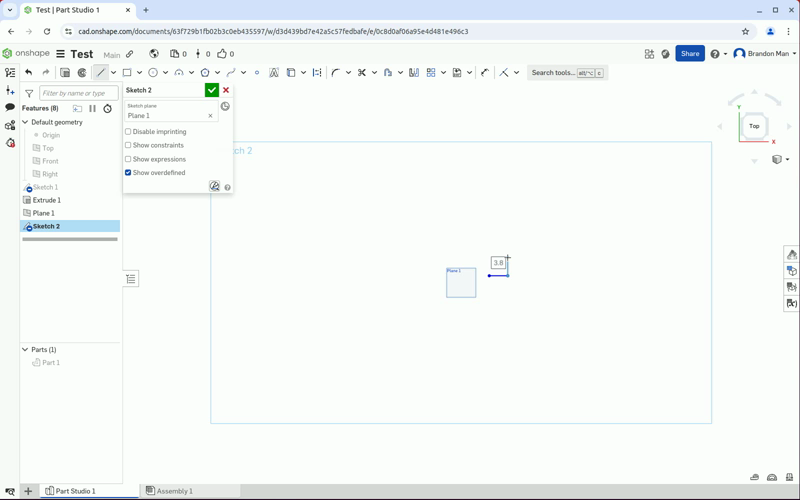
key_down(shift)
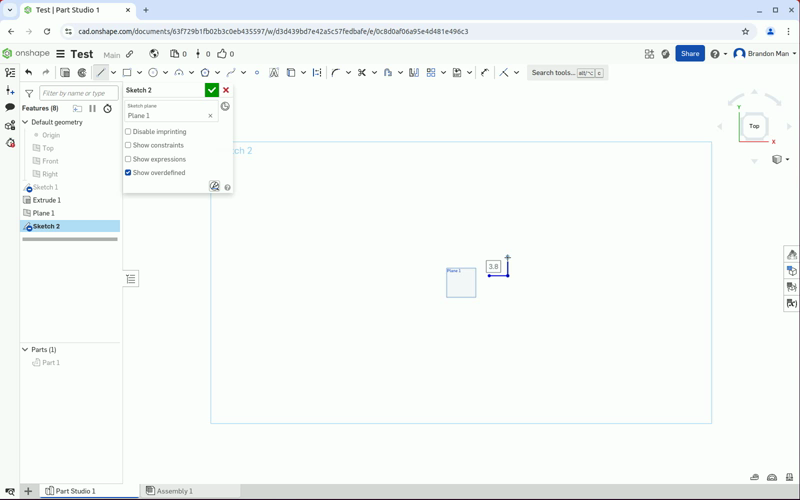
mouse_move(537, 257)
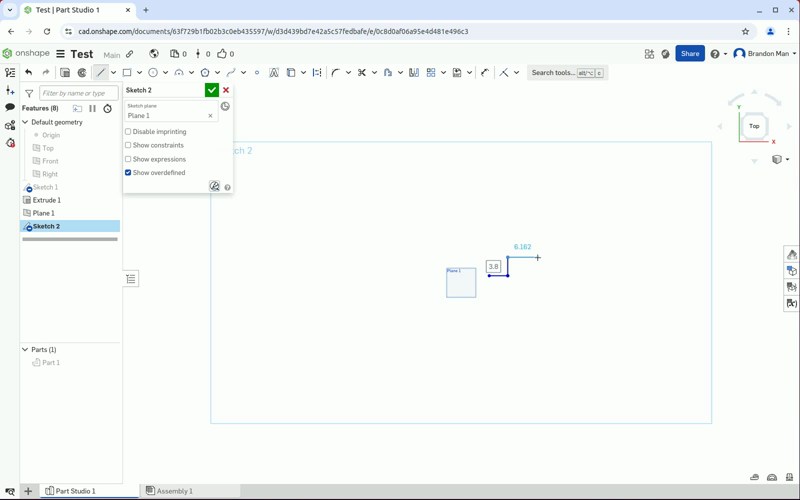
mouse_move(489, 257)
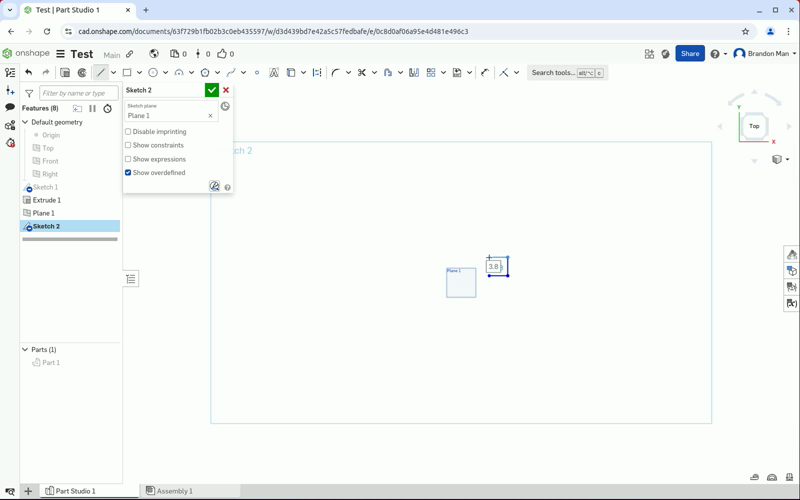
click(489, 257)
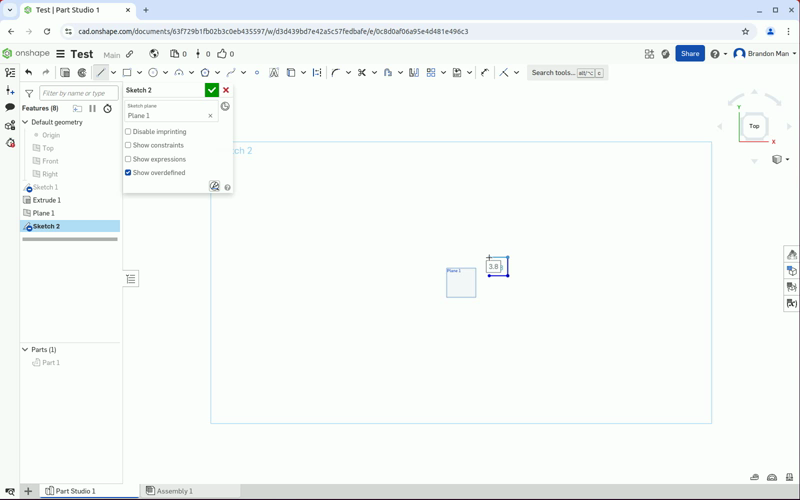
key_up(shift)
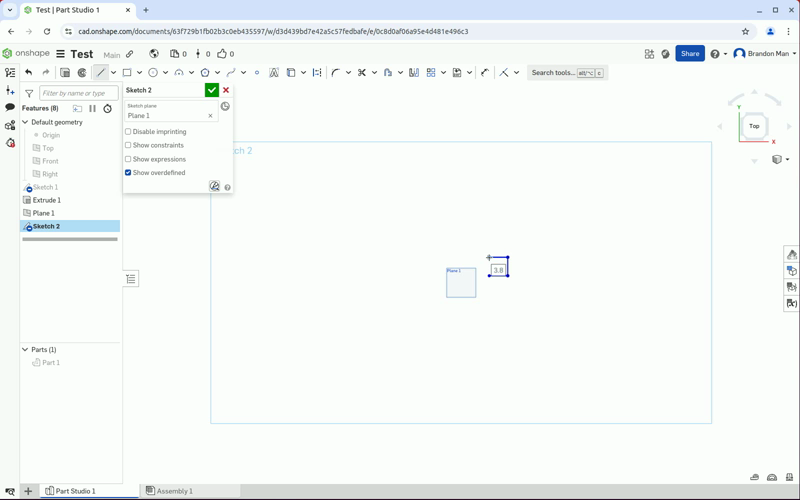
mouse_move(519, 257)
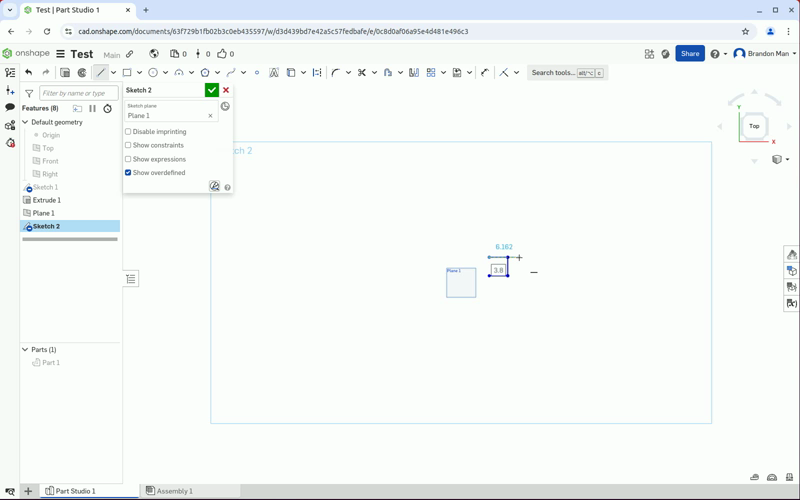
key_down(shift)
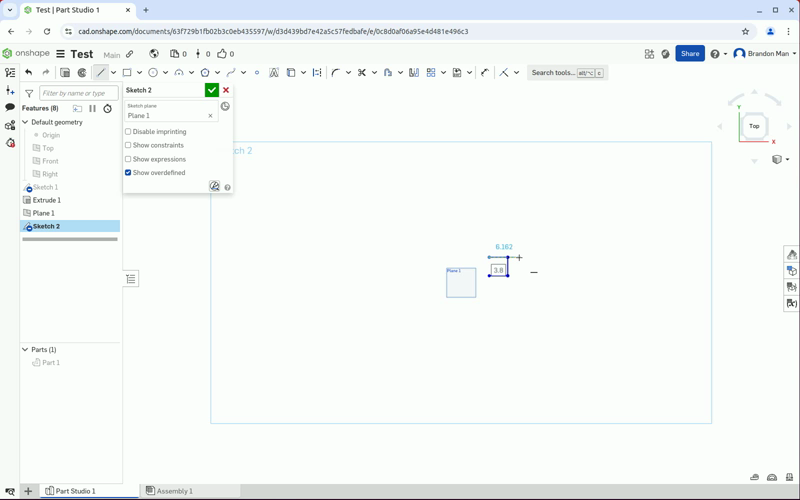
mouse_move(489, 275)
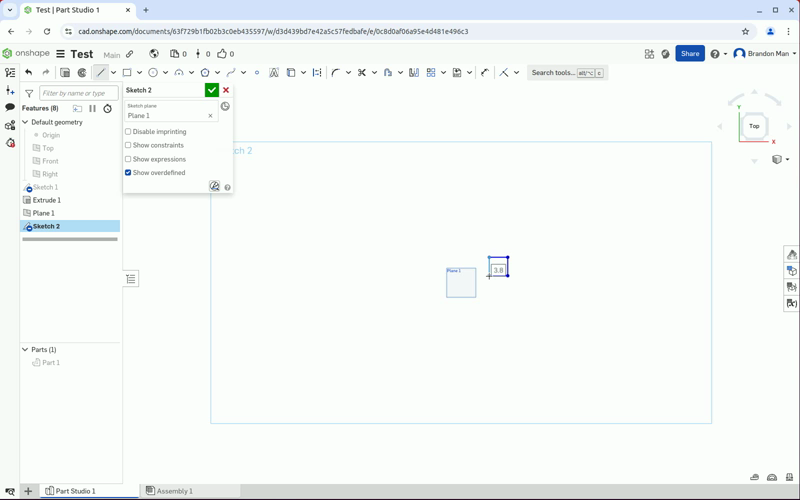
key_up(shift)
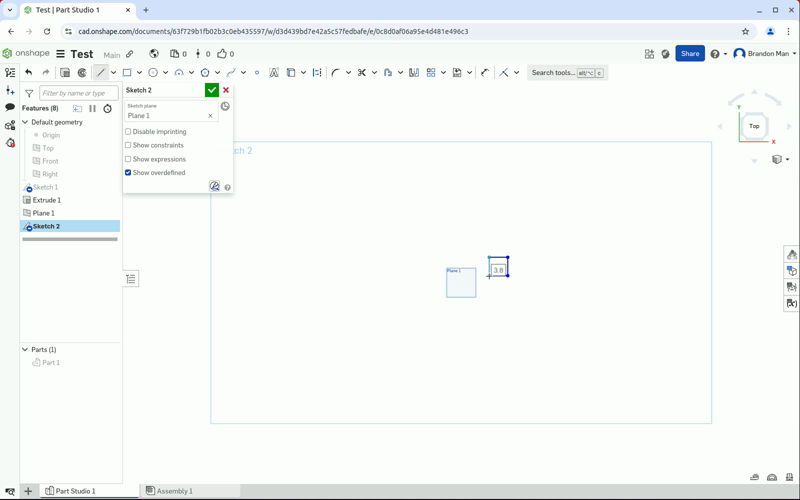
click(489, 275)
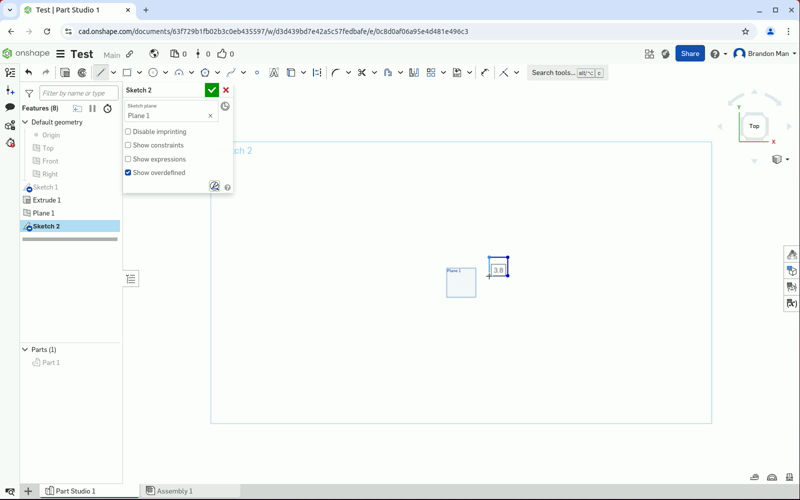
key(esc)
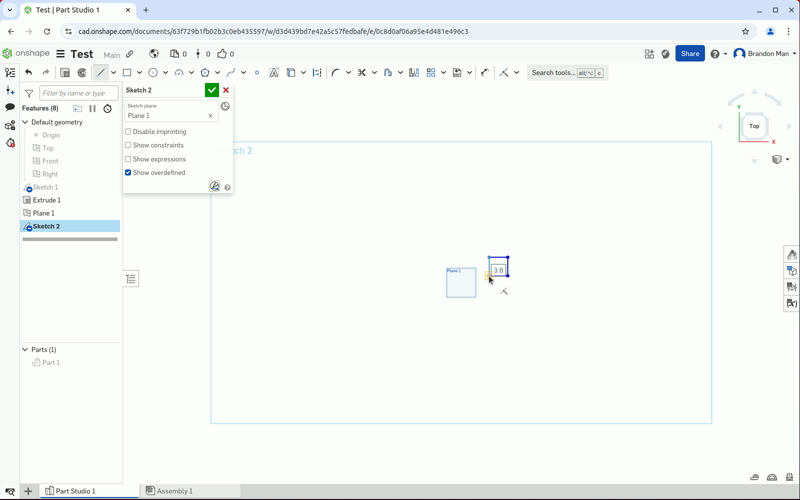
mouse_move(490, 270)
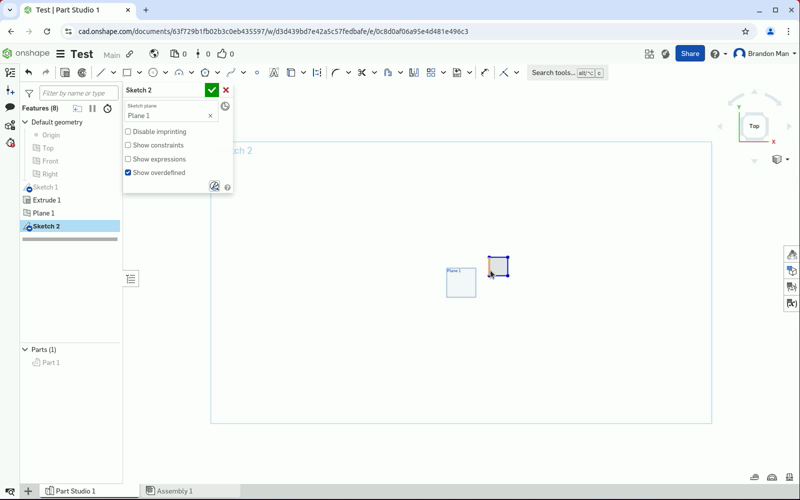
scroll(6)
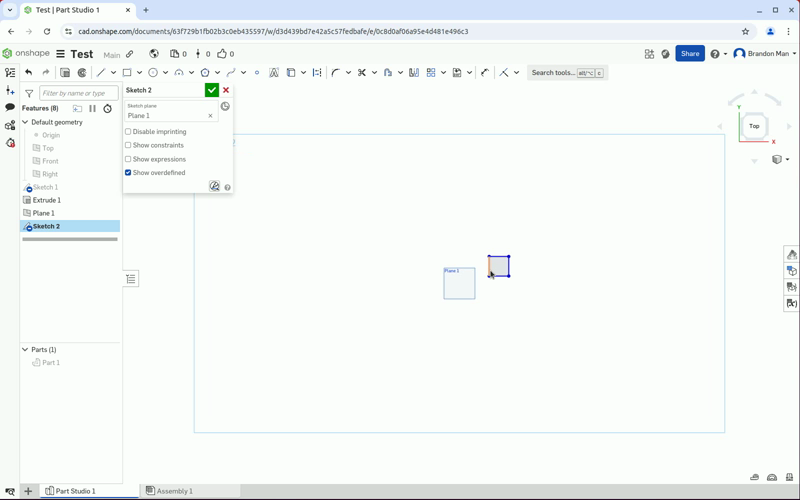
scroll(6)
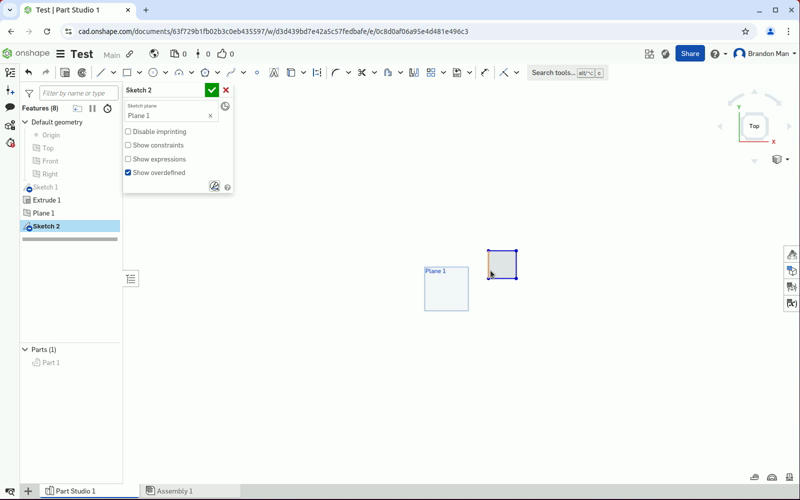
scroll(6)
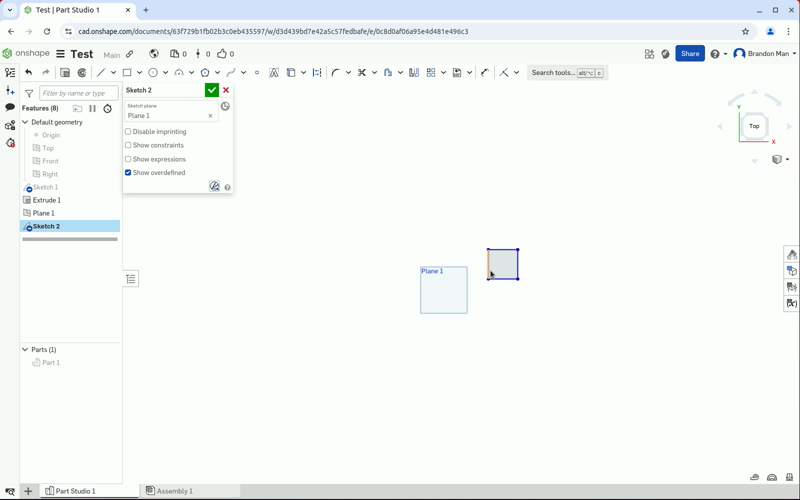
scroll(6)
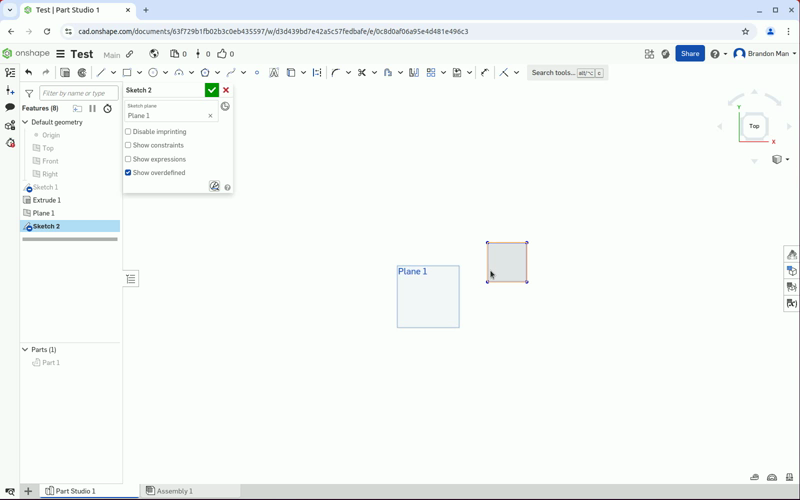
scroll(6)
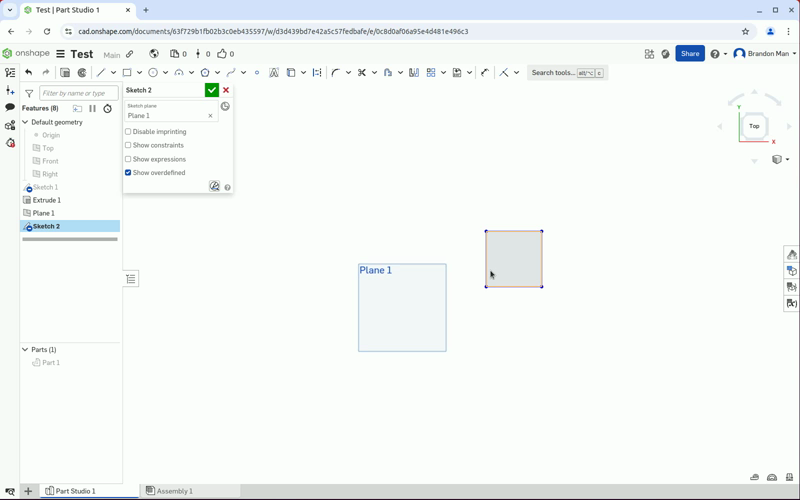
scroll(6)
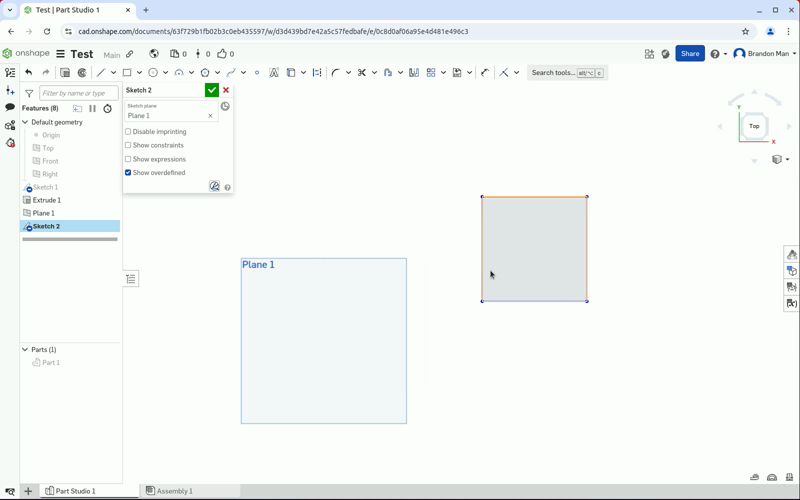
scroll(6)
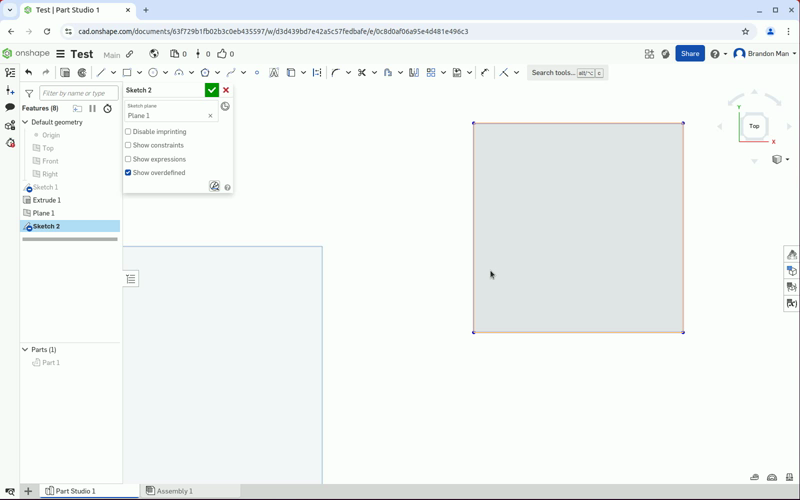
click(490, 270)
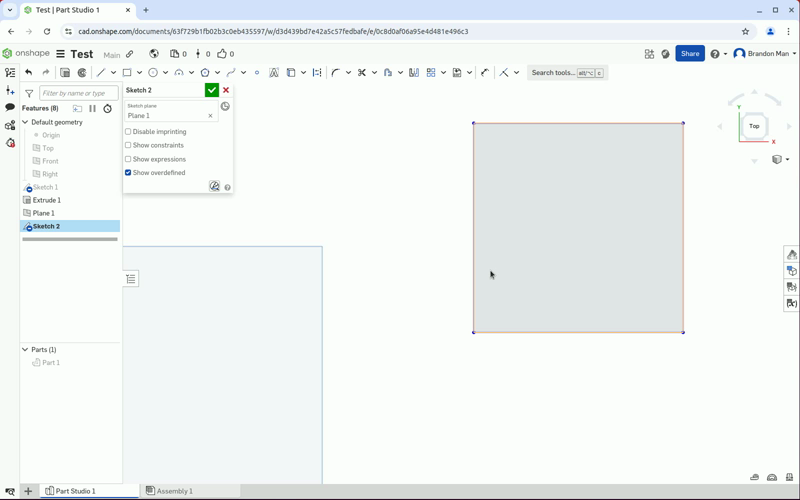
scroll(-6)
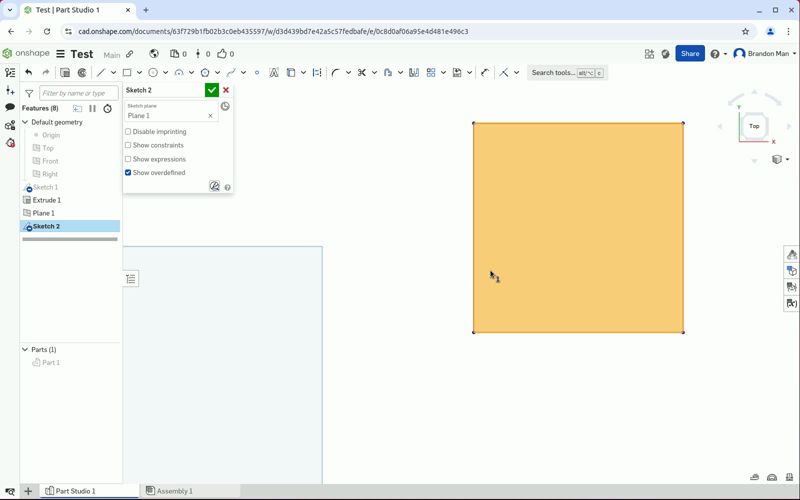
scroll(-6)
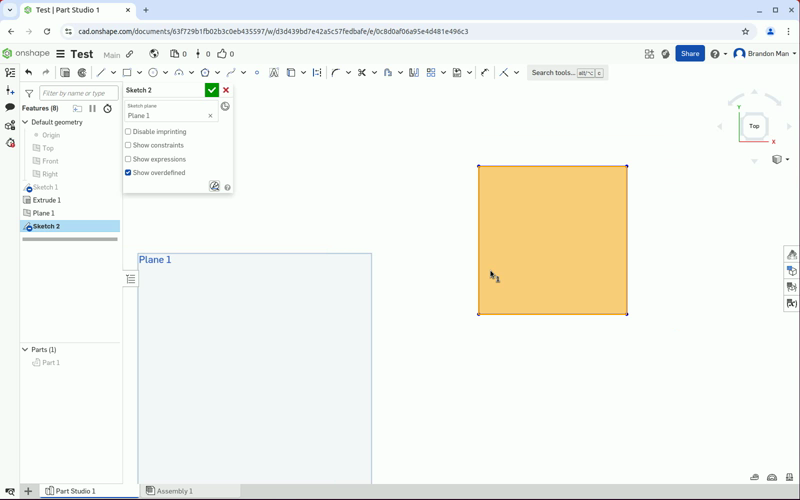
scroll(-6)
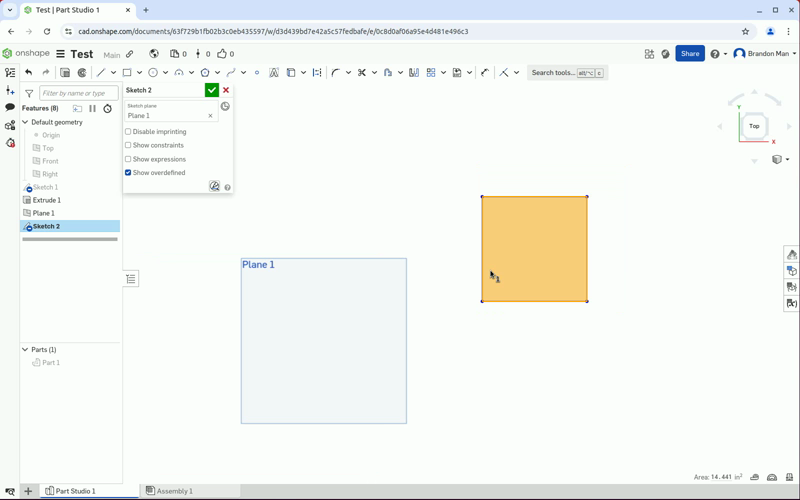
scroll(-6)
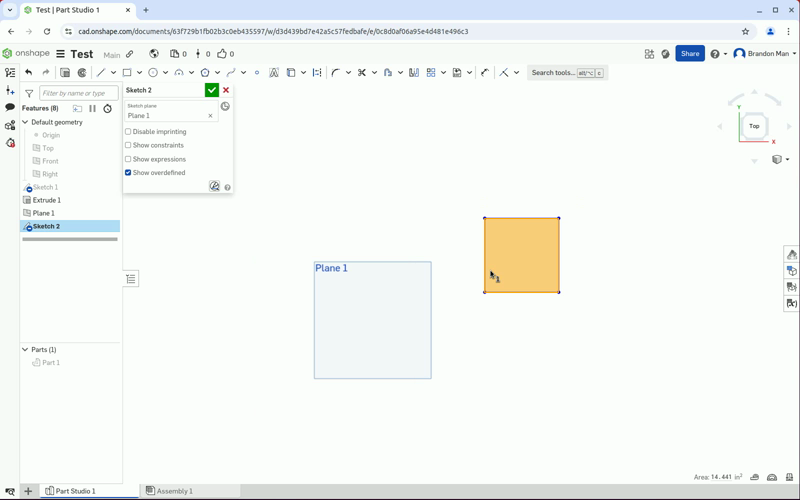
scroll(-6)
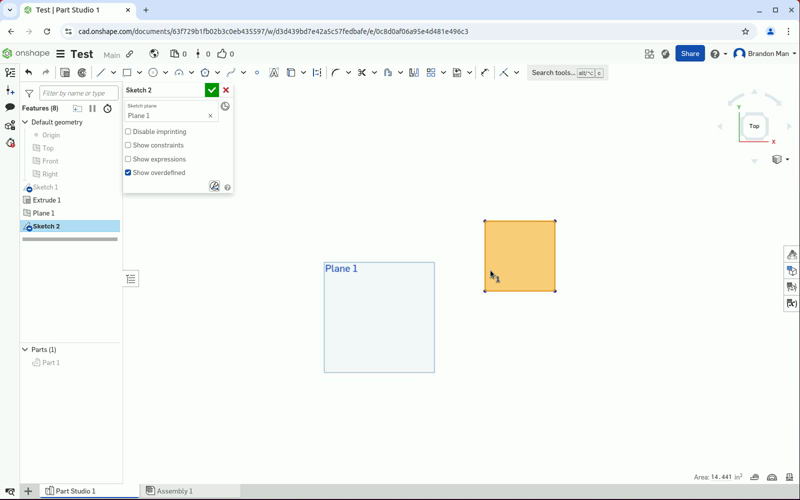
scroll(-6)
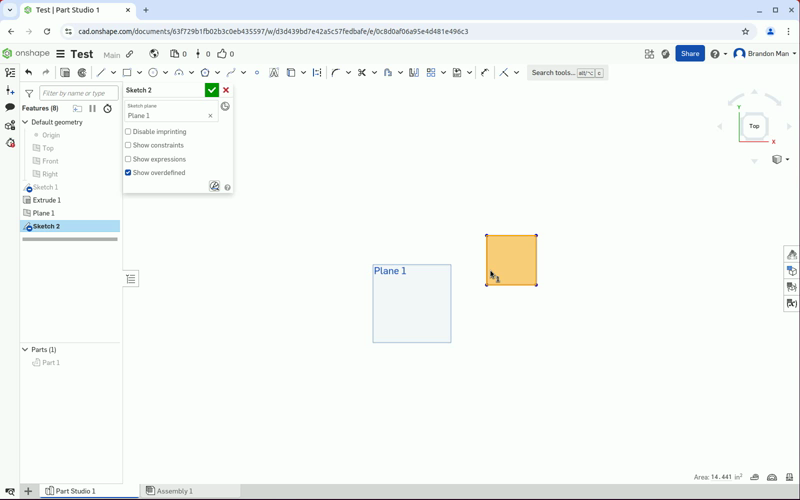
scroll(-6)
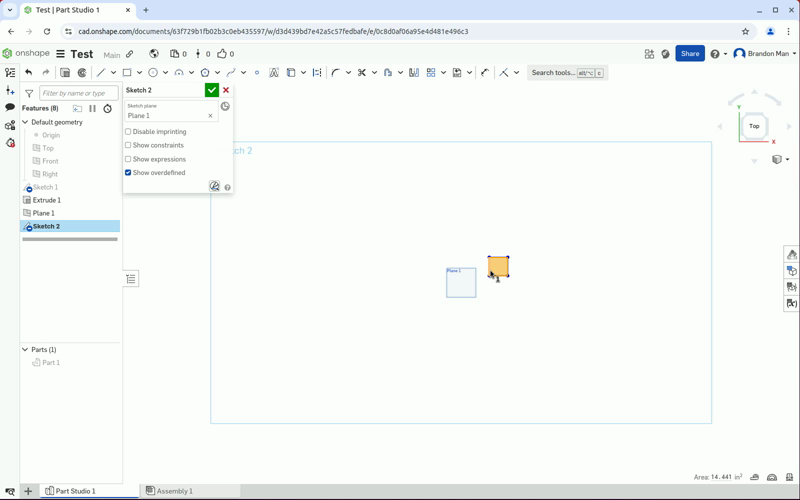
mouse_move(73, 352)
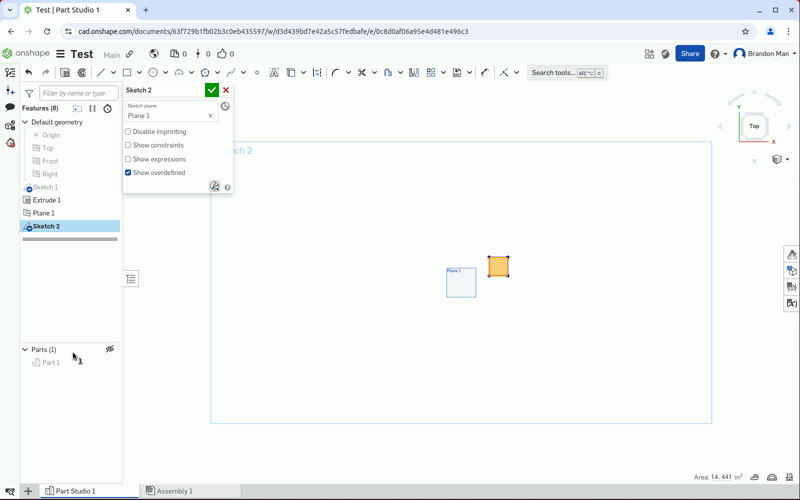
key(shift+y)
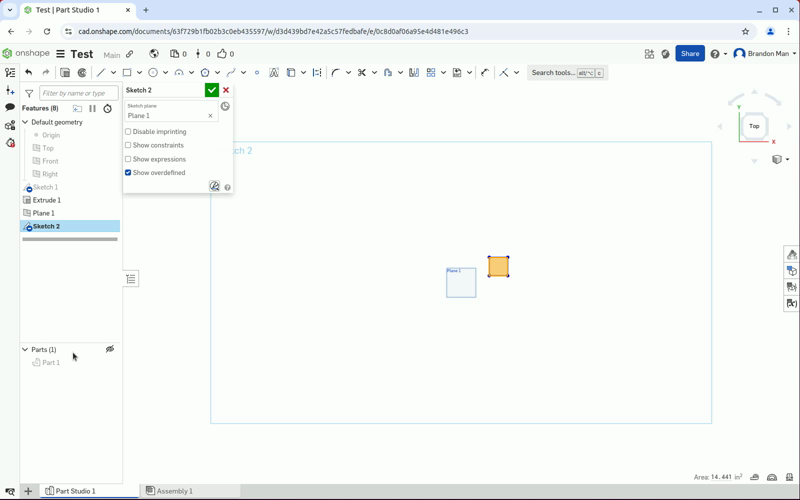
key(shift+e)
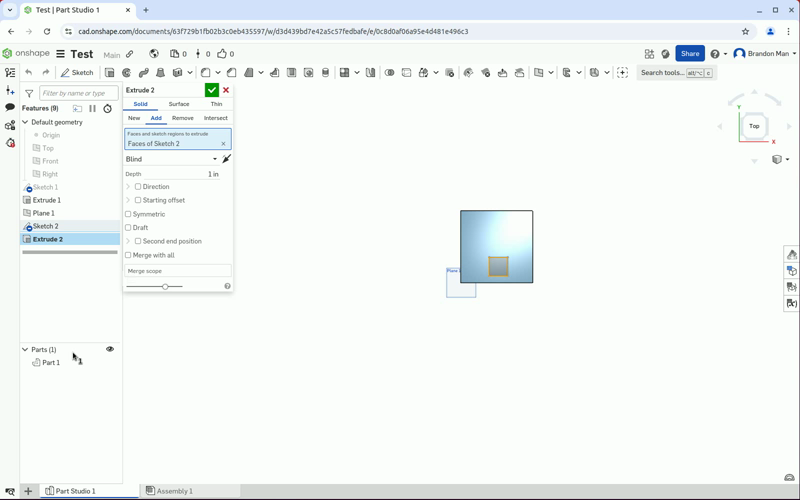
mouse_move(143, 106)
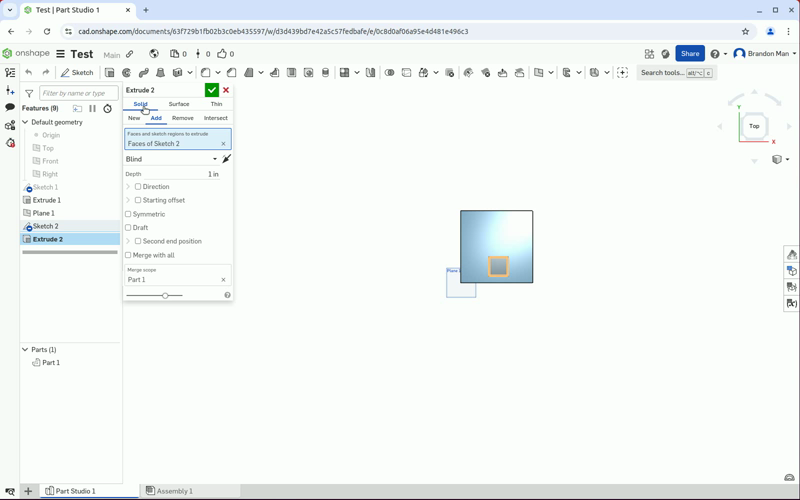
click(143, 106)
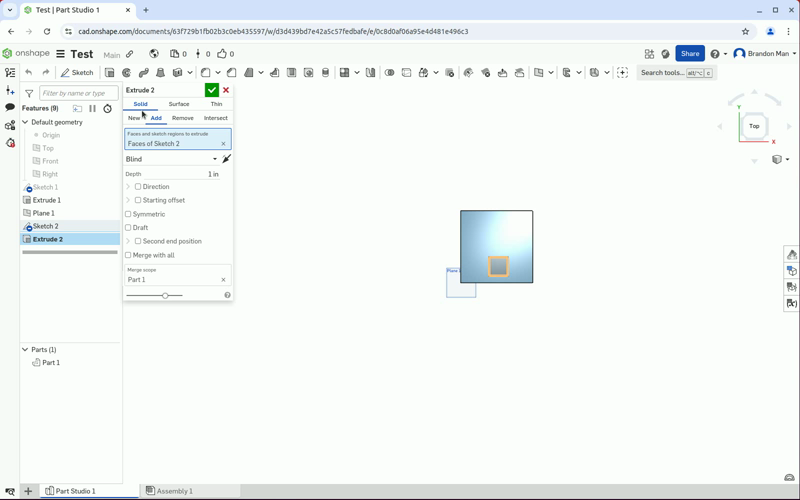
mouse_move(137, 120)
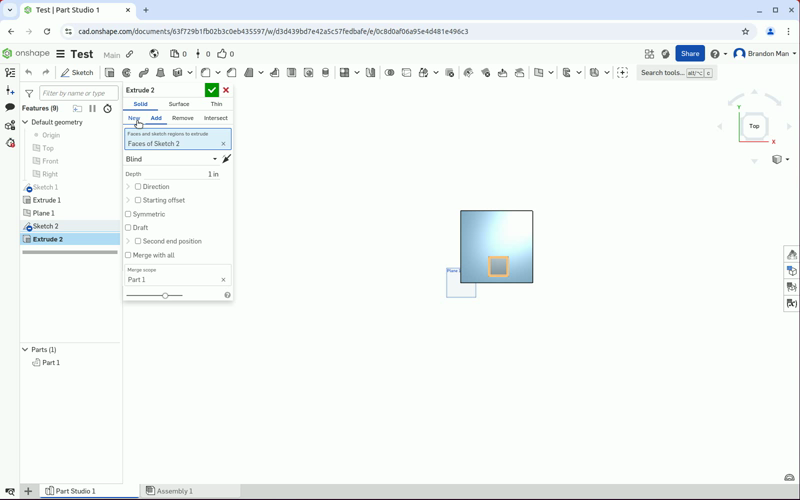
click(137, 120)
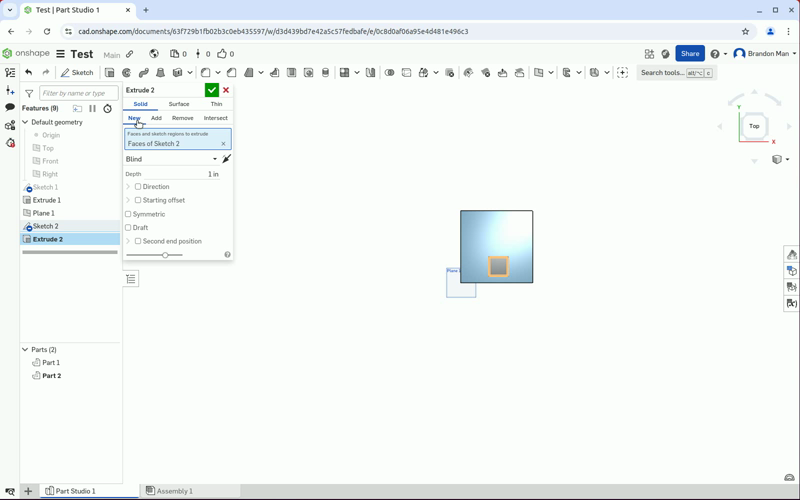
key(tab, 4)
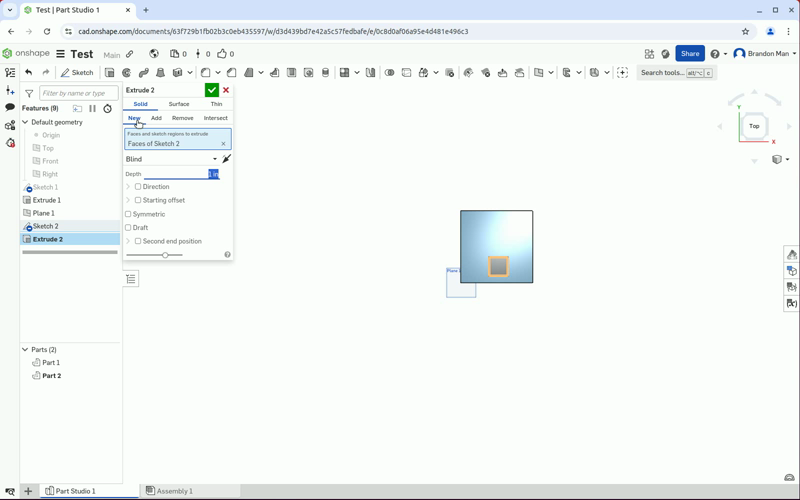
text(22.145)
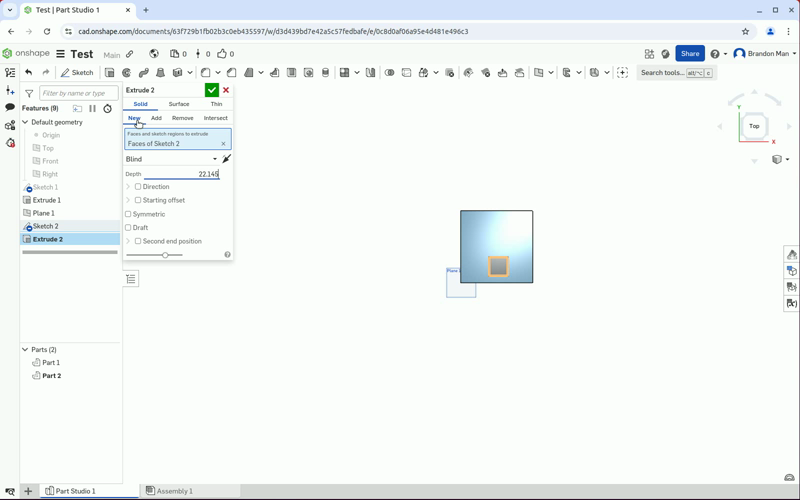
key(enter)
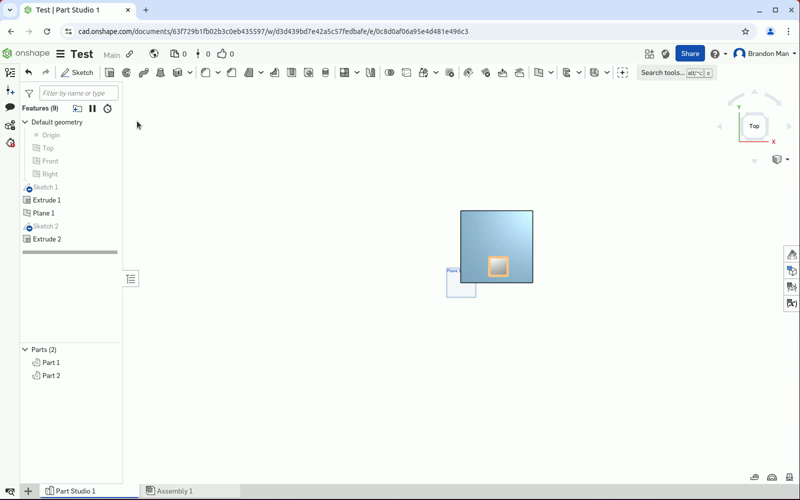
key(shift+h)
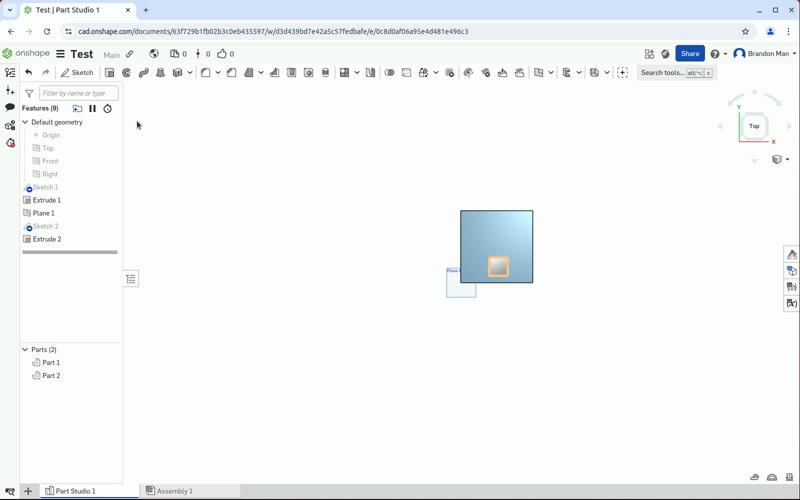
key(shift+h)
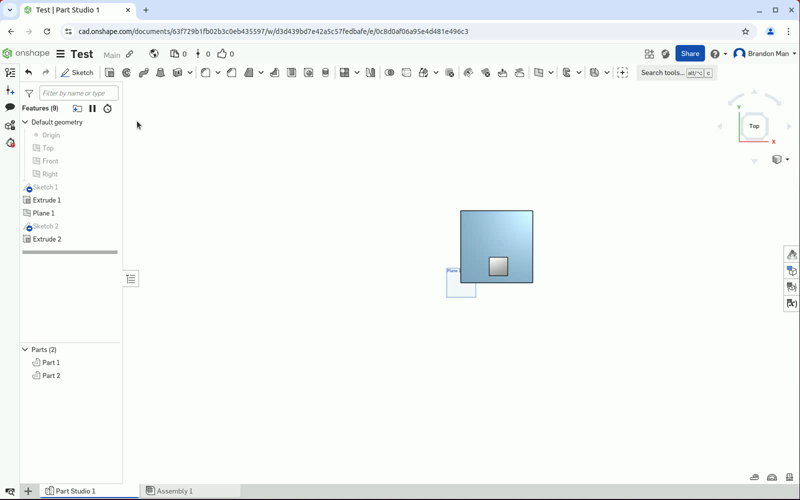
mouse_move(73, 189)
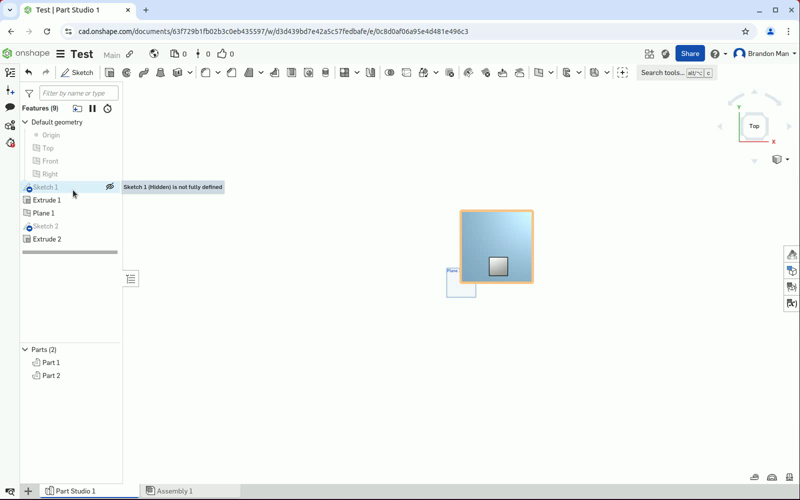
click(73, 189)
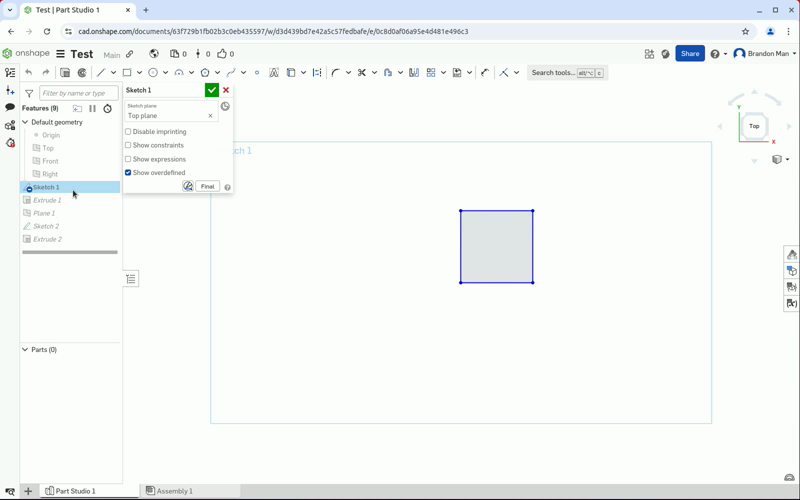
mouse_move(229, 92)
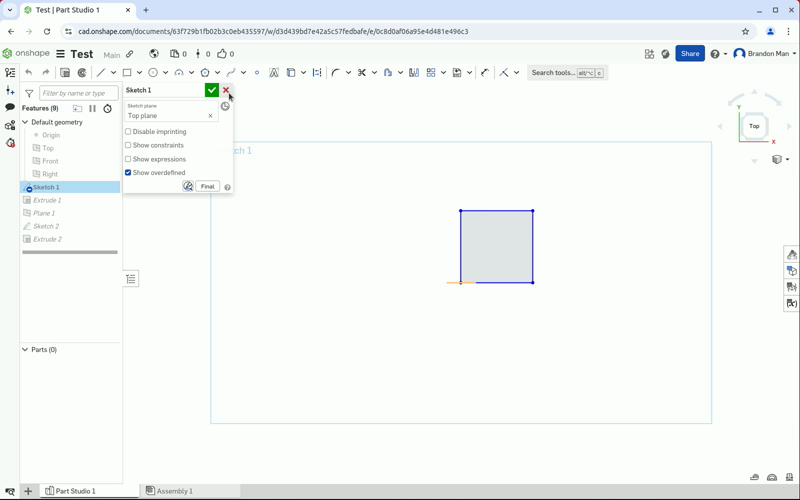
click(229, 92)
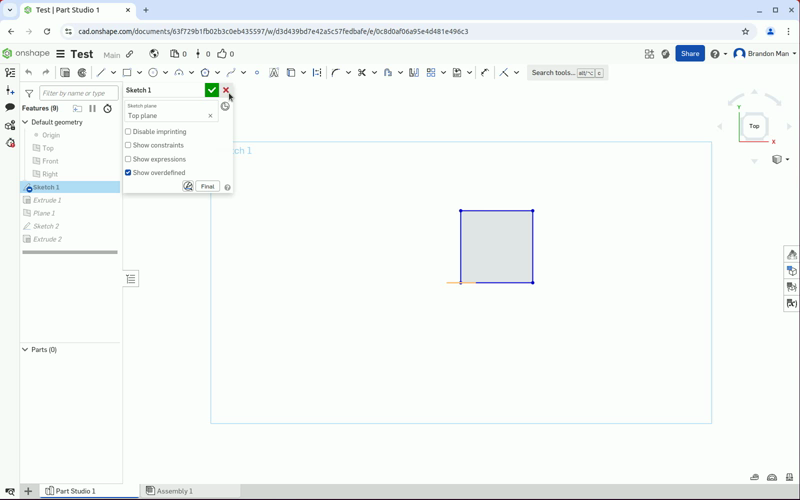
key(shift+s)
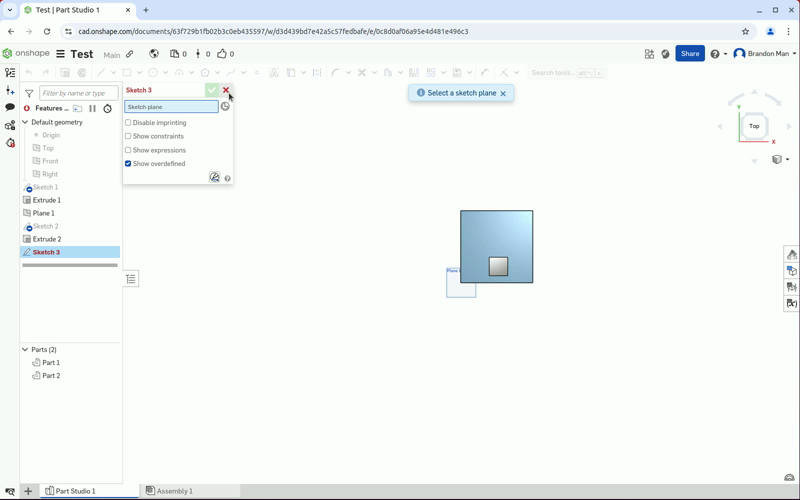
mouse_move(73, 215)
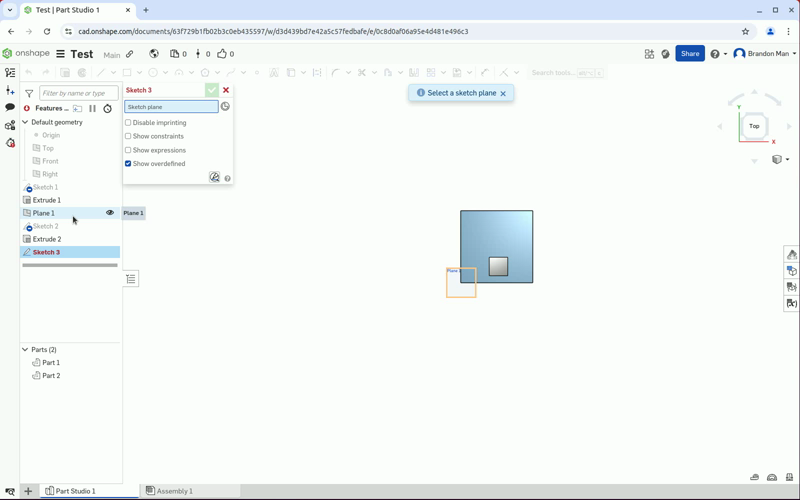
click(73, 215)
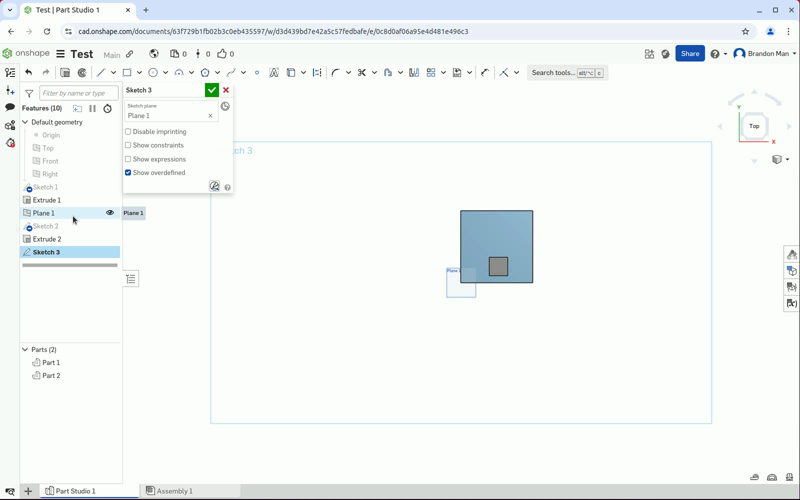
mouse_move(73, 352)
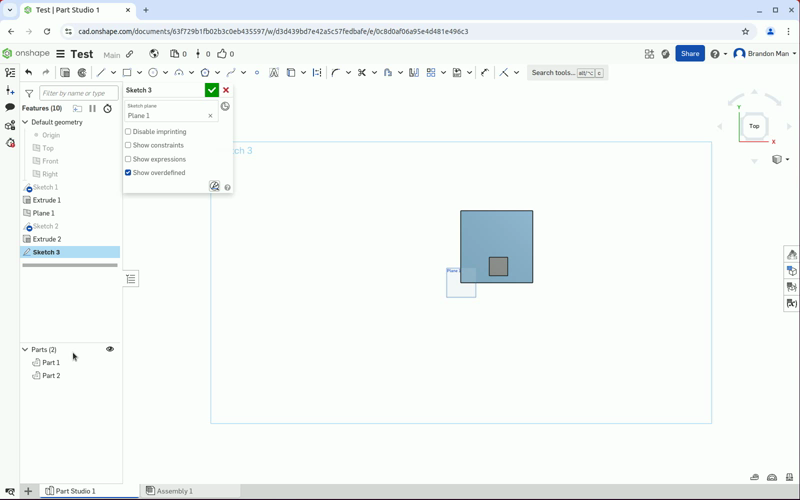
key(y)
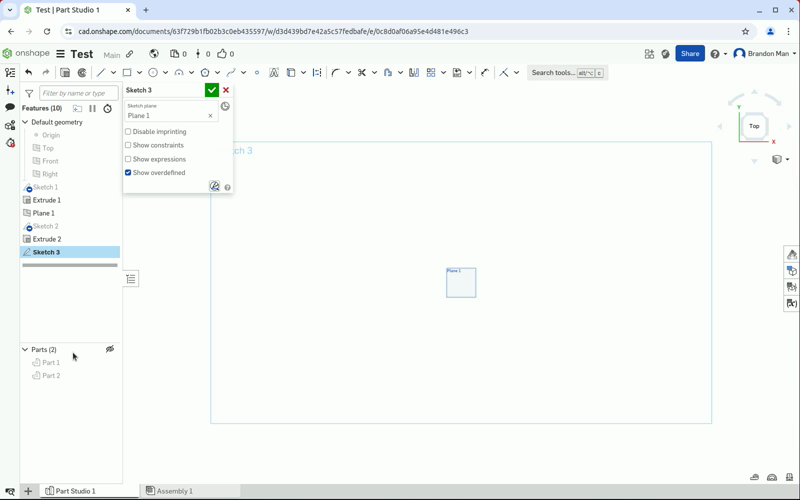
key(l)
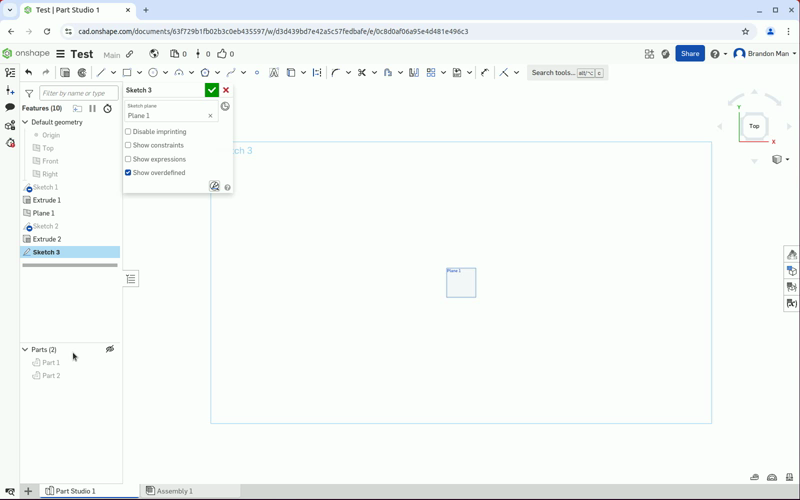
key_down(shift)
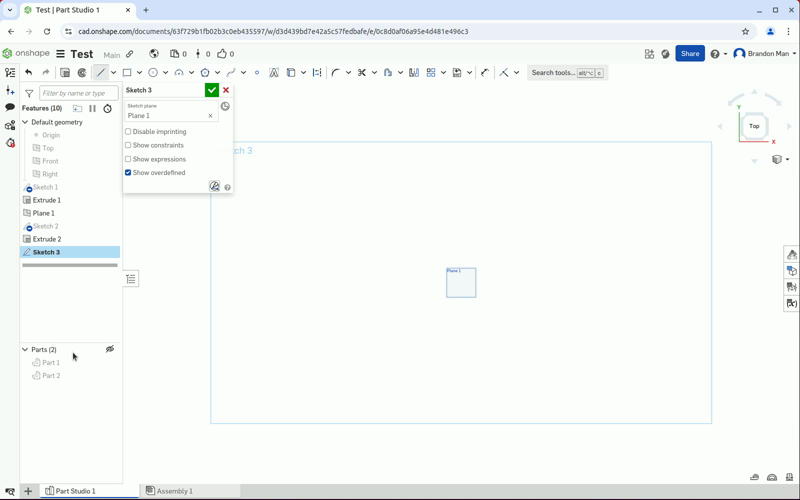
mouse_move(513, 254)
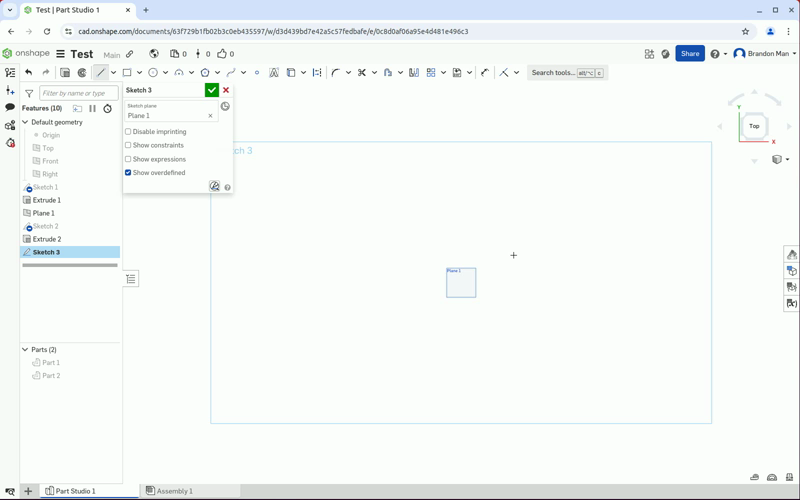
click(513, 254)
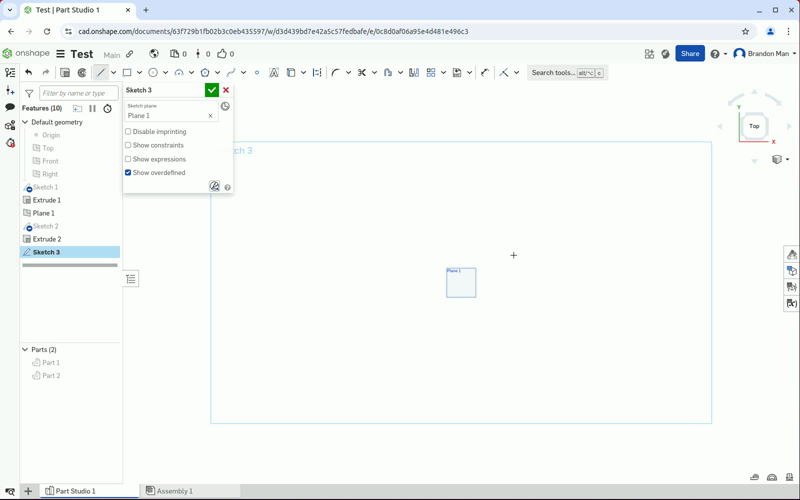
key_up(shift)
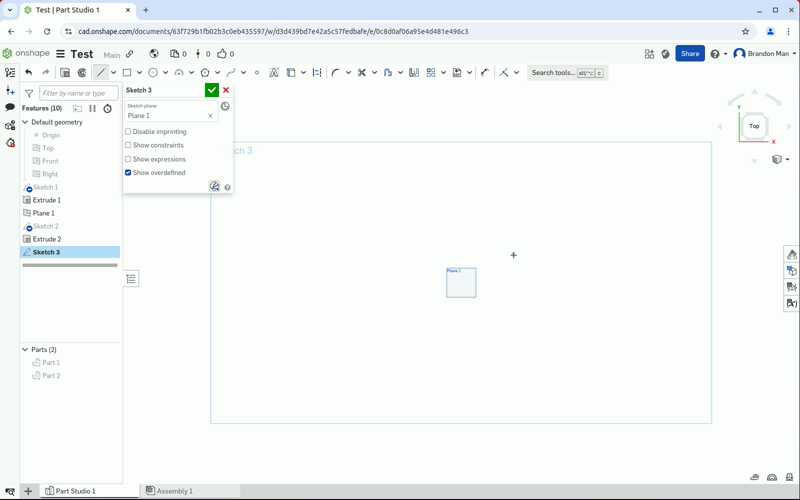
key_down(shift)
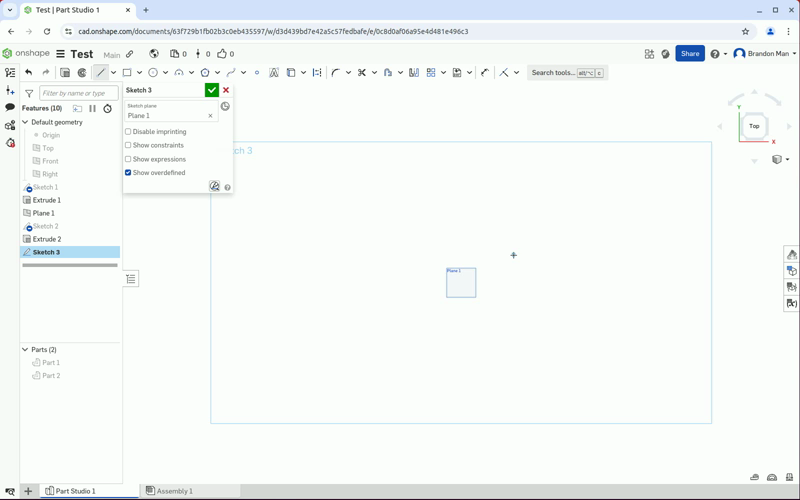
mouse_move(543, 254)
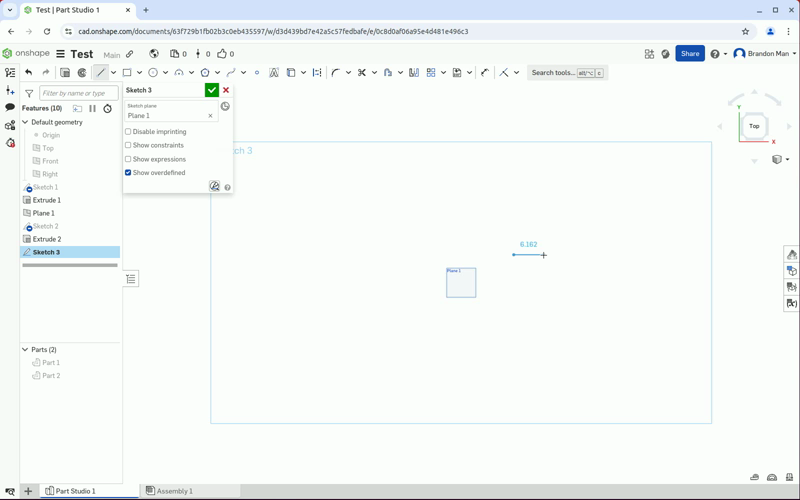
mouse_move(532, 254)
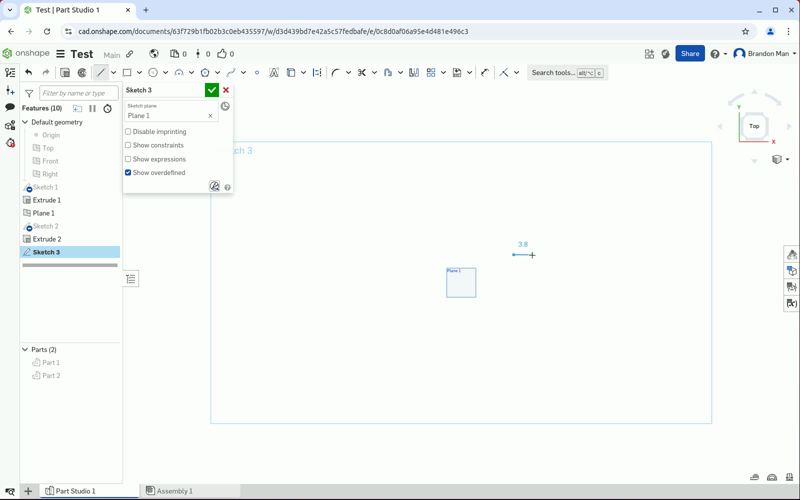
click(532, 254)
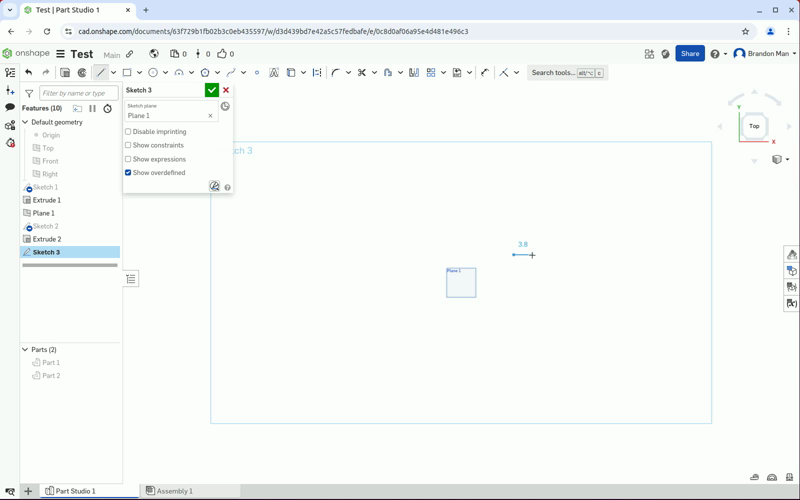
key_up(shift)
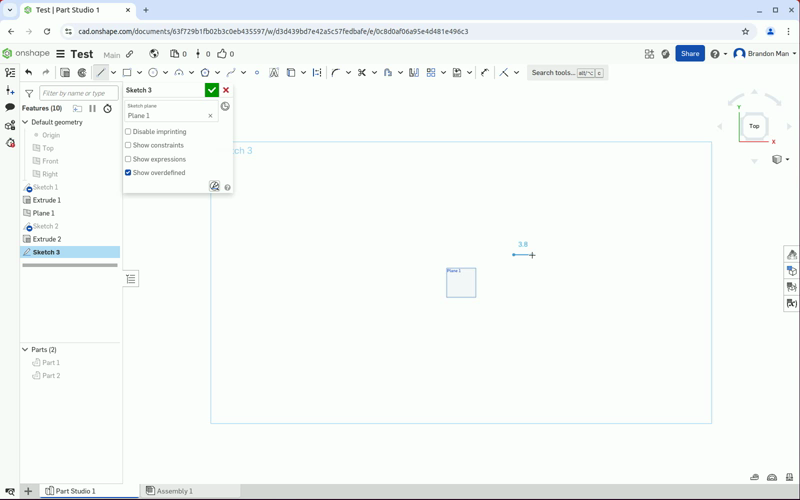
key_down(shift)
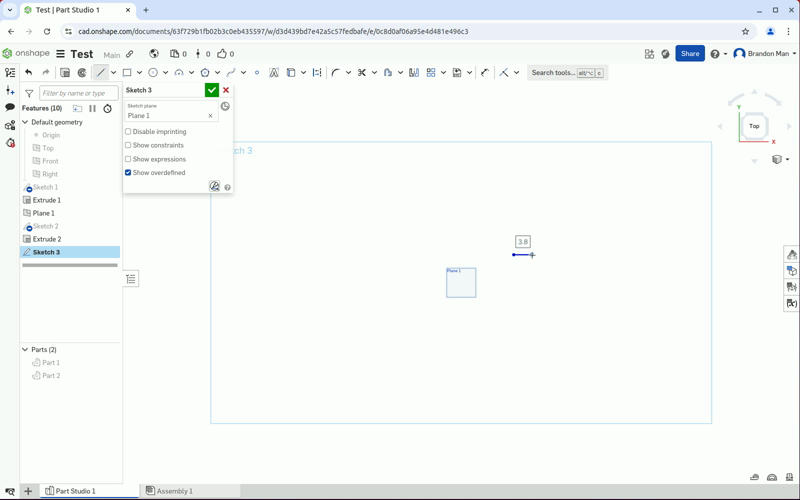
mouse_move(562, 254)
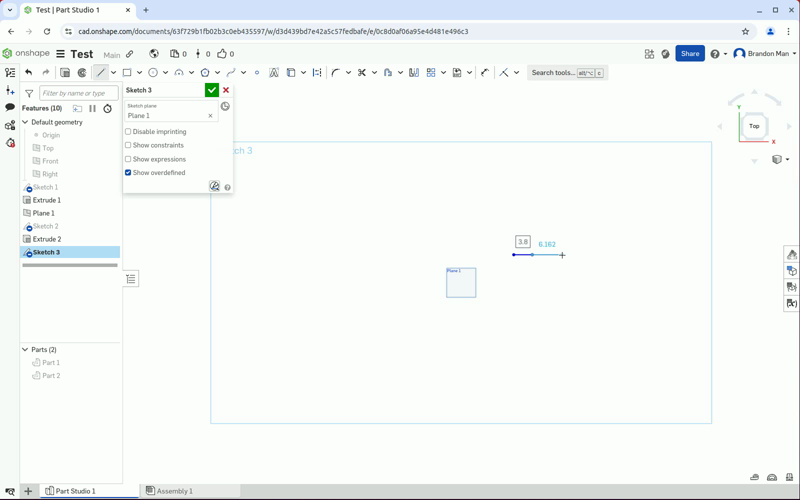
mouse_move(532, 236)
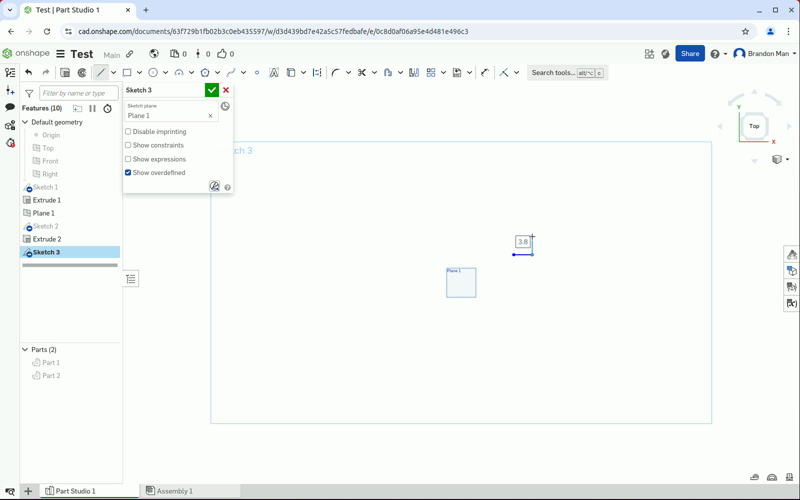
click(532, 236)
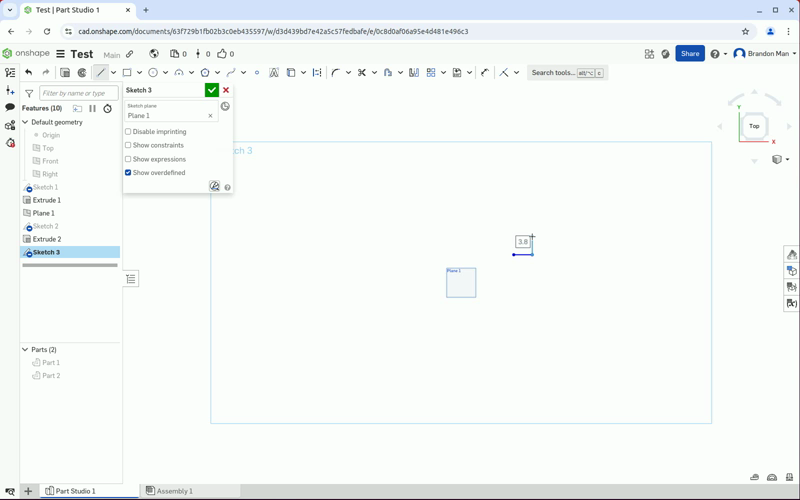
key_up(shift)
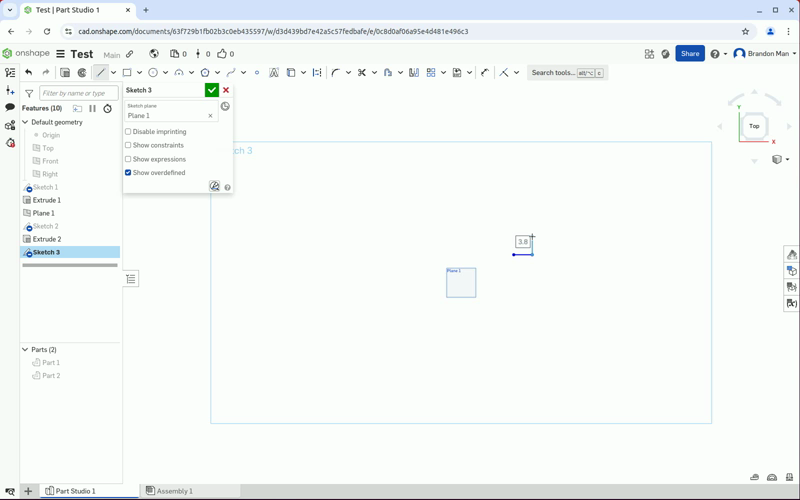
key_down(shift)
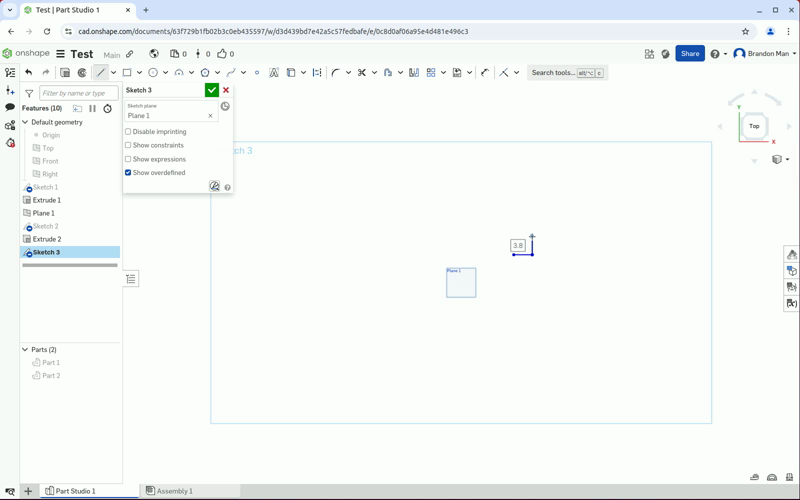
mouse_move(562, 236)
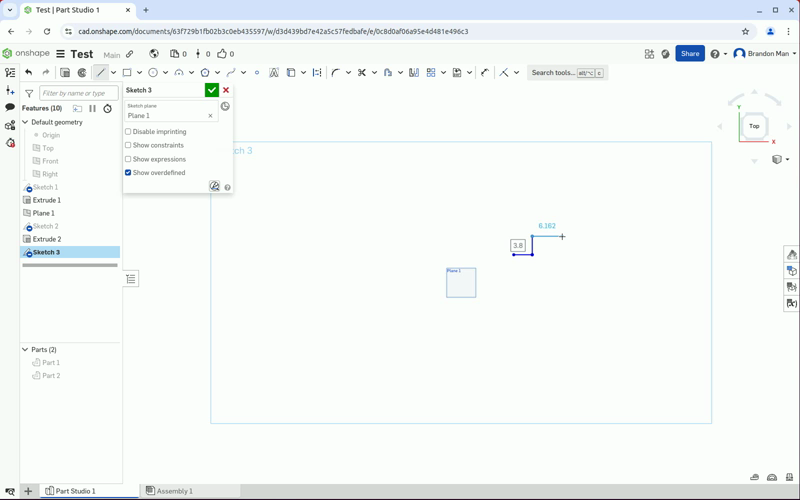
mouse_move(513, 236)
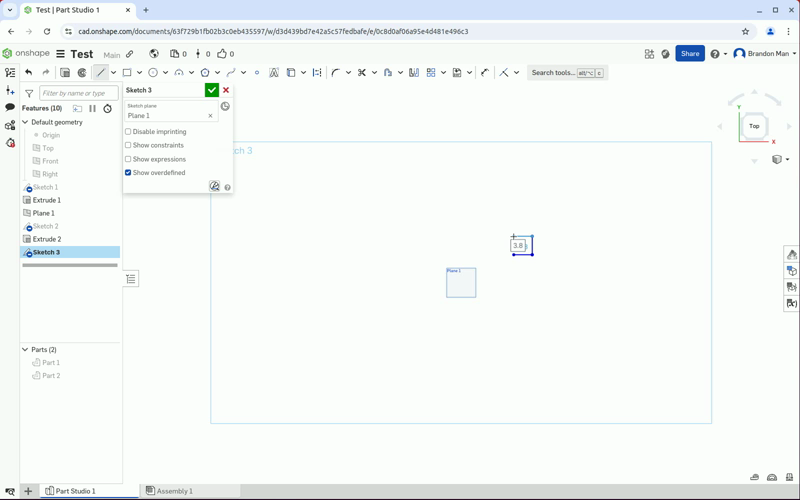
click(513, 236)
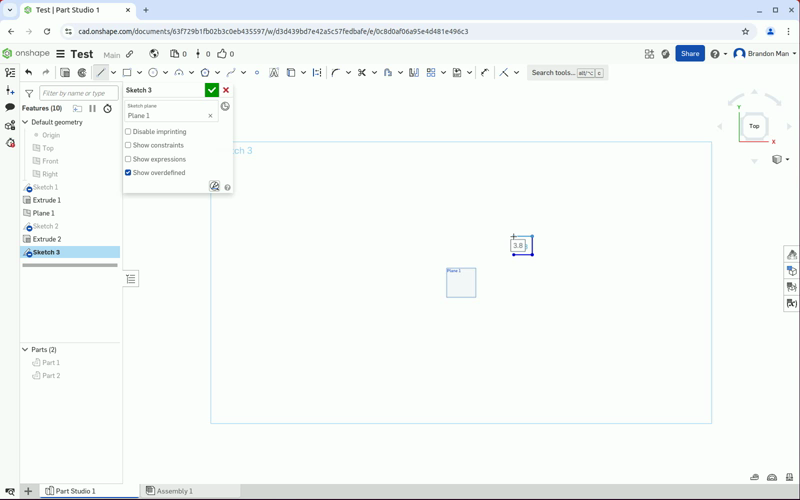
key_up(shift)
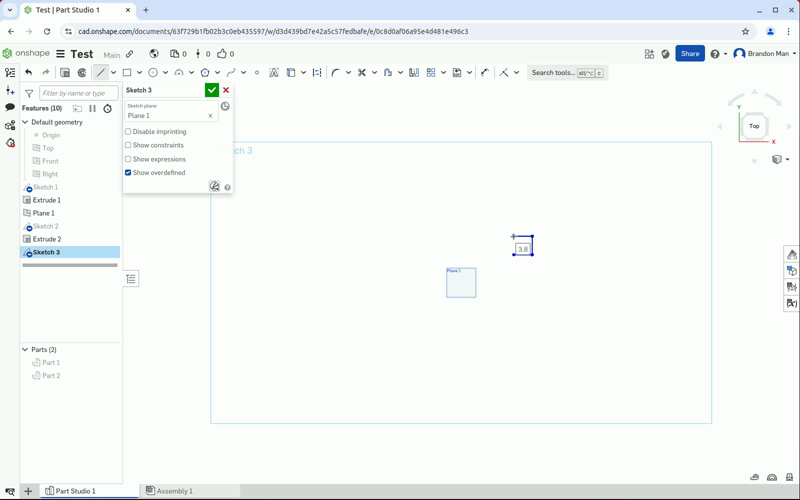
mouse_move(543, 236)
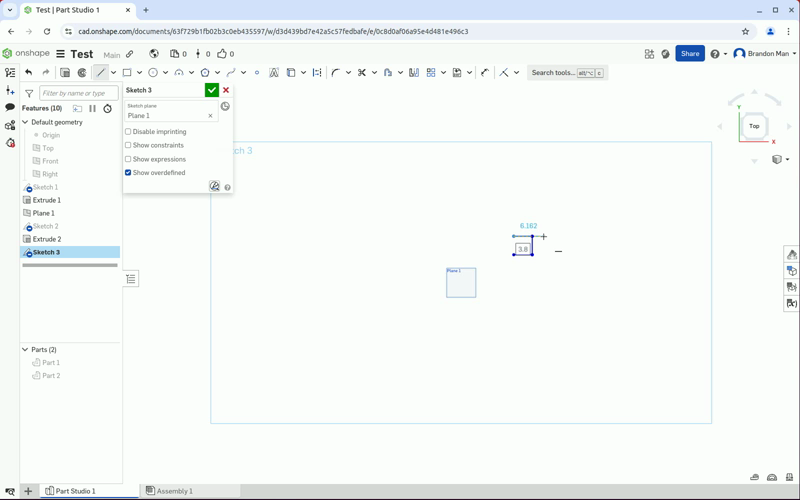
key_down(shift)
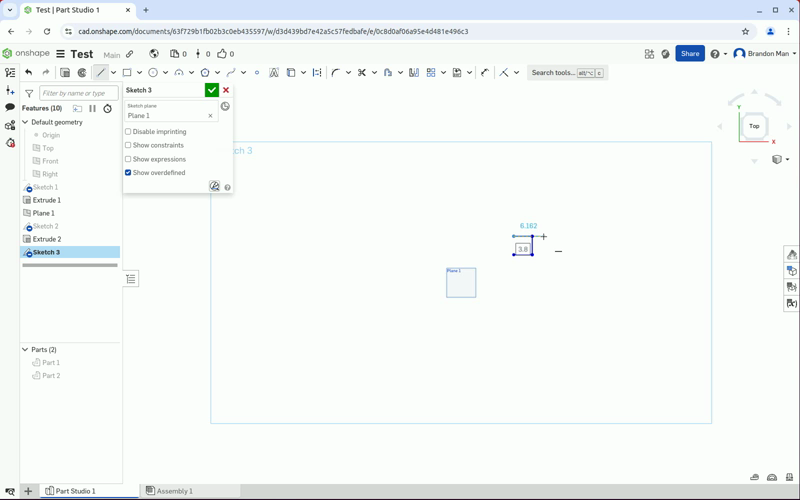
mouse_move(513, 254)
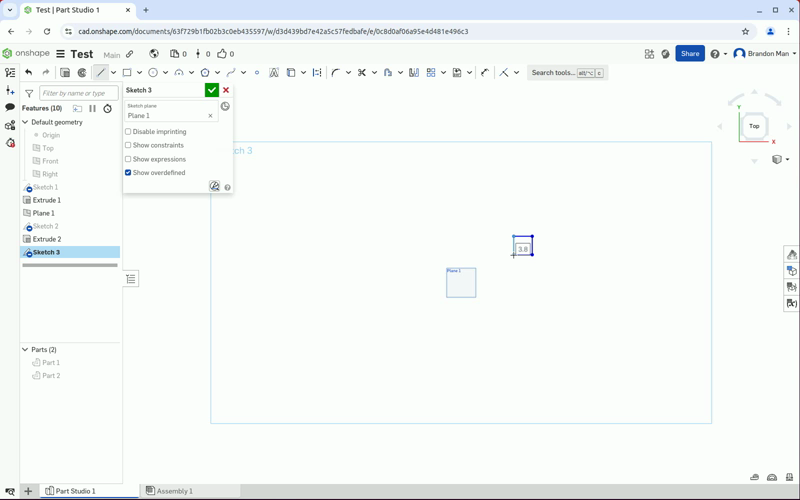
key_up(shift)
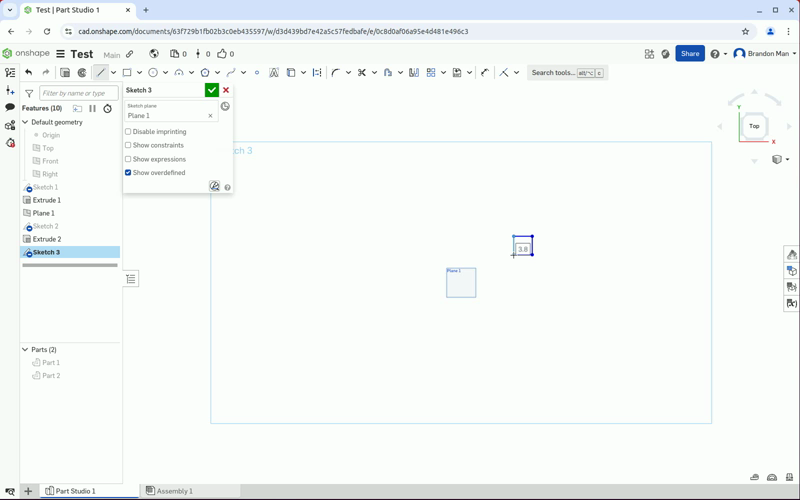
click(513, 254)
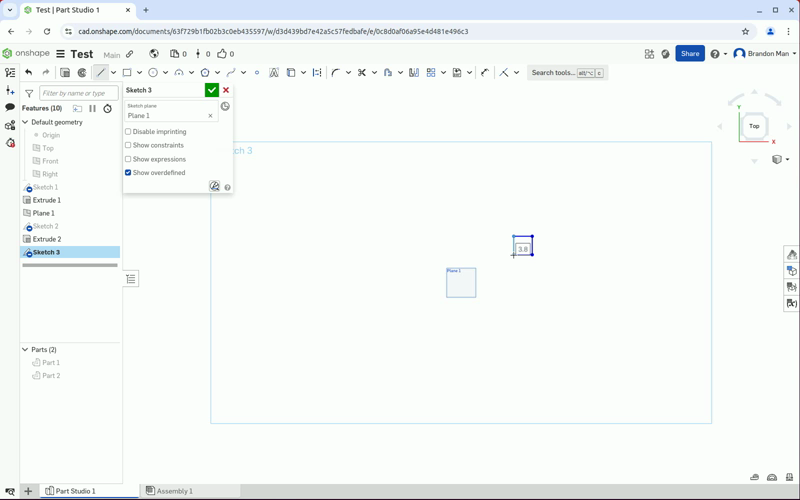
key(esc)
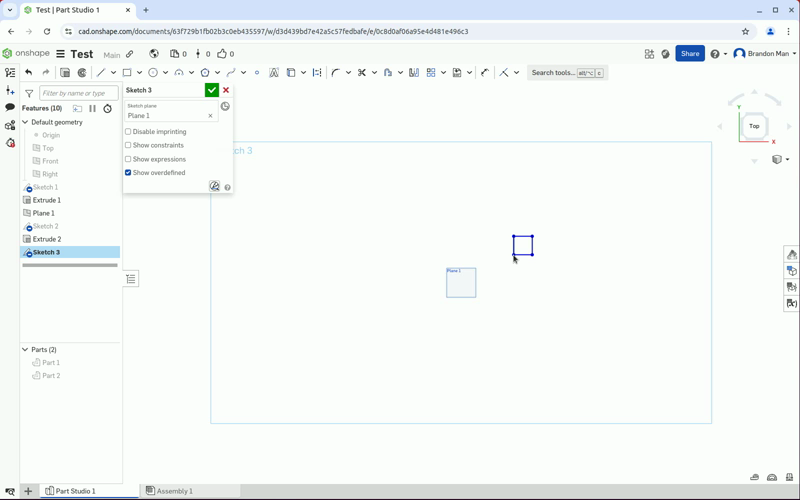
mouse_move(531, 253)
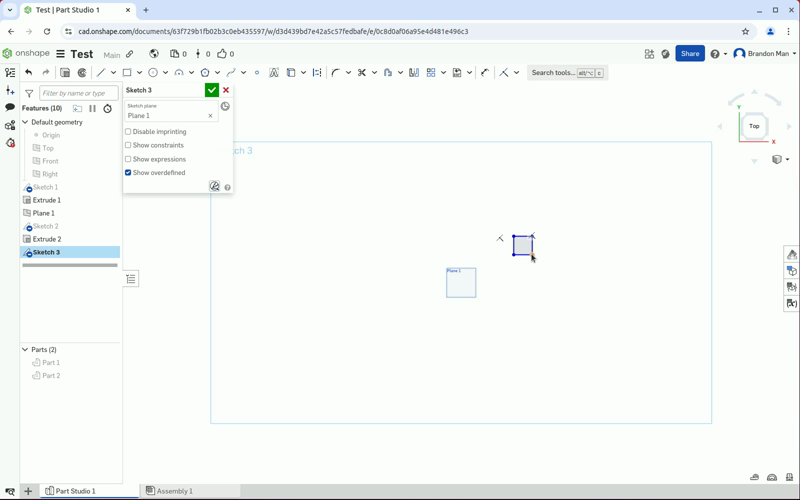
scroll(6)
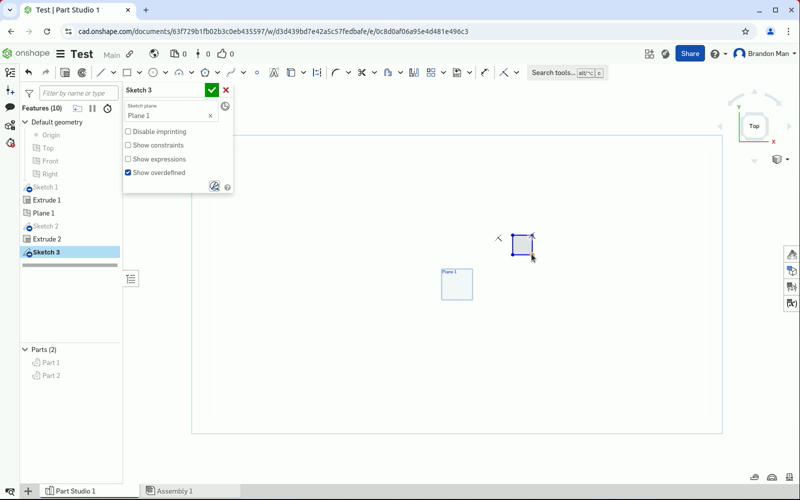
scroll(6)
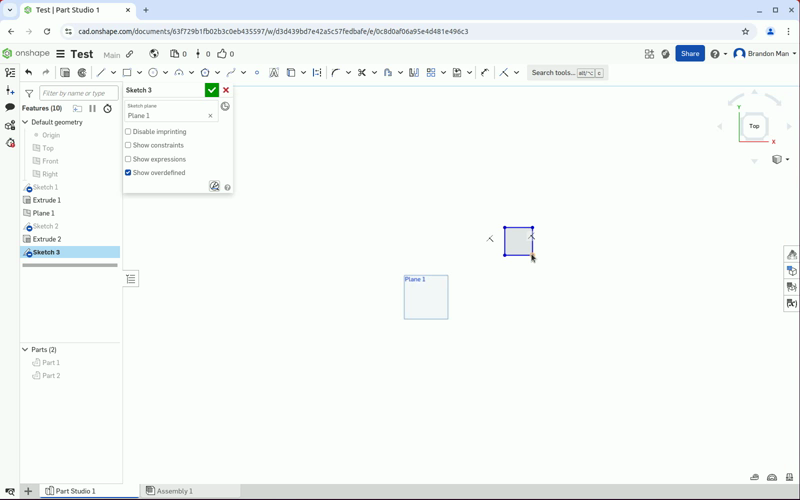
scroll(6)
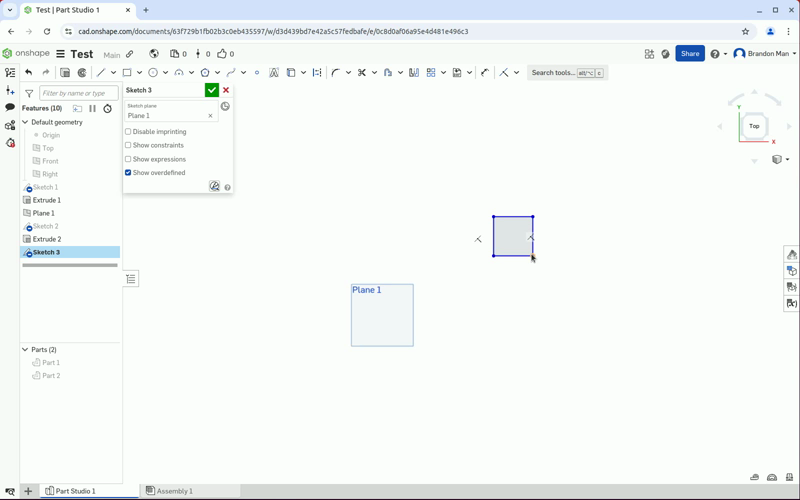
scroll(6)
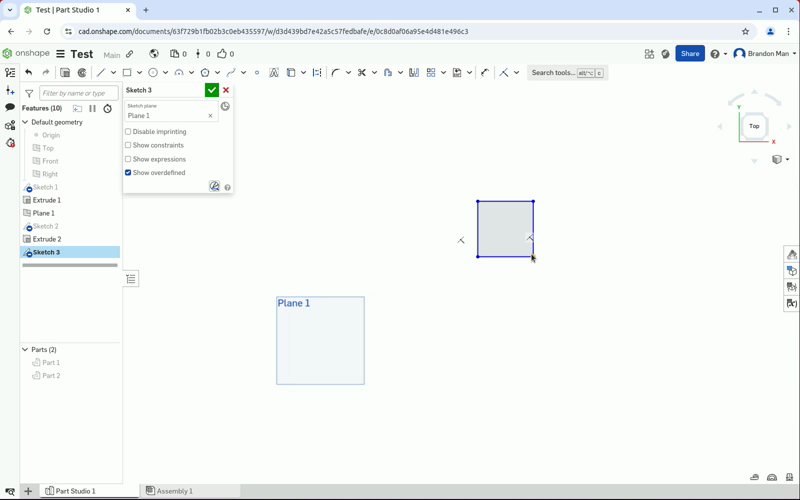
scroll(6)
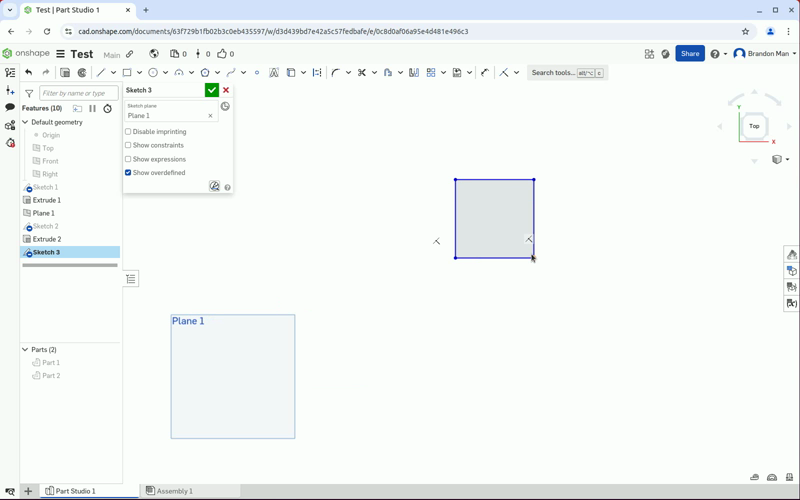
scroll(6)
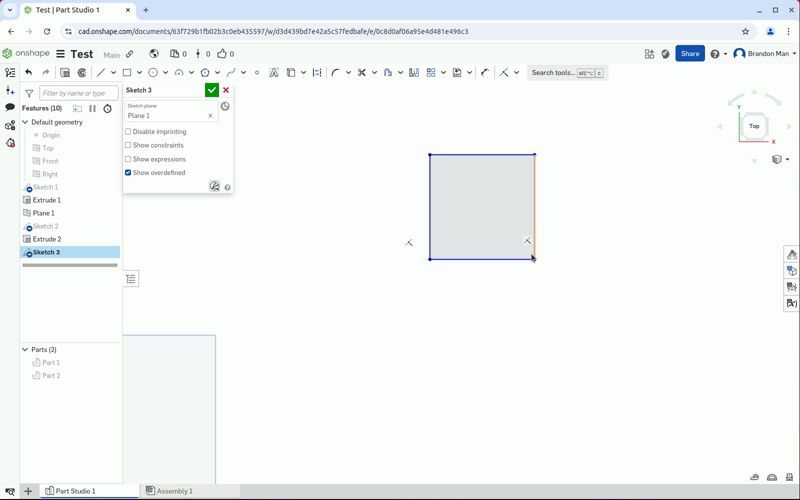
scroll(6)
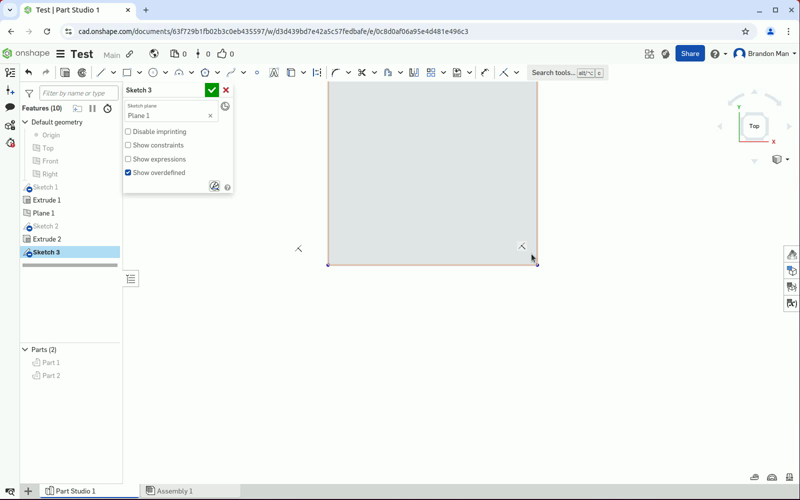
click(531, 253)
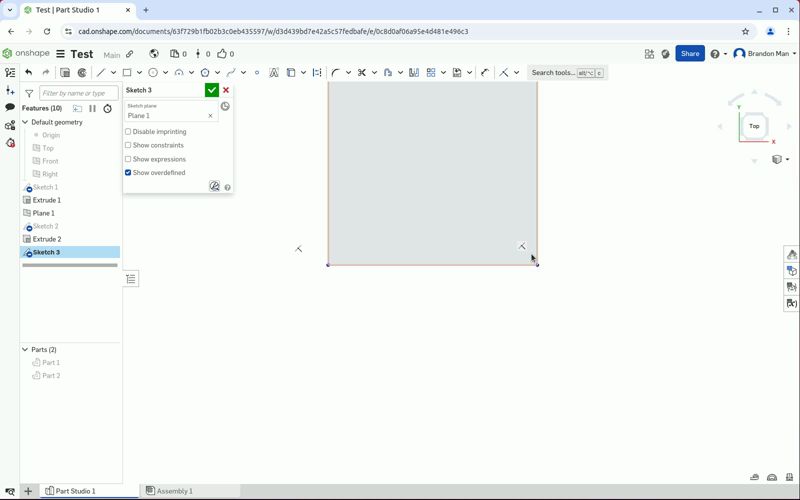
scroll(-6)
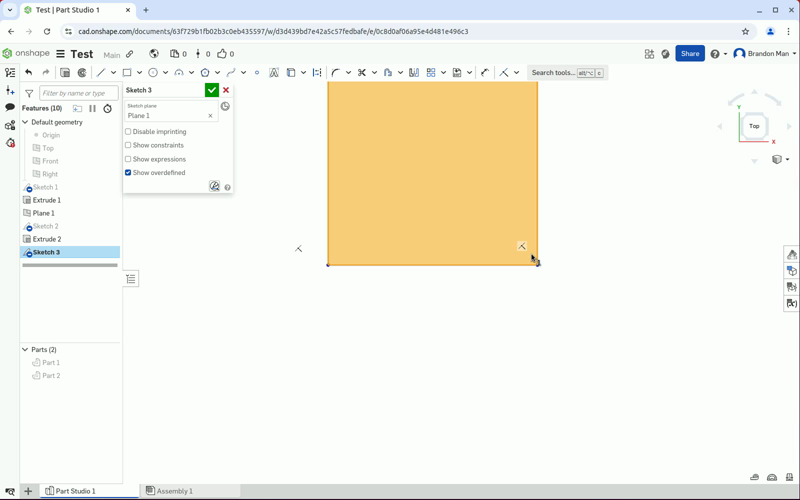
scroll(-6)
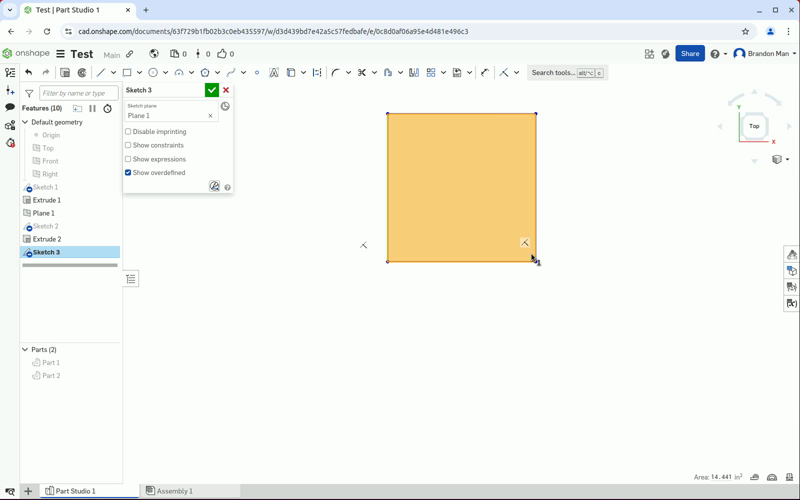
scroll(-6)
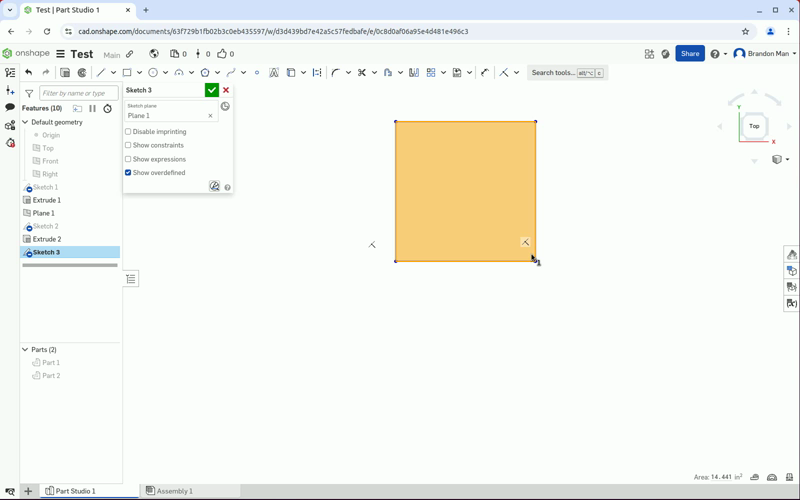
scroll(-6)
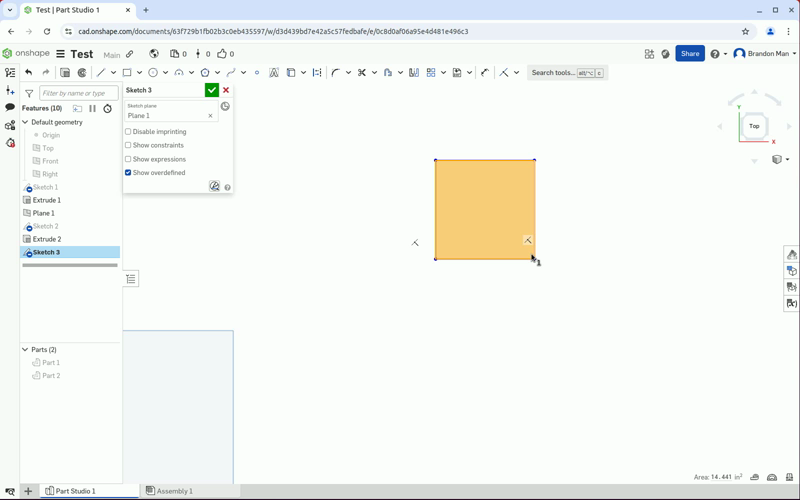
scroll(-6)
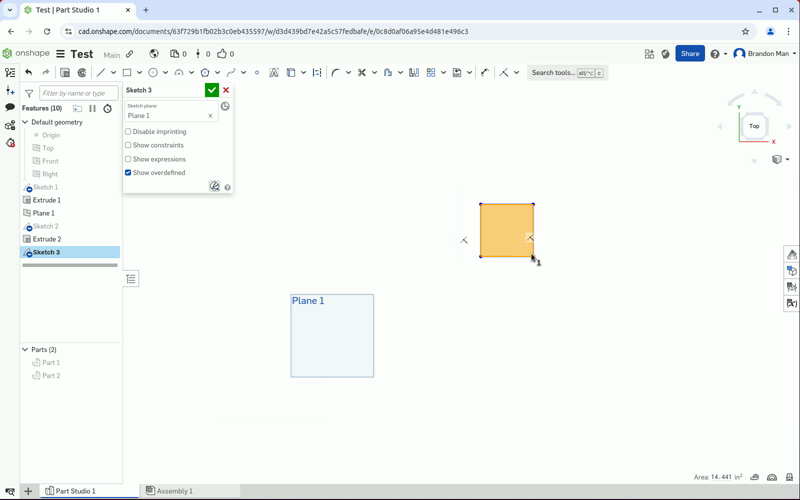
scroll(-6)
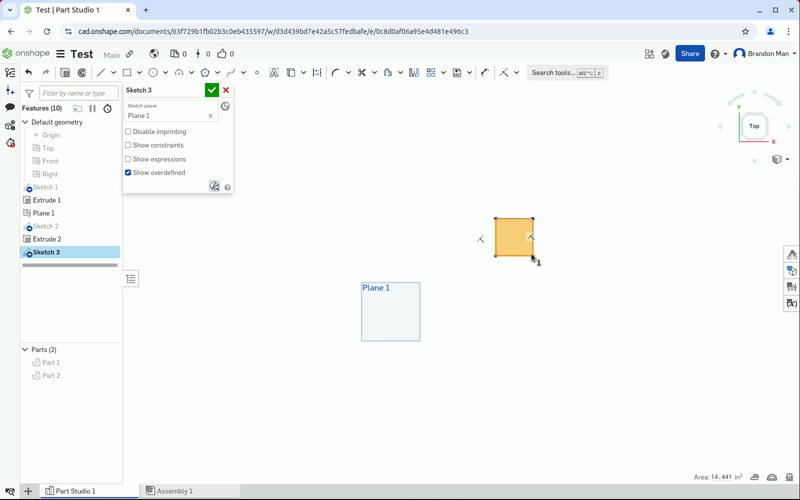
scroll(-6)
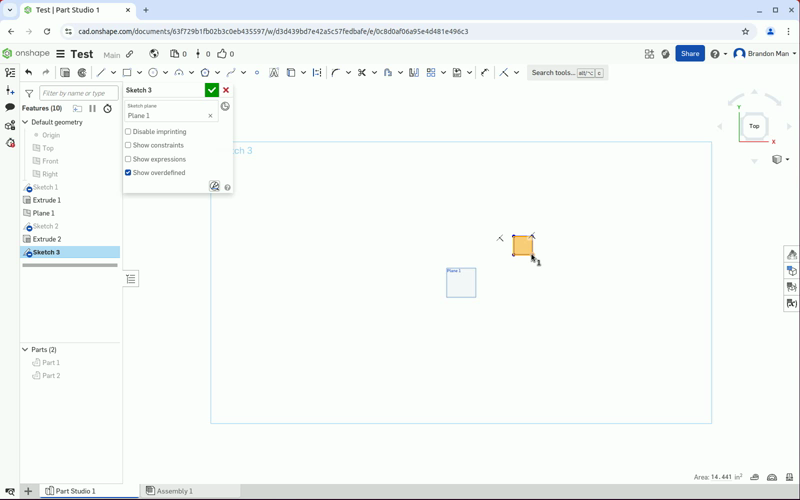
mouse_move(73, 352)
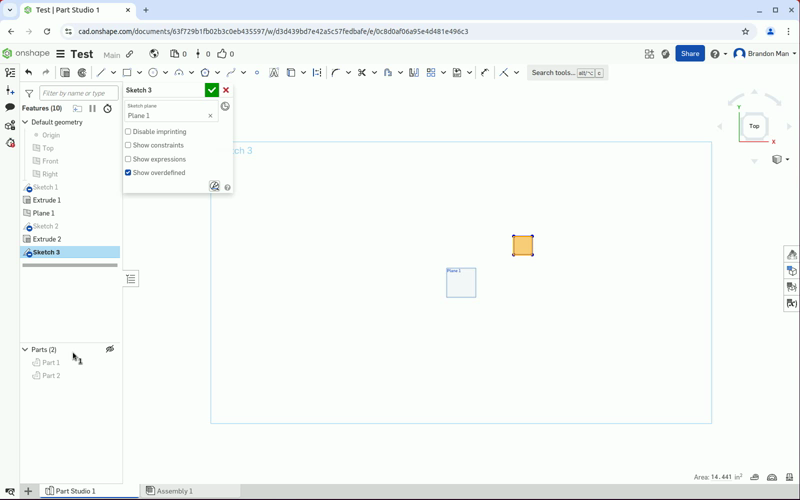
key(shift+y)
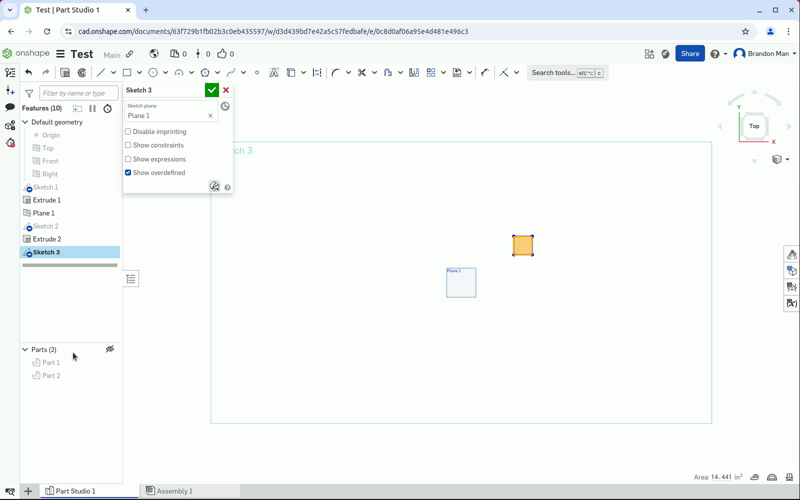
key(shift+e)
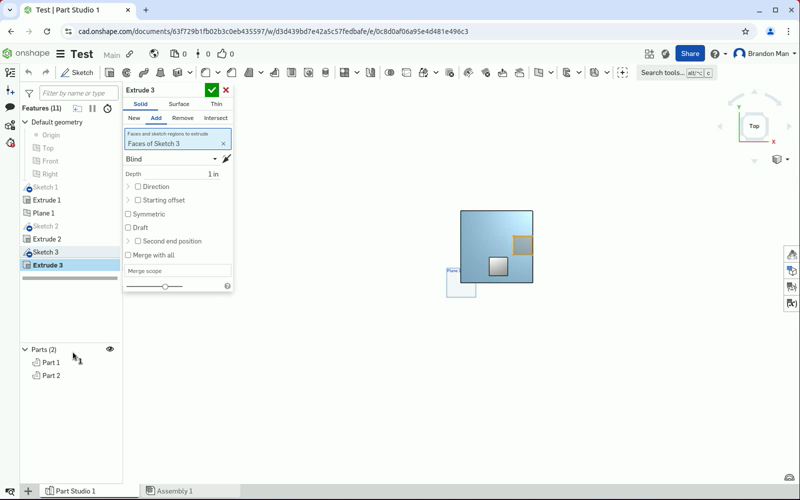
mouse_move(143, 106)
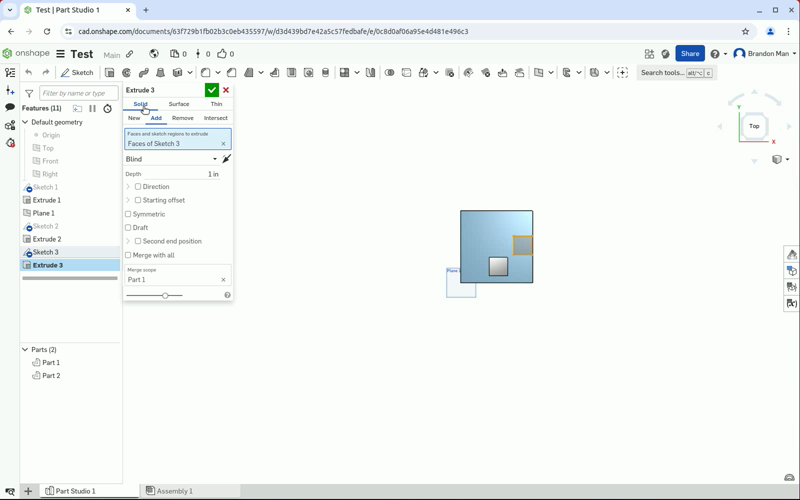
click(143, 106)
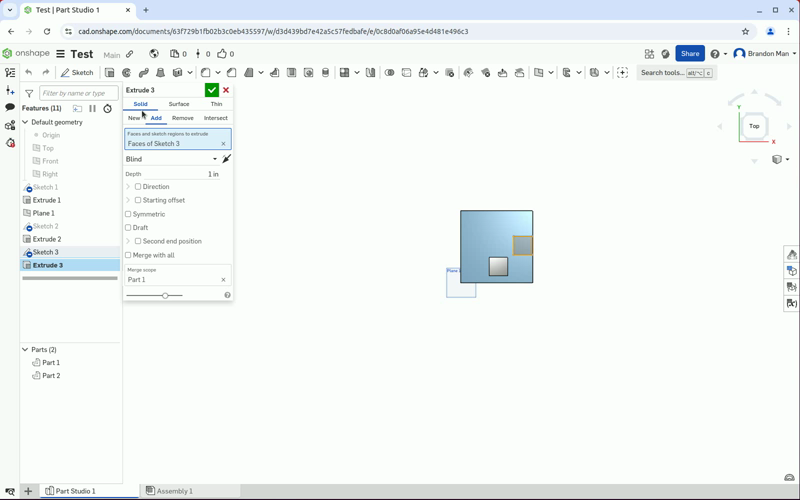
mouse_move(137, 120)
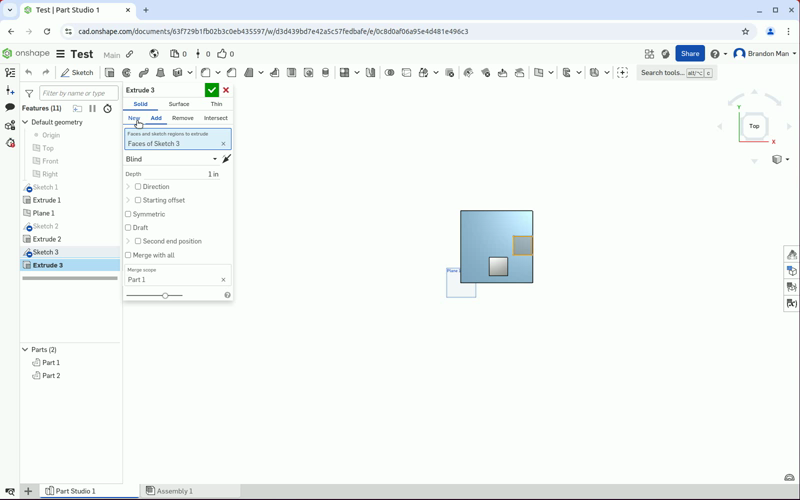
click(137, 120)
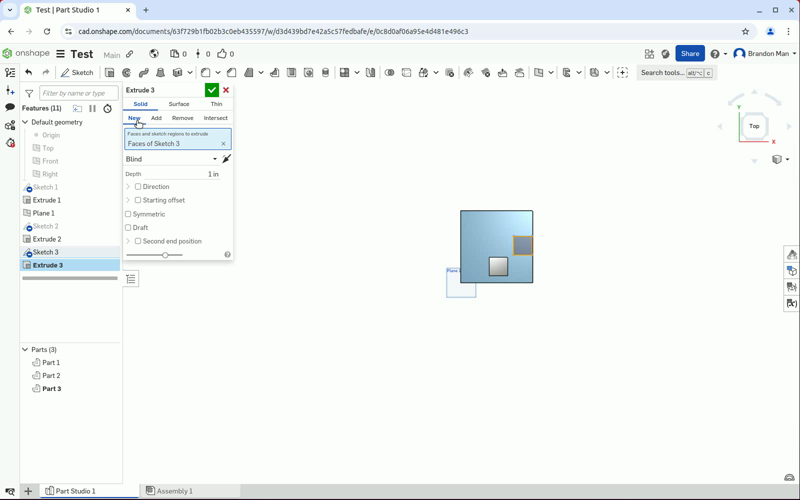
key(tab, 4)
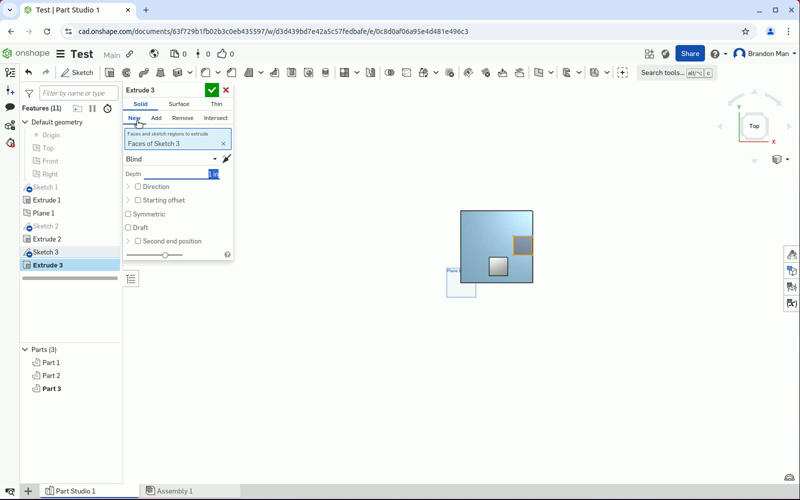
text(22.145)
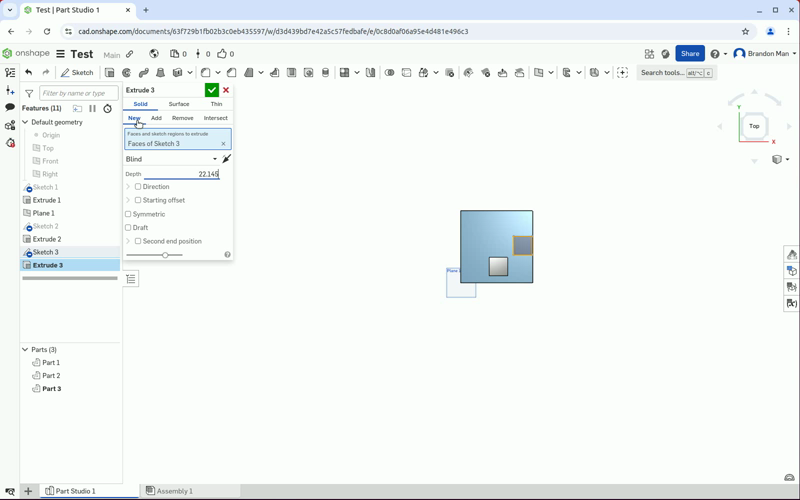
key(enter)
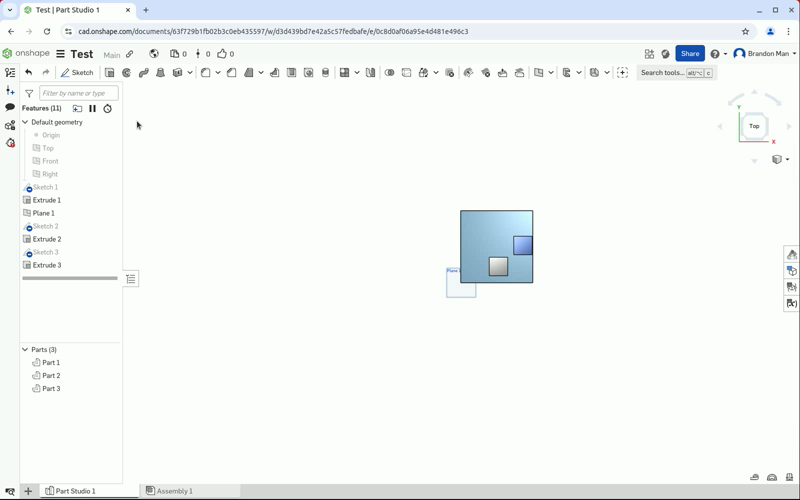
key(shift+h)
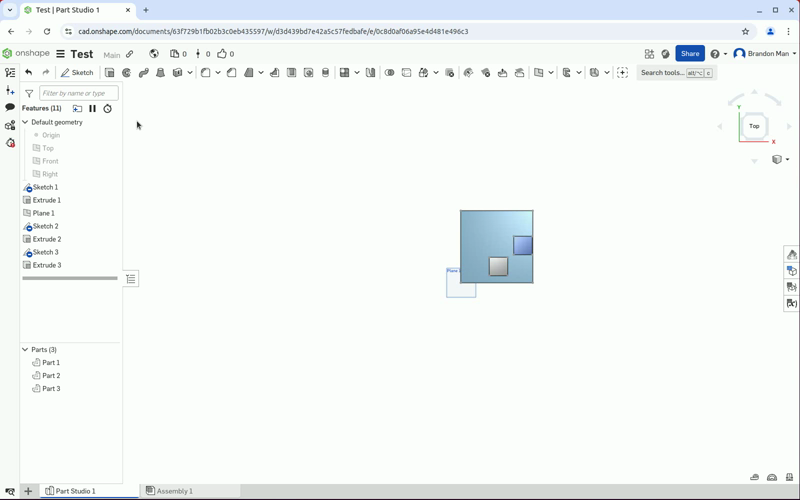
key(shift+h)
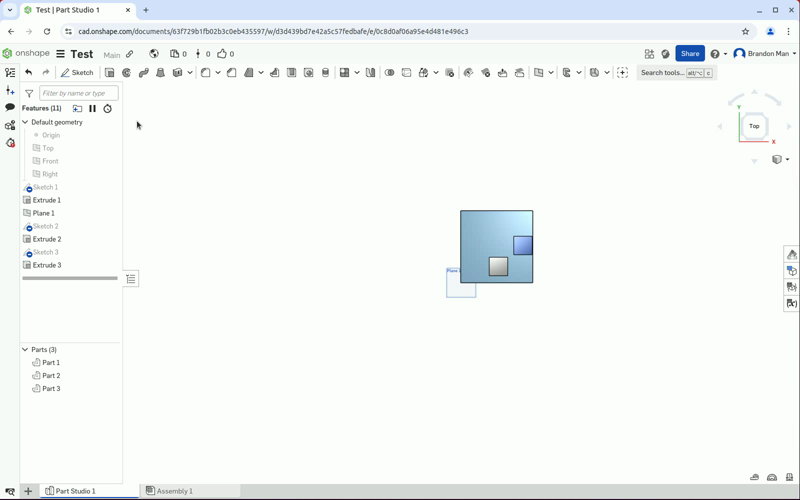
mouse_move(73, 189)
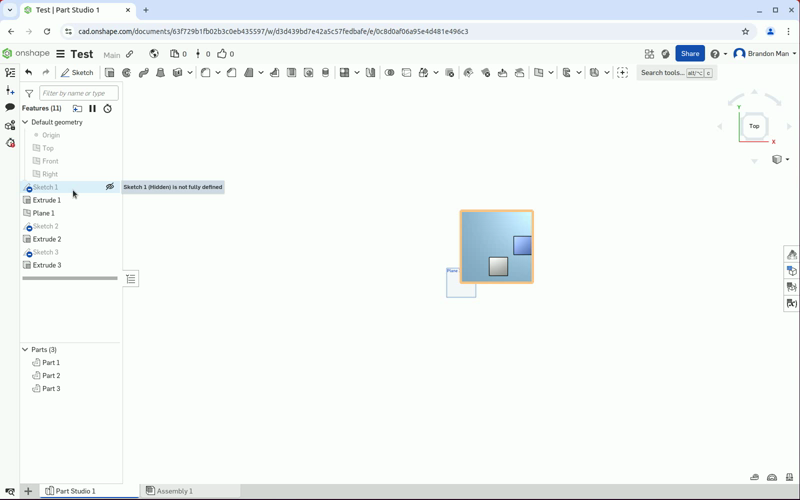
click(73, 189)
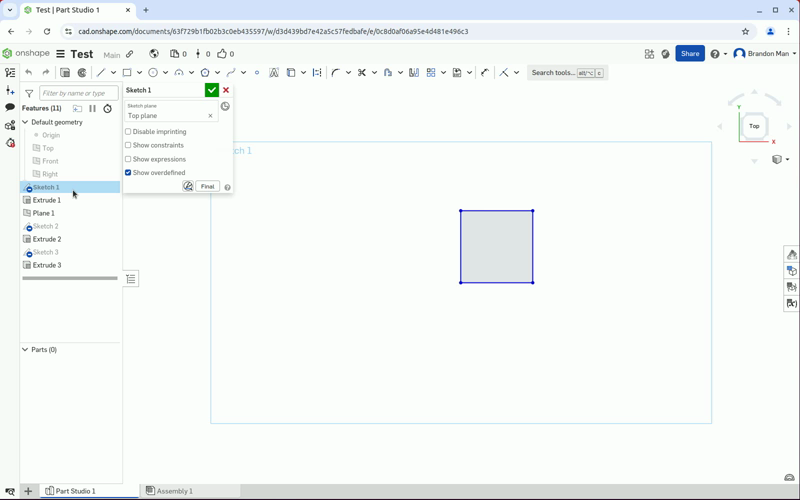
mouse_move(229, 92)
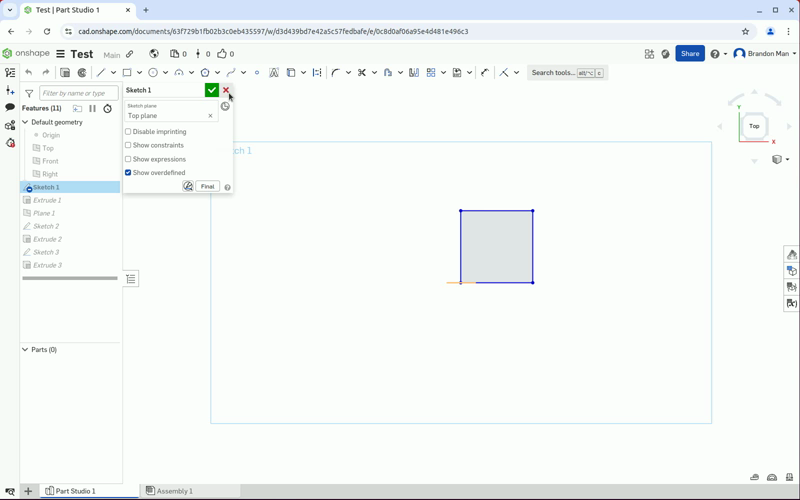
click(229, 92)
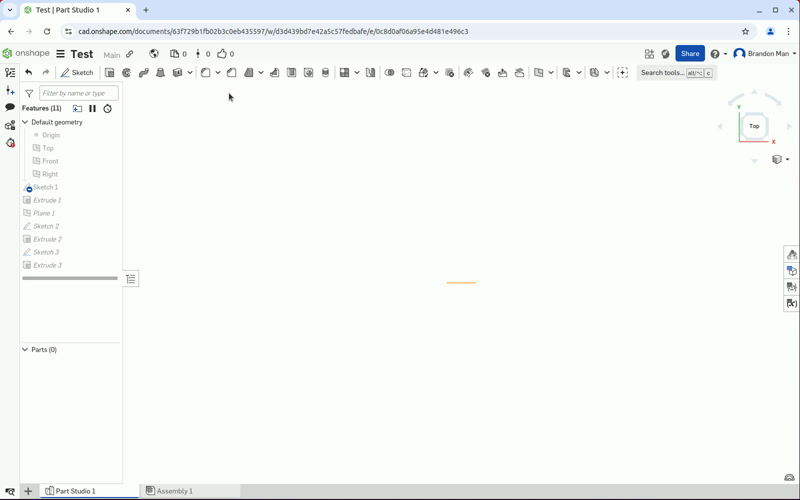
key(shift+s)
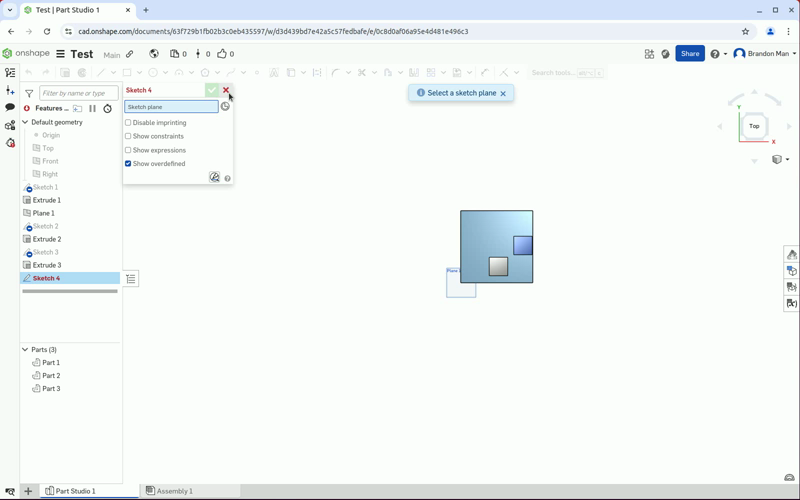
mouse_move(73, 215)
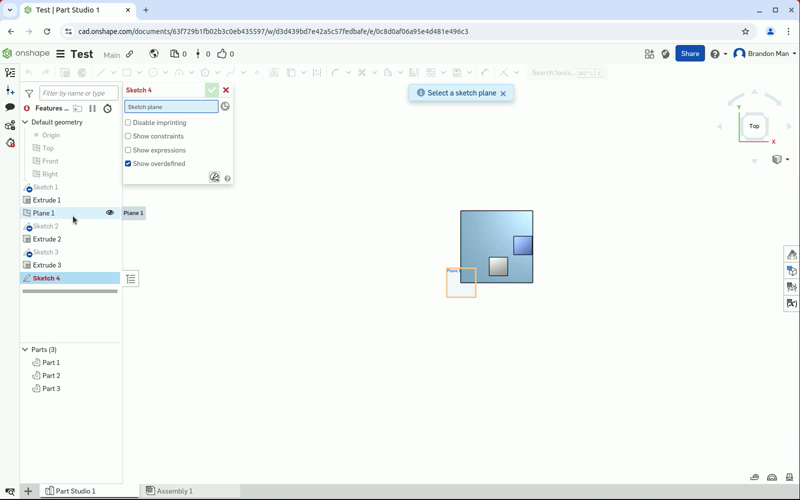
click(73, 215)
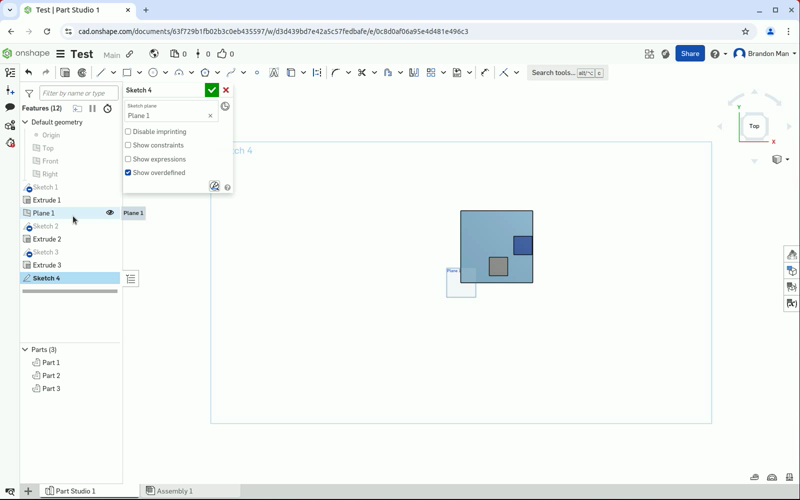
mouse_move(73, 352)
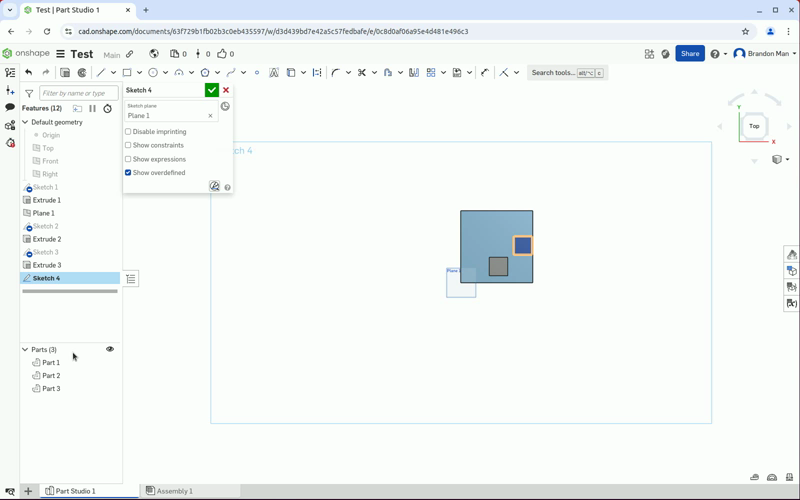
key(y)
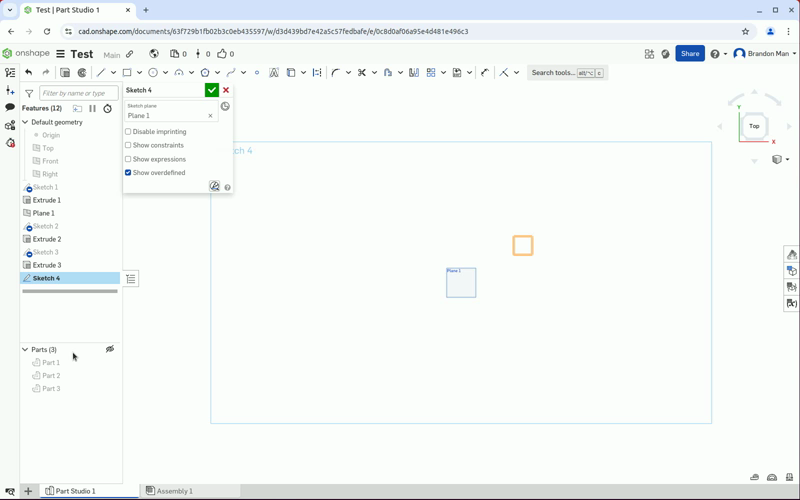
key(l)
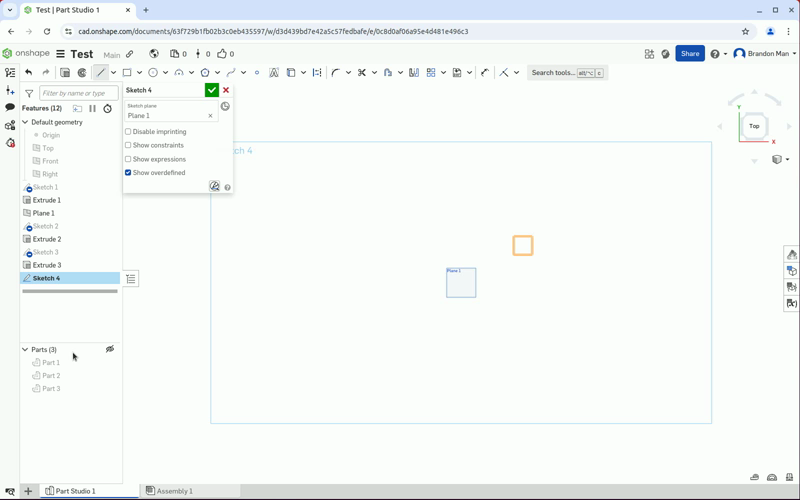
key_down(shift)
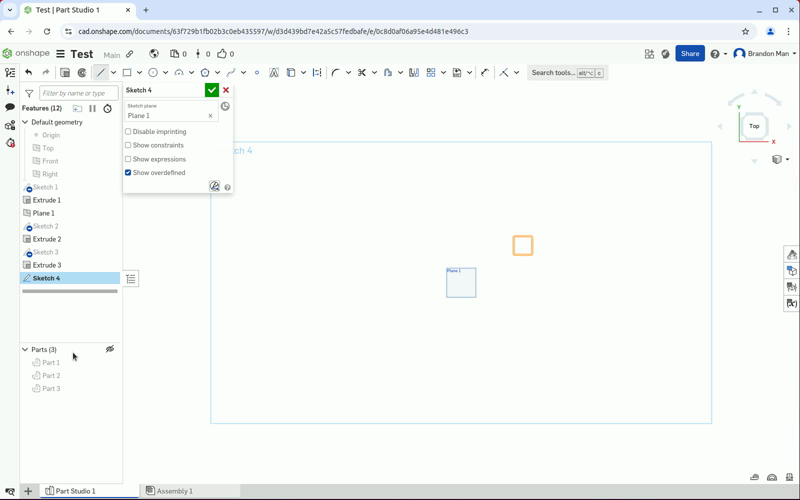
mouse_move(487, 230)
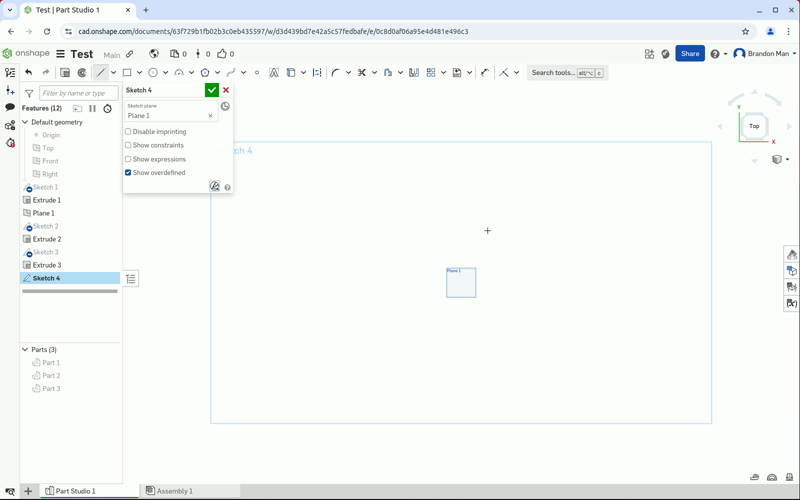
click(487, 230)
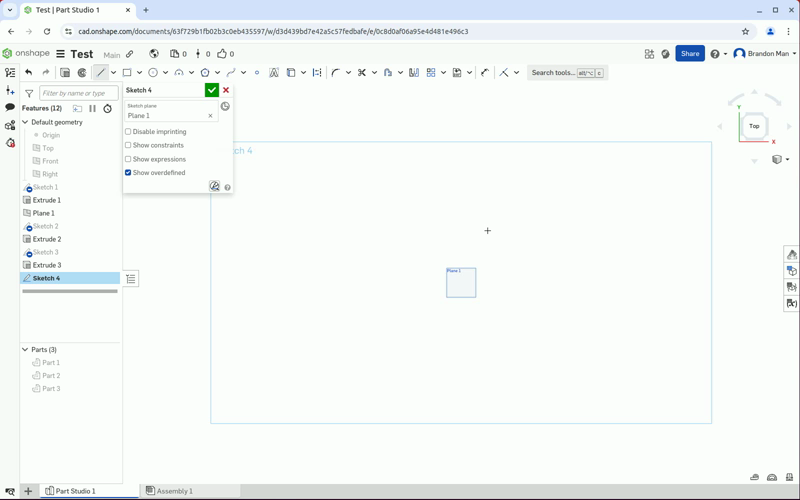
key_up(shift)
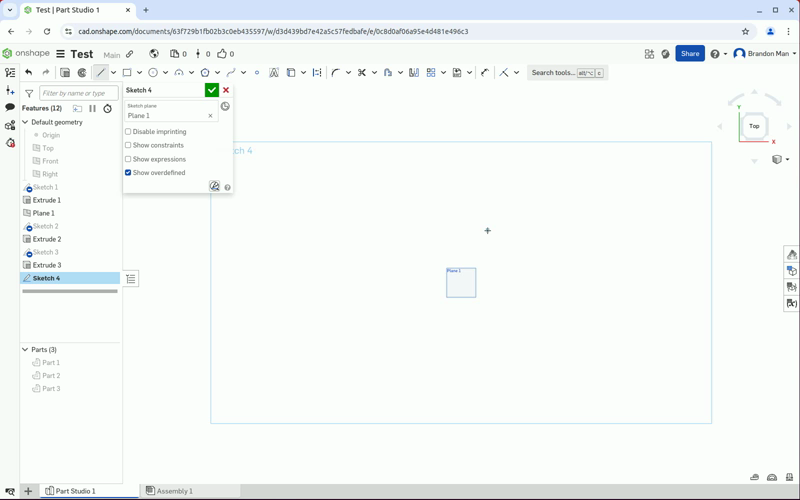
key_down(shift)
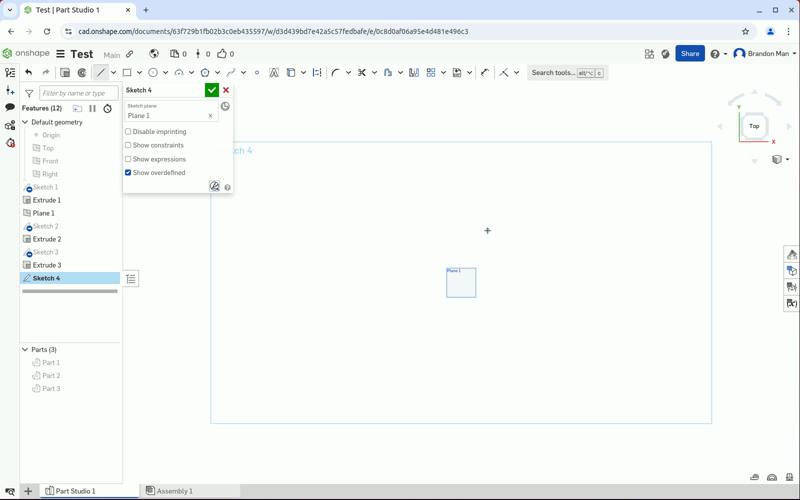
mouse_move(517, 230)
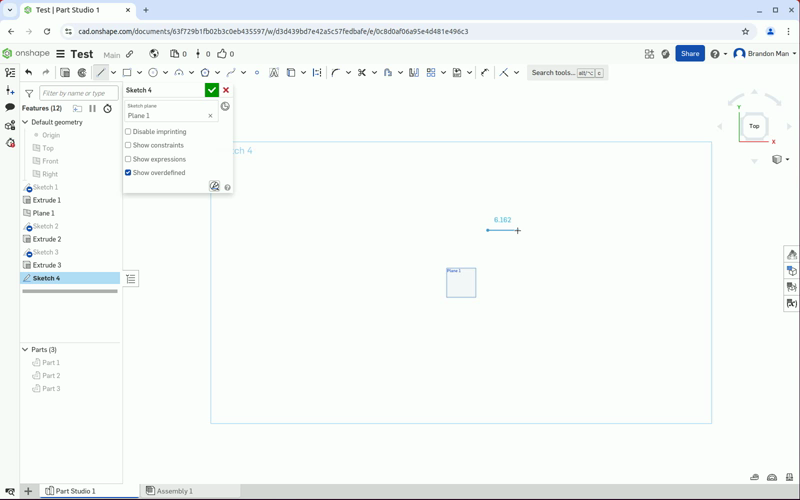
mouse_move(506, 230)
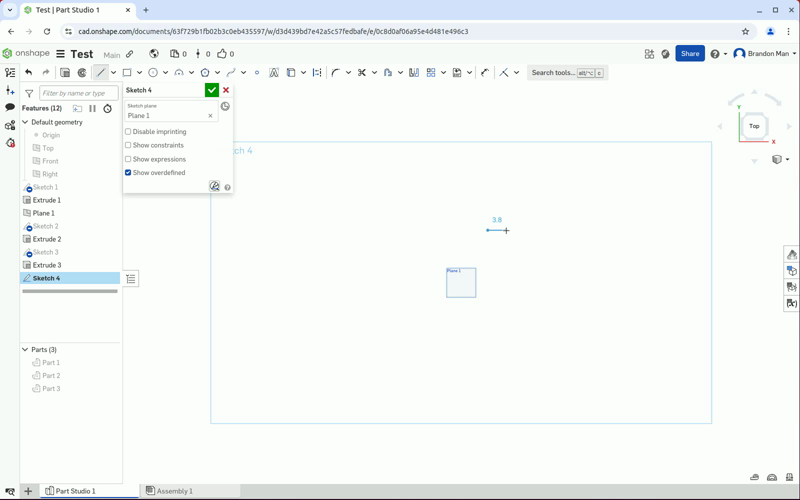
click(506, 230)
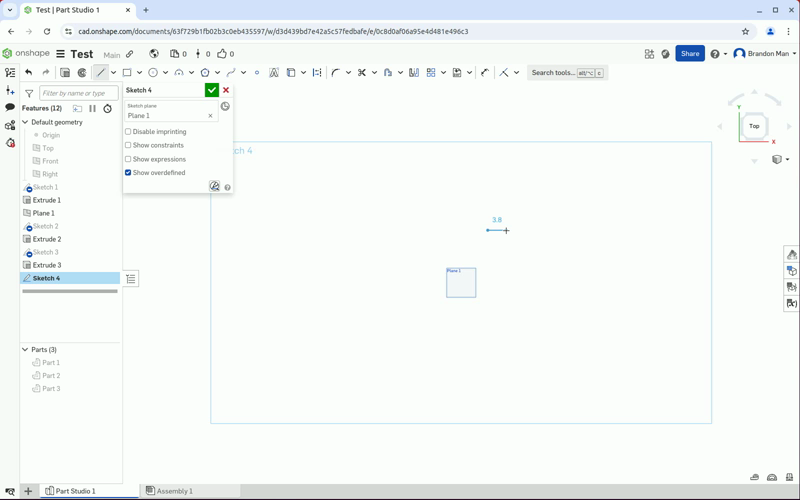
key_up(shift)
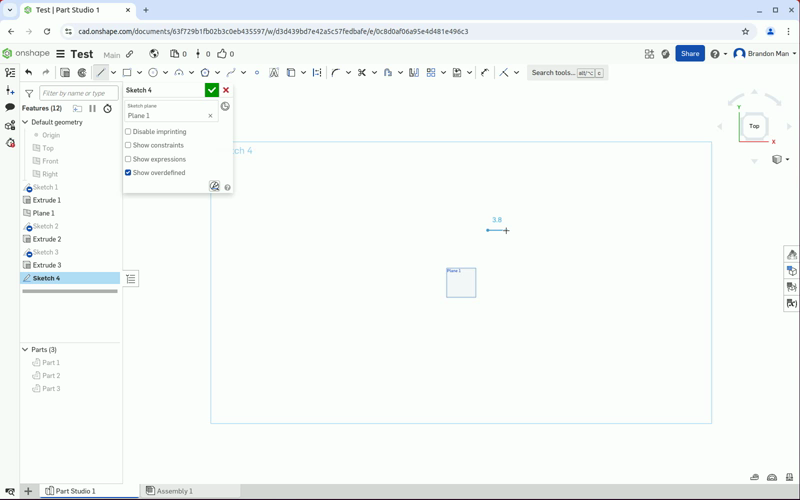
key_down(shift)
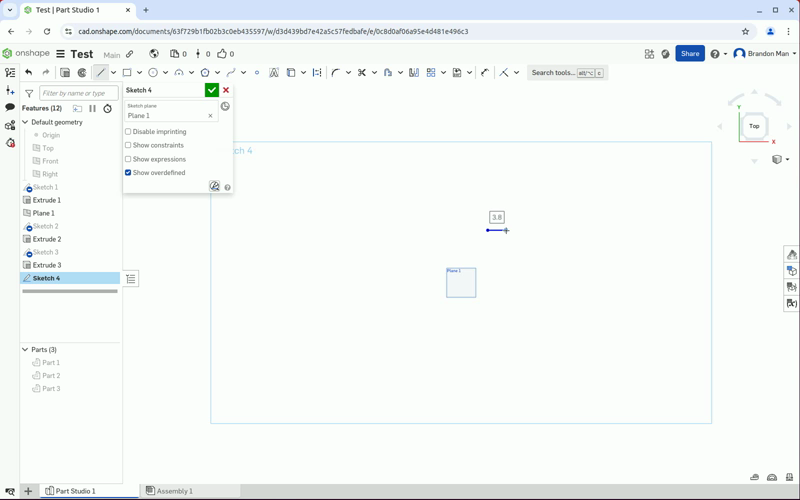
mouse_move(536, 230)
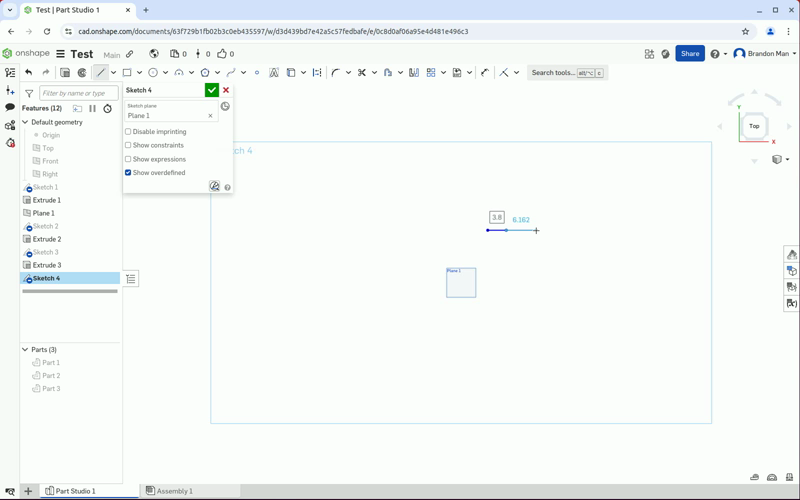
mouse_move(506, 211)
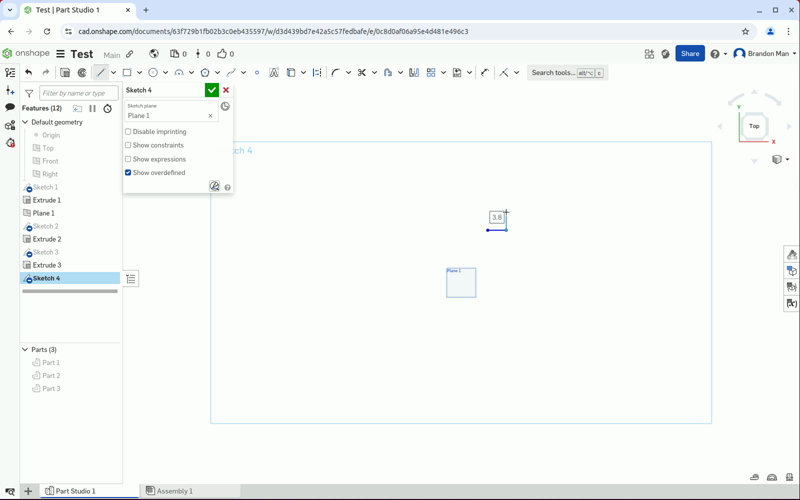
click(506, 211)
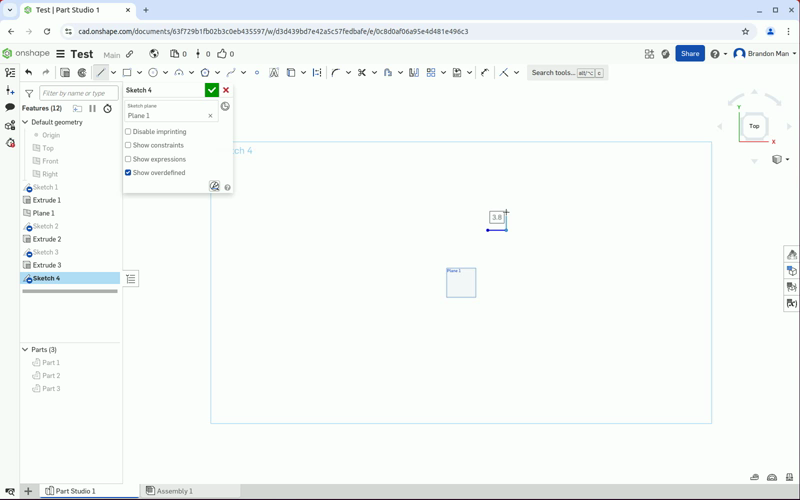
key_up(shift)
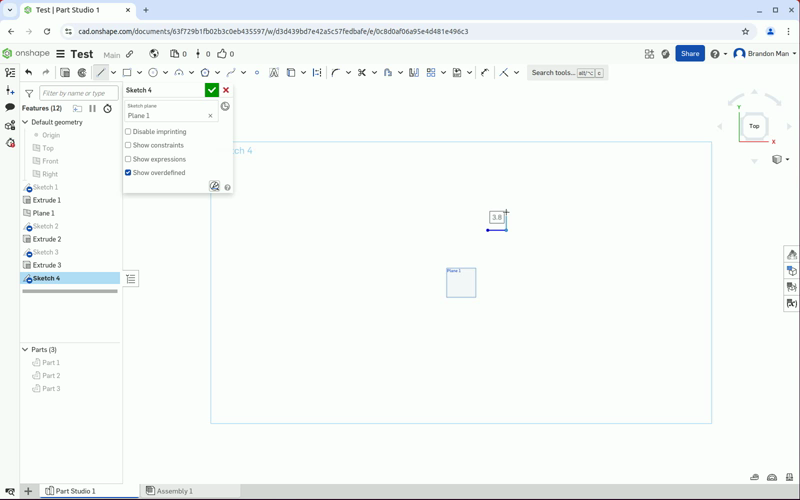
key_down(shift)
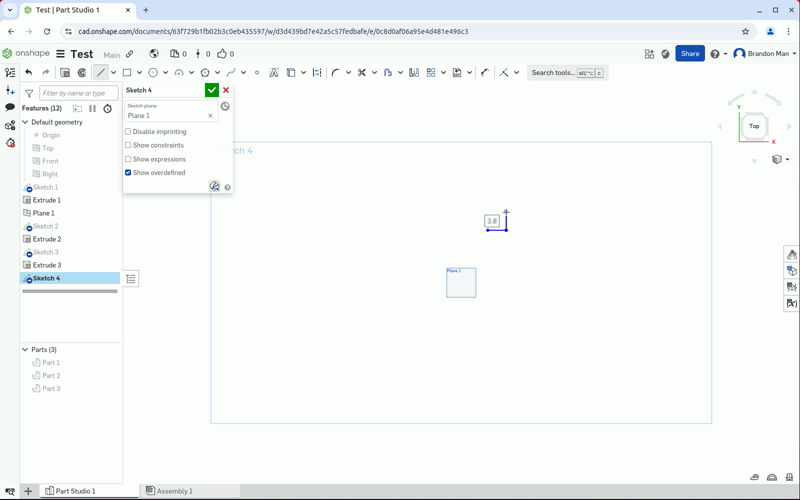
mouse_move(536, 211)
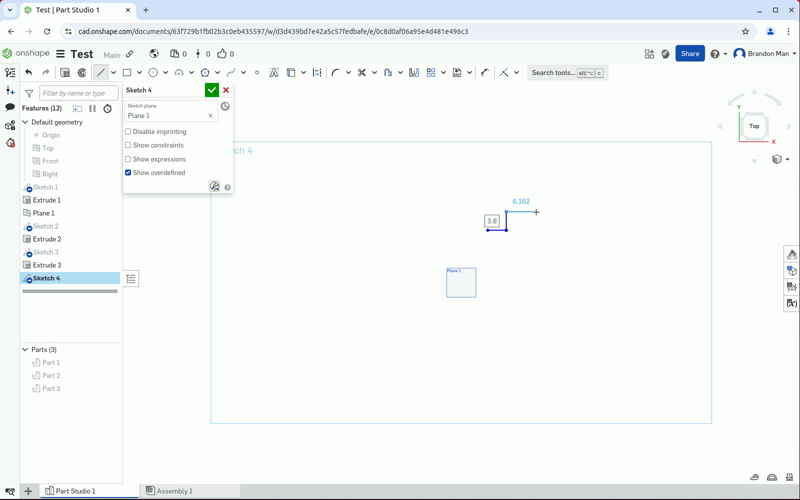
mouse_move(487, 211)
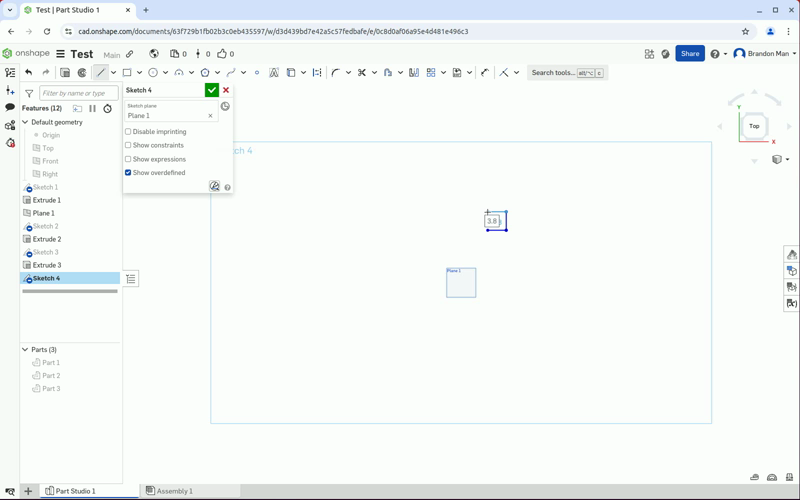
click(487, 211)
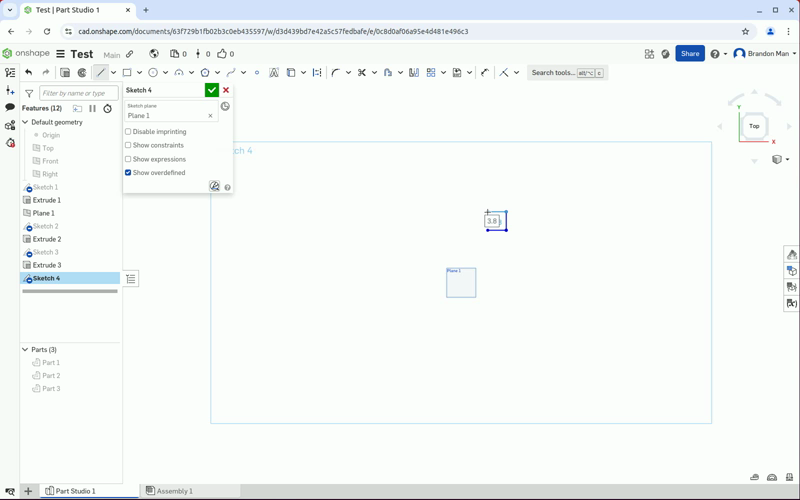
key_up(shift)
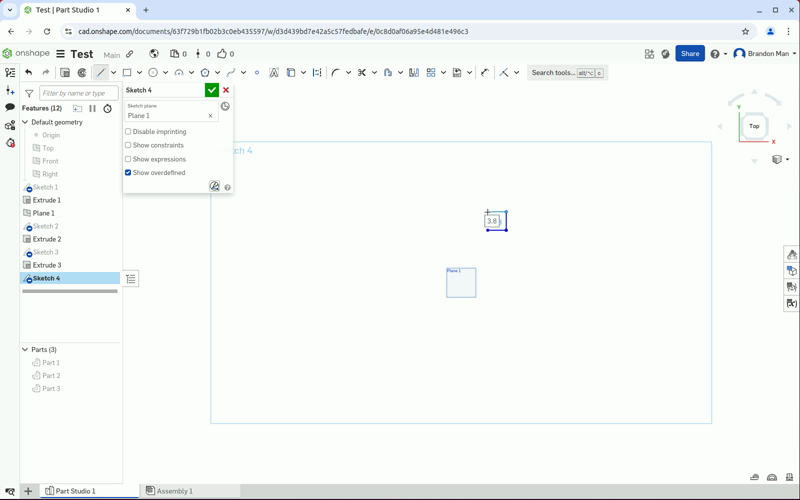
mouse_move(517, 211)
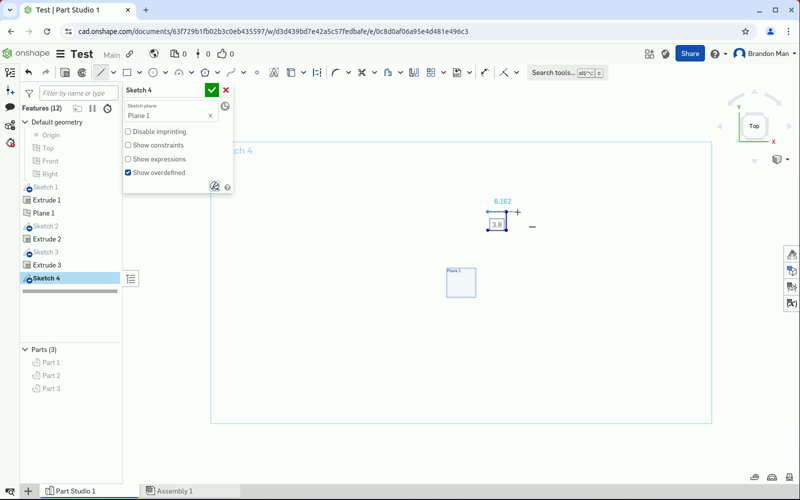
key_down(shift)
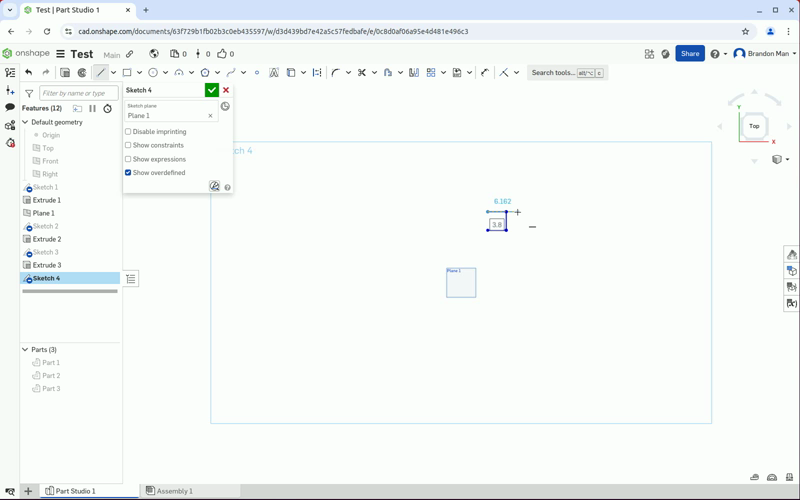
mouse_move(487, 230)
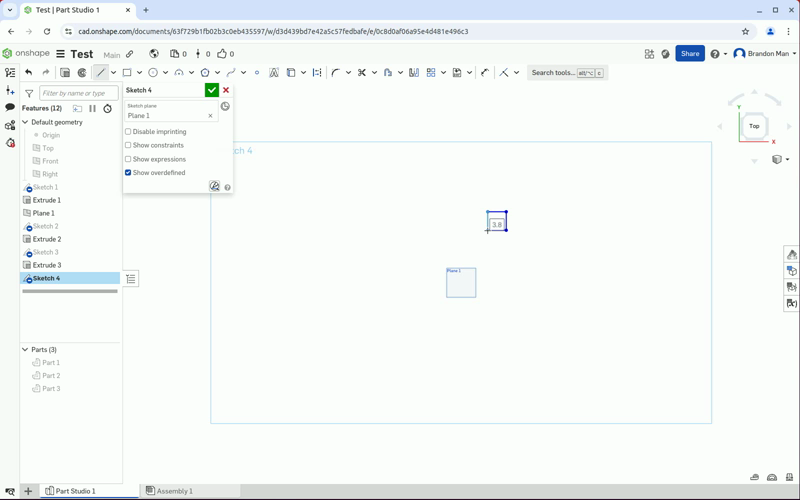
key_up(shift)
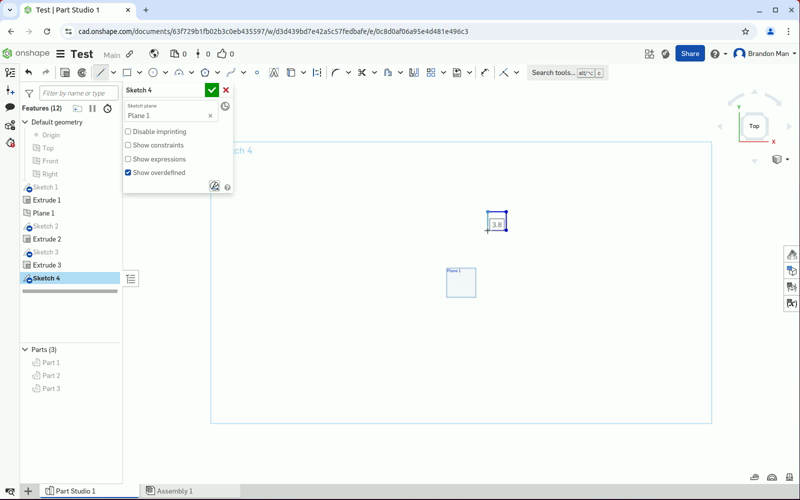
click(487, 230)
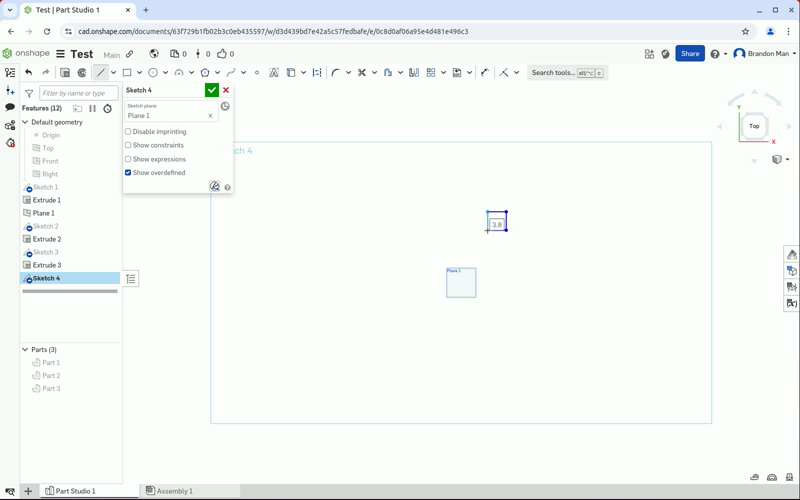
key(esc)
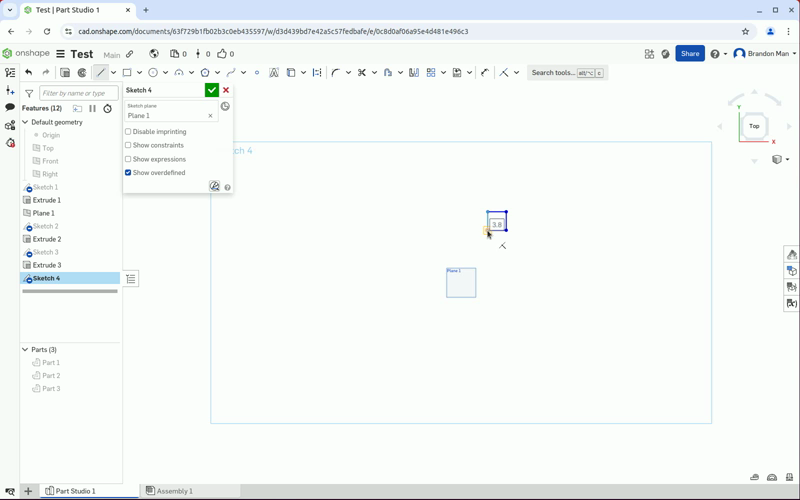
mouse_move(506, 215)
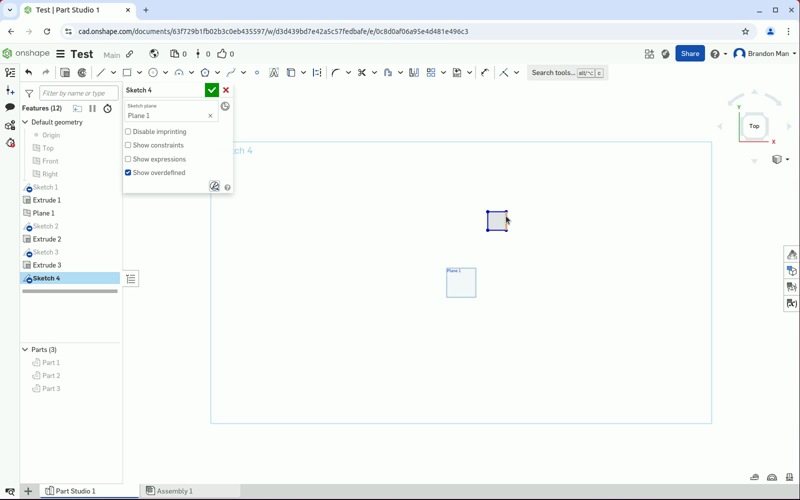
scroll(6)
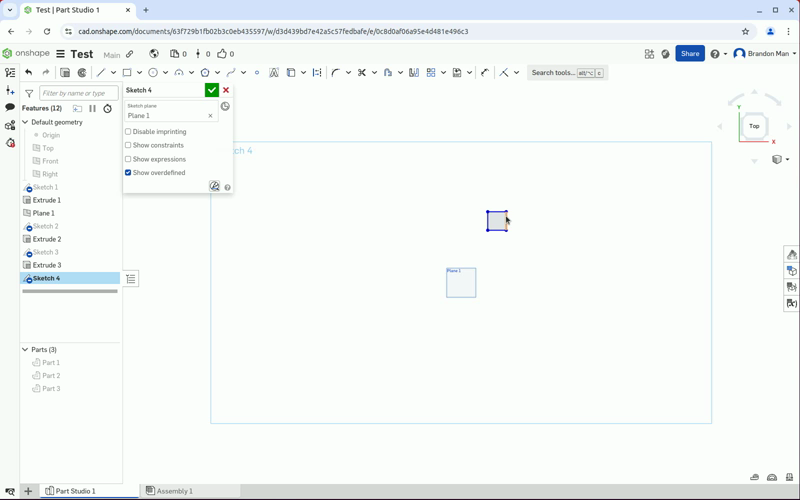
scroll(6)
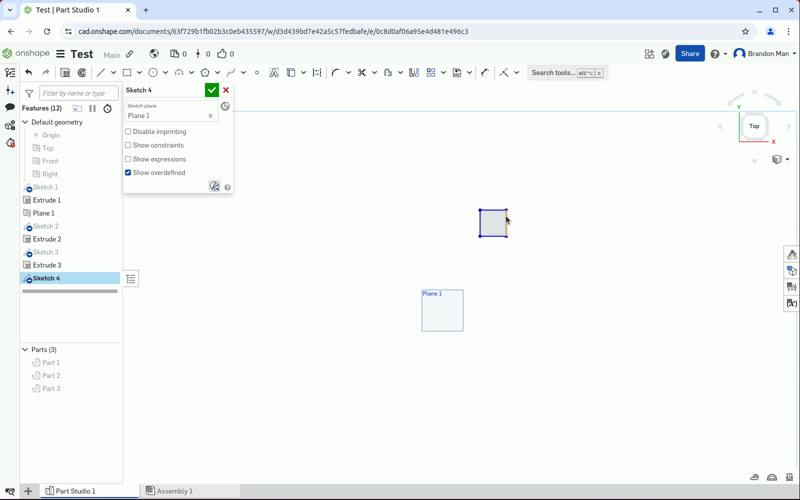
scroll(6)
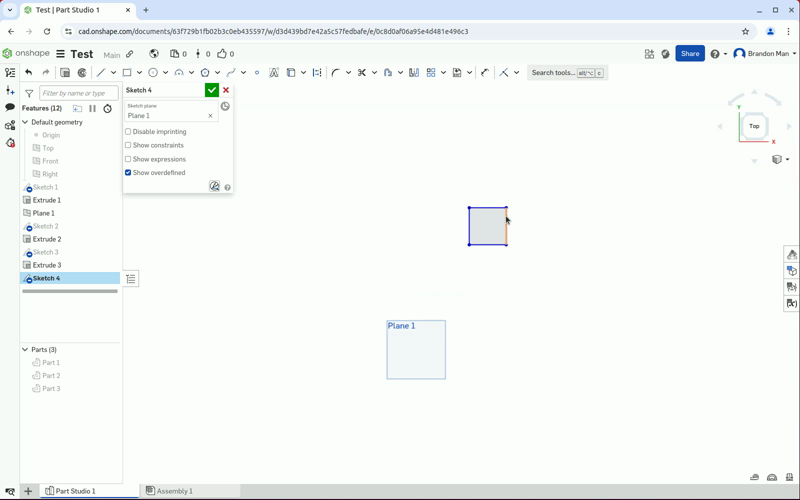
scroll(6)
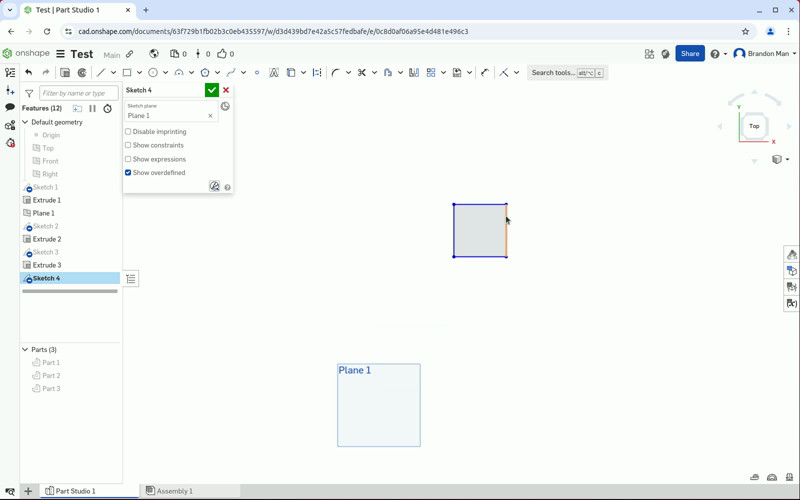
scroll(6)
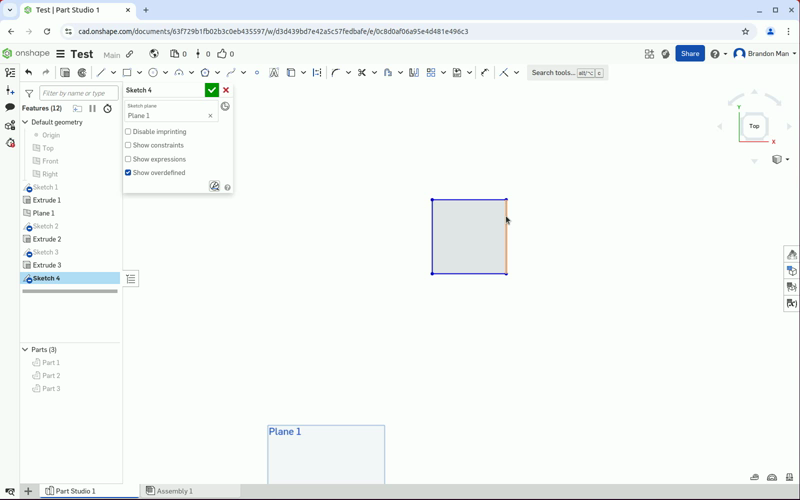
scroll(6)
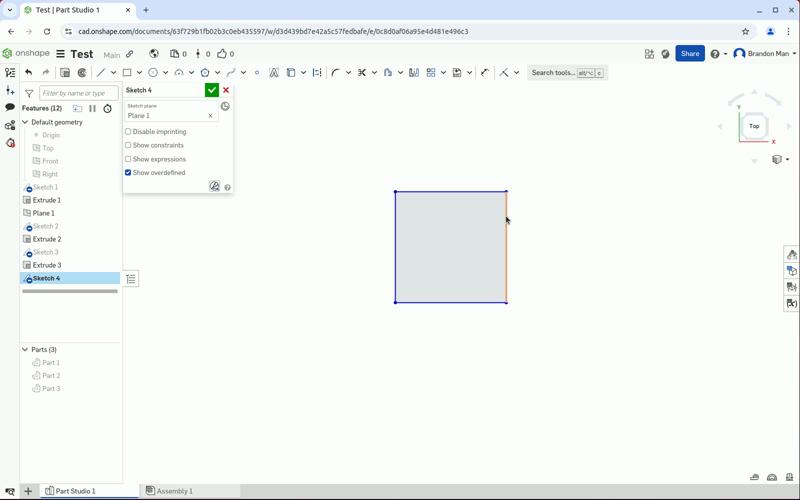
scroll(6)
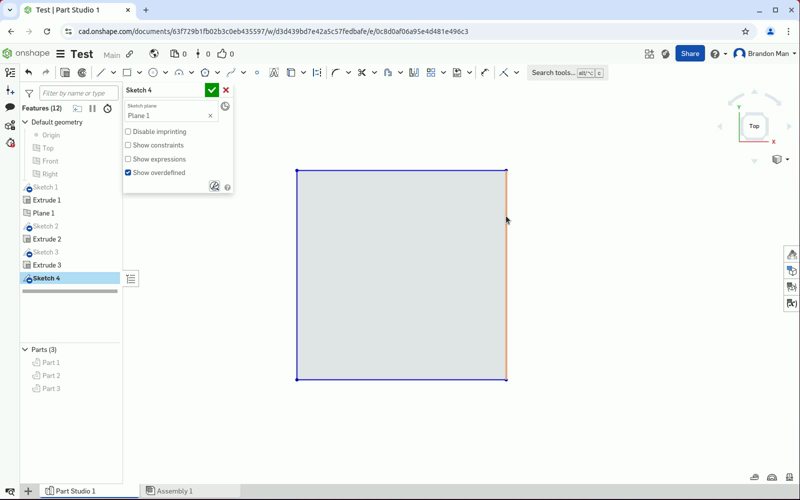
click(506, 215)
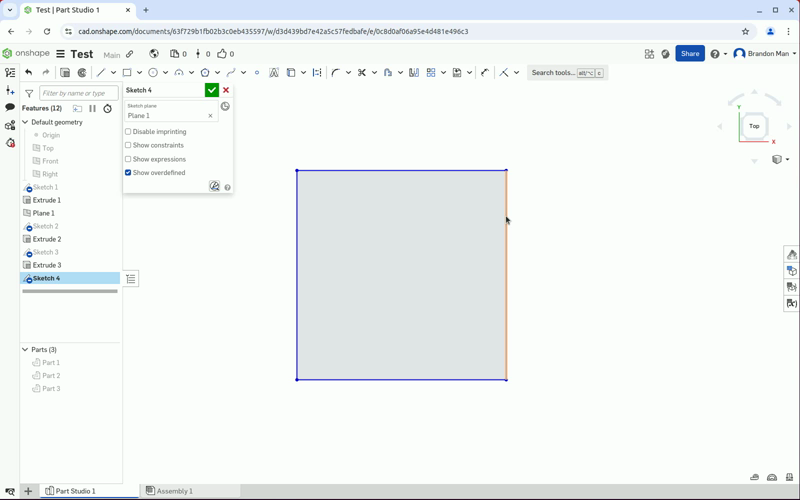
scroll(-6)
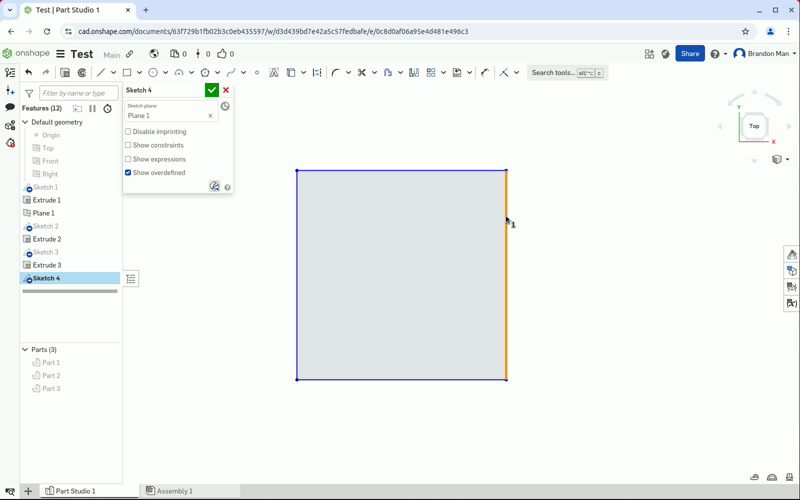
scroll(-6)
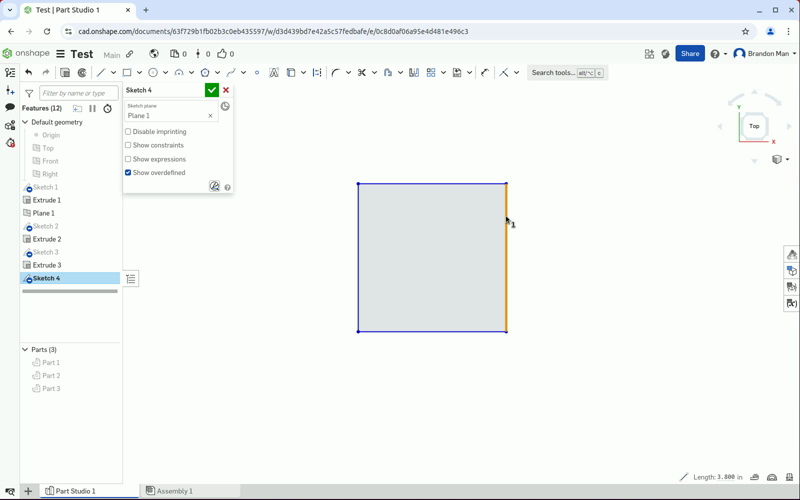
scroll(-6)
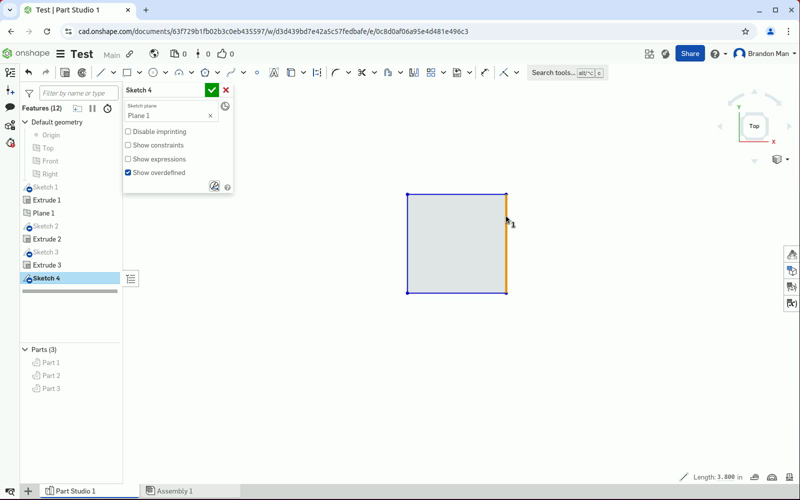
scroll(-6)
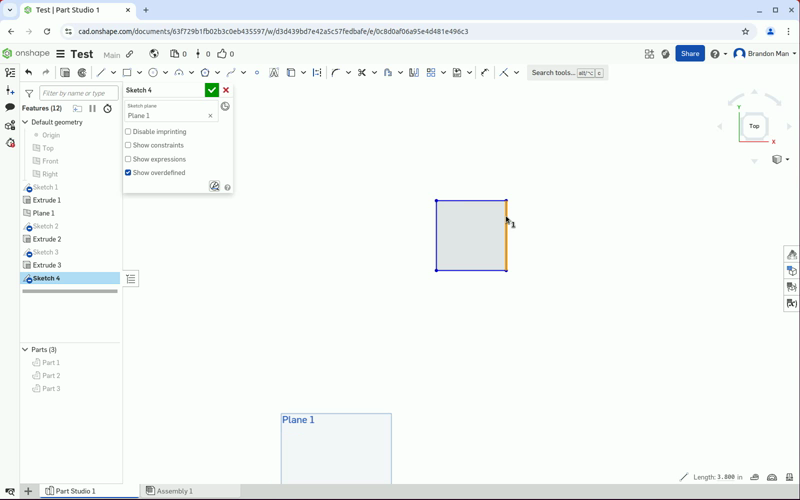
scroll(-6)
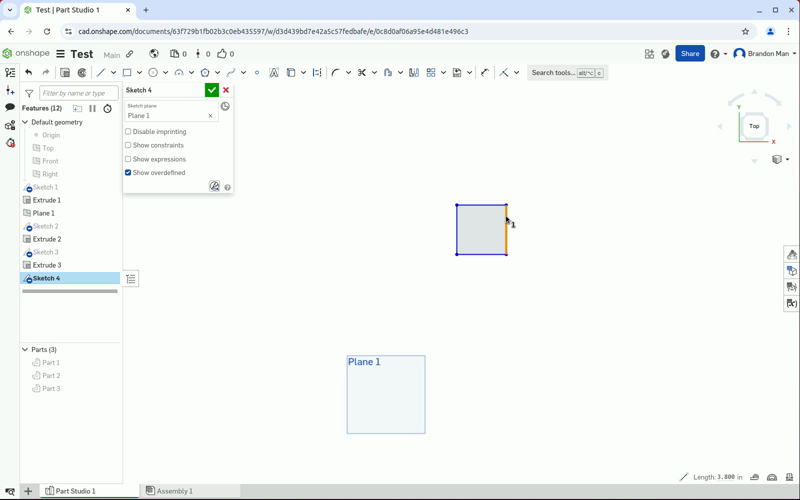
scroll(-6)
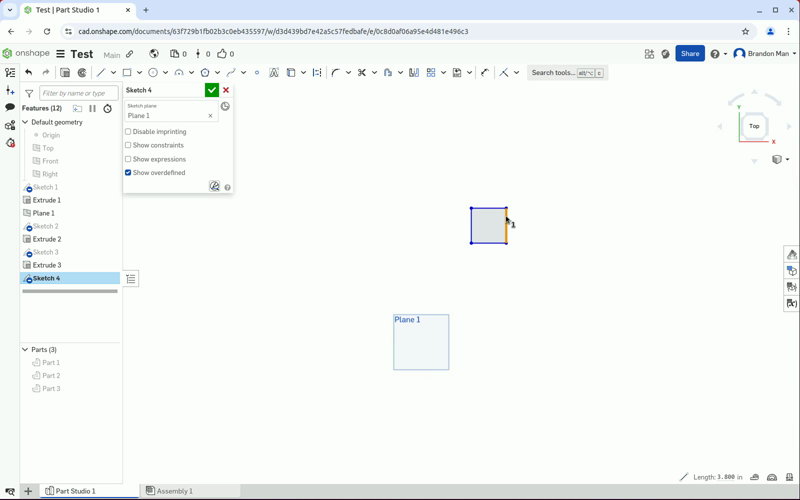
scroll(-6)
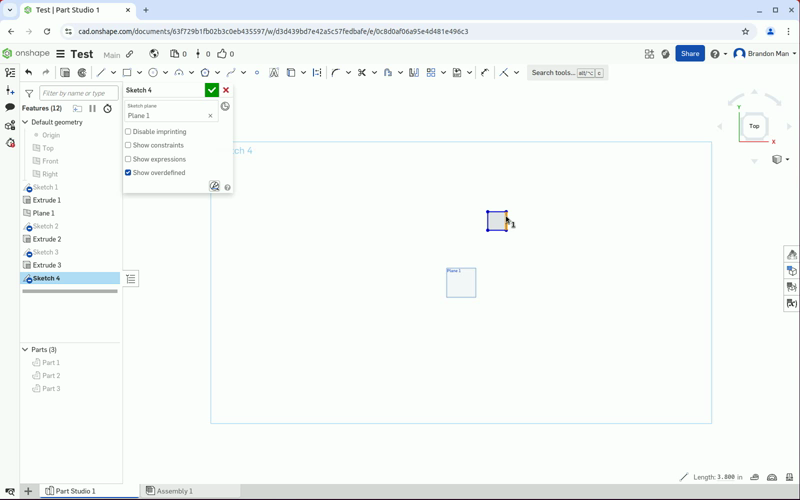
mouse_move(73, 352)
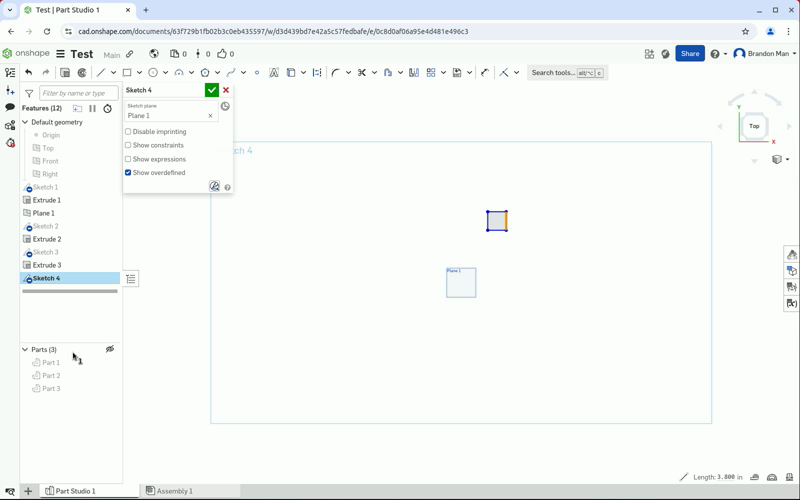
key(shift+y)
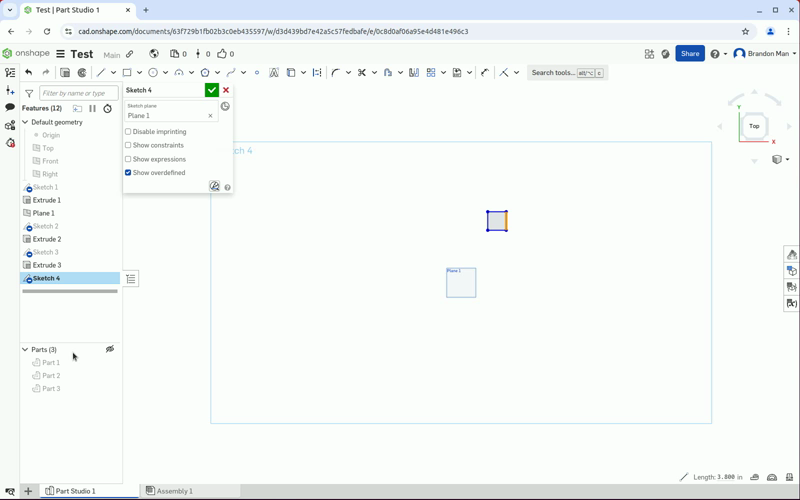
key(shift+e)
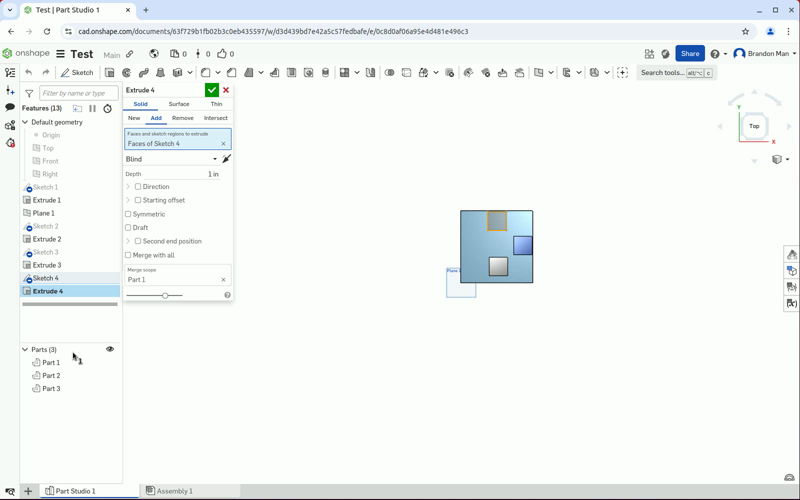
mouse_move(143, 106)
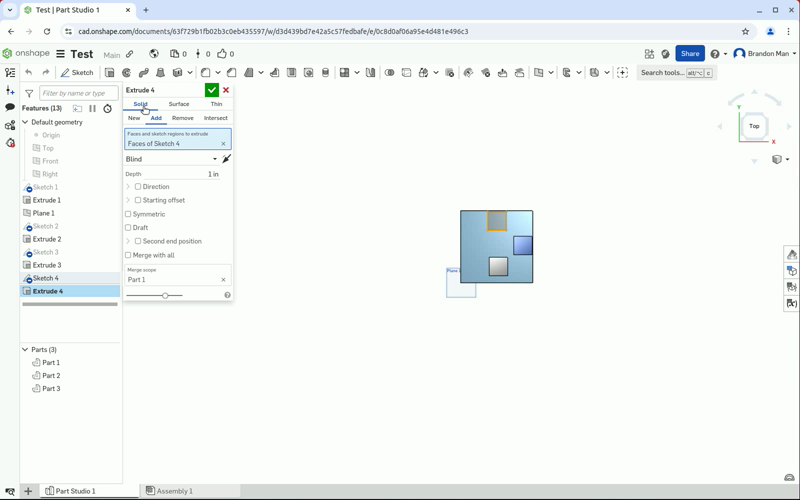
click(143, 106)
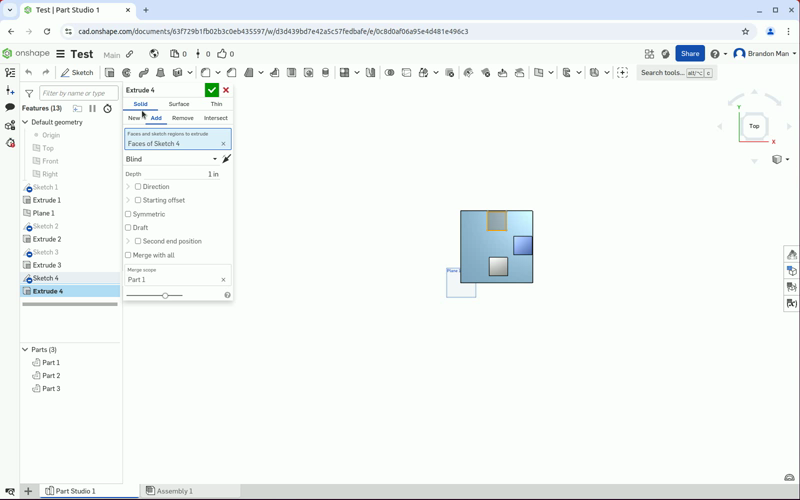
mouse_move(137, 120)
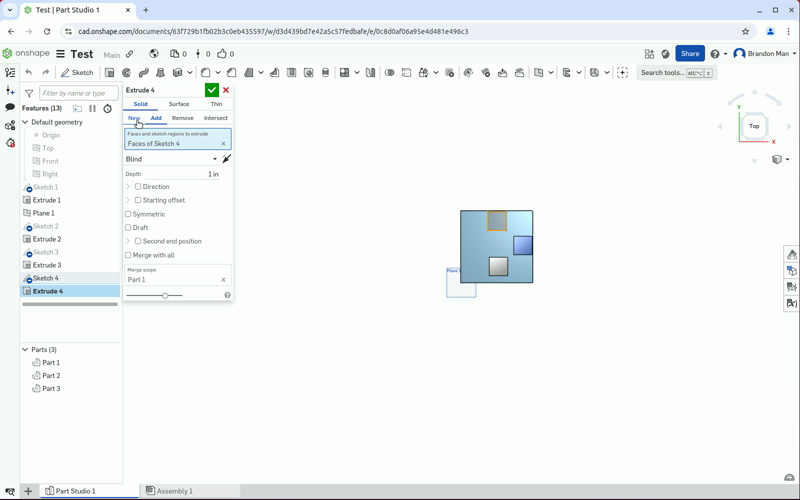
click(137, 120)
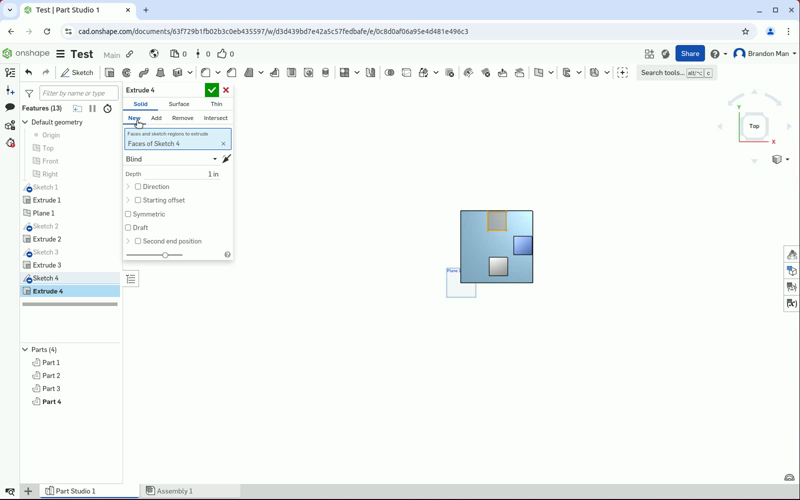
key(tab, 4)
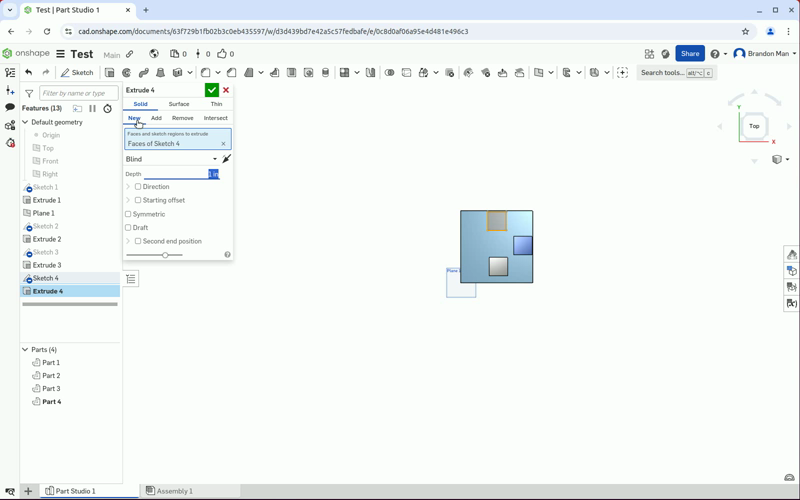
text(22.145)
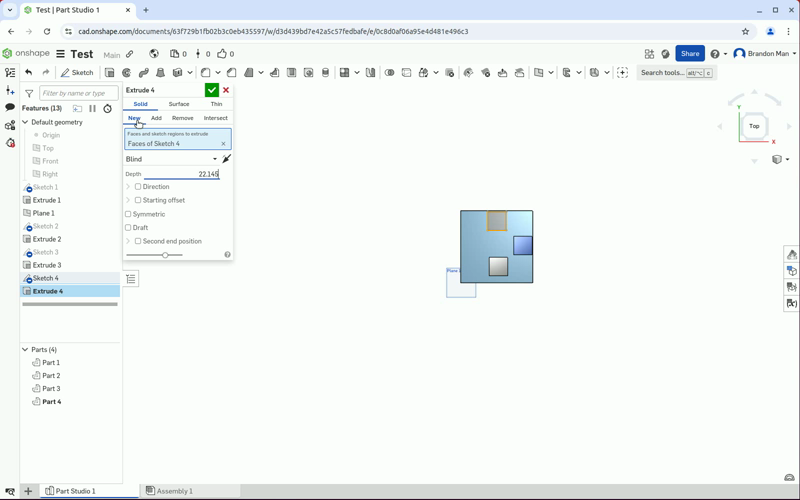
key(enter)
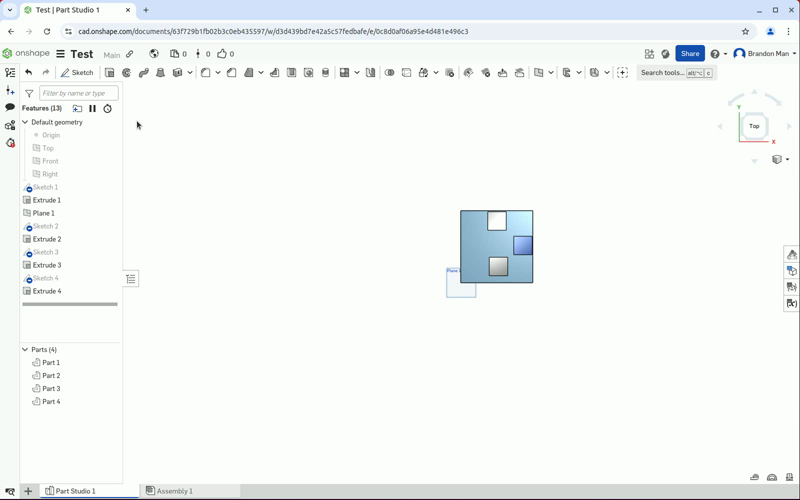
key(shift+h)
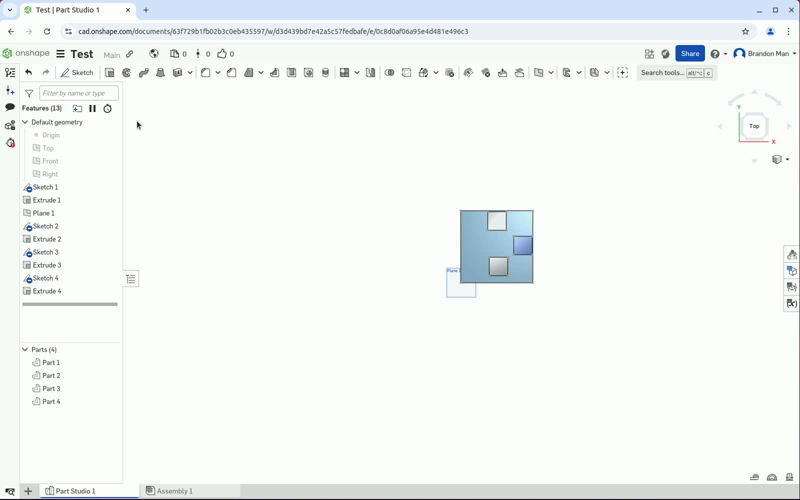
key(shift+h)
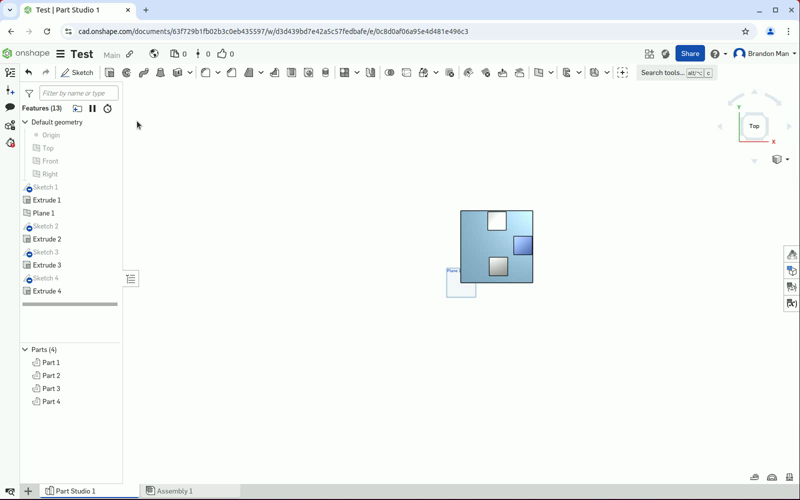
mouse_move(73, 189)
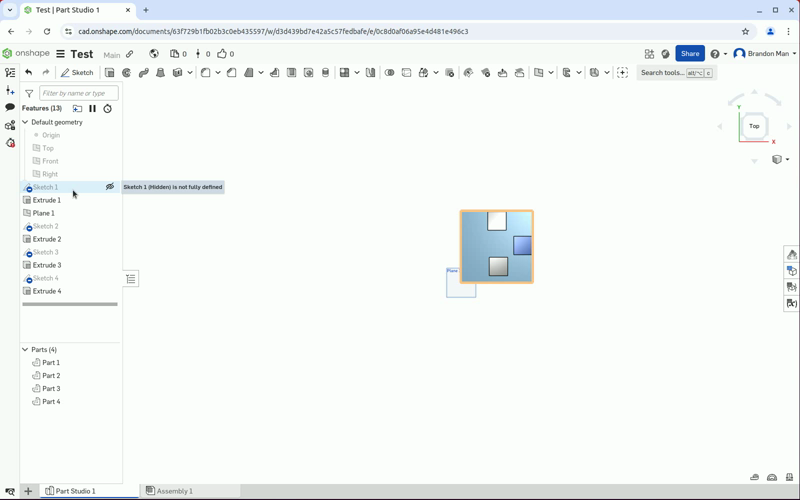
click(73, 189)
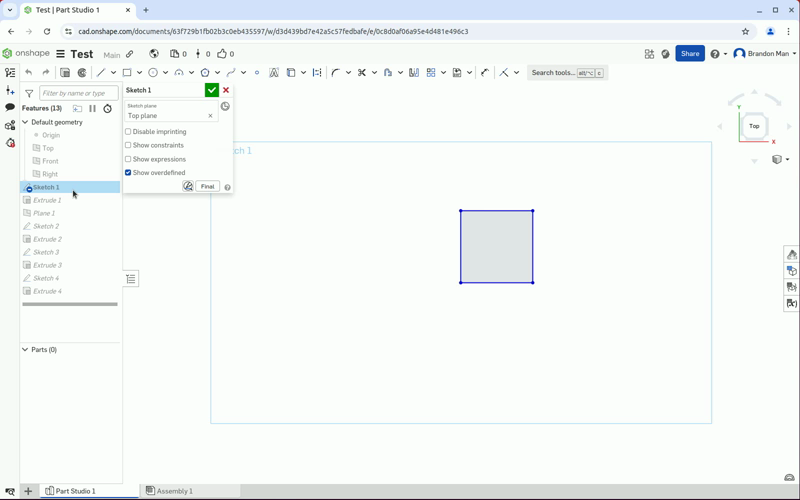
mouse_move(229, 92)
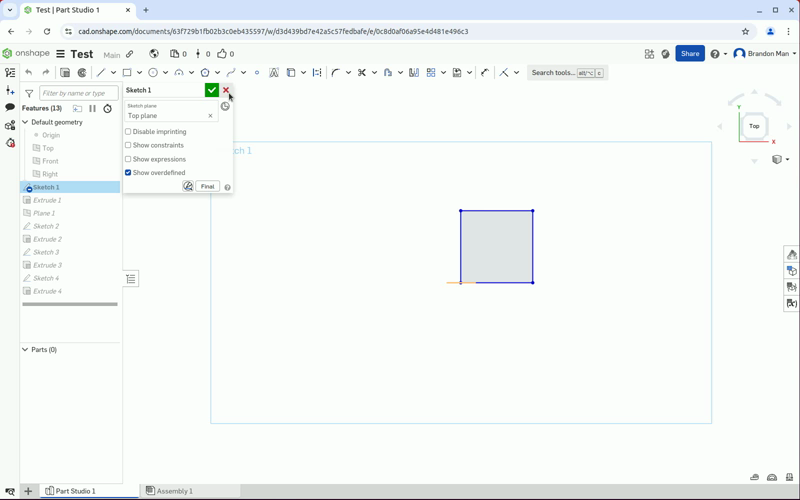
click(229, 92)
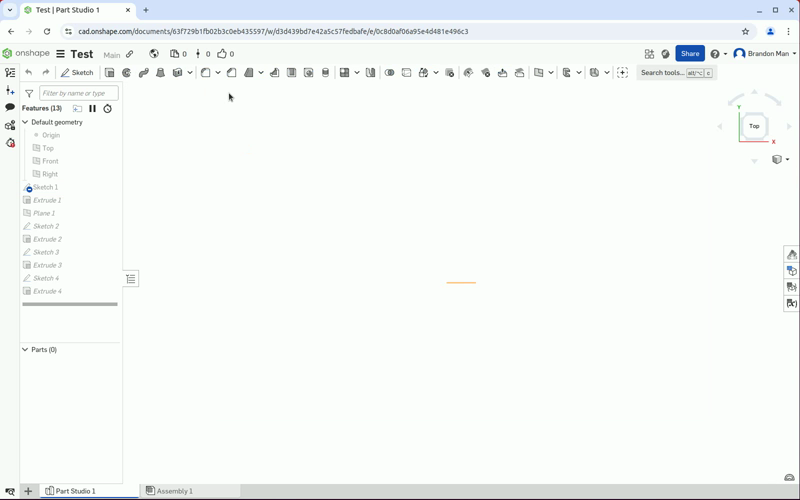
key(shift+s)
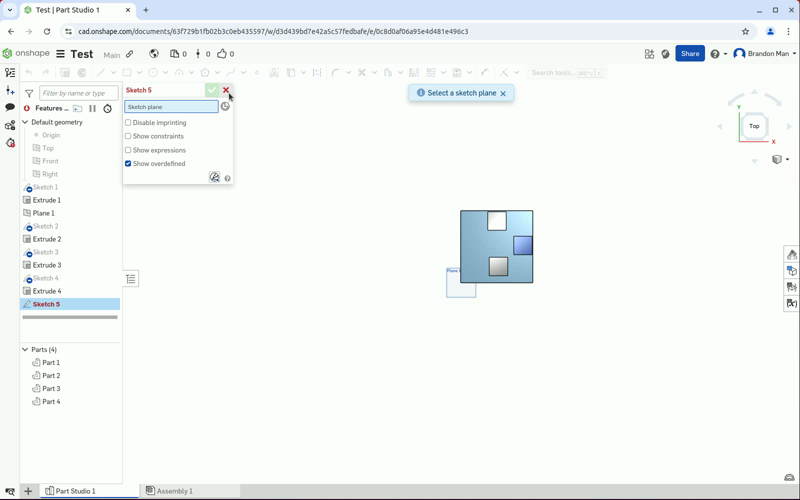
mouse_move(73, 215)
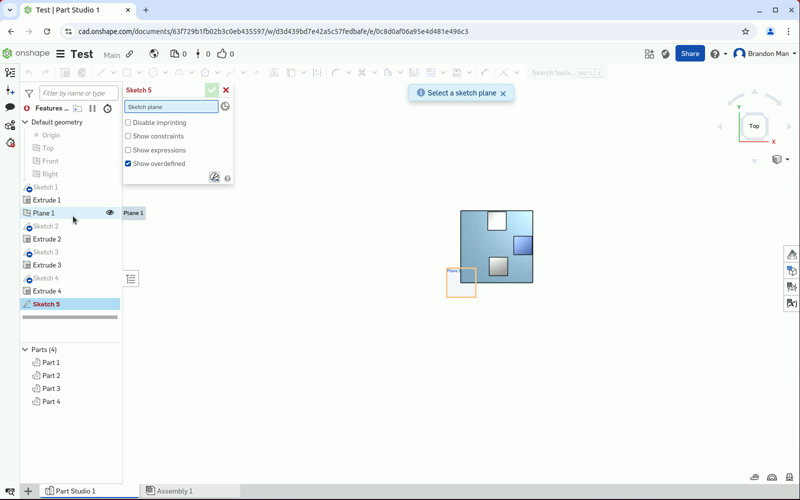
click(73, 215)
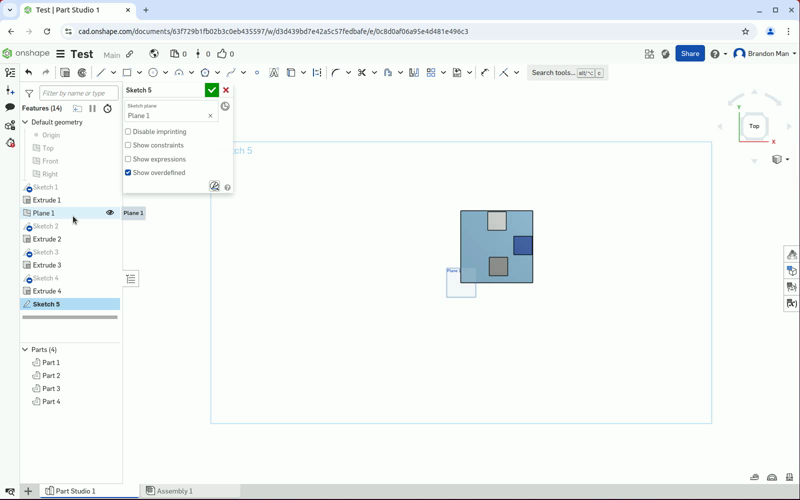
mouse_move(73, 352)
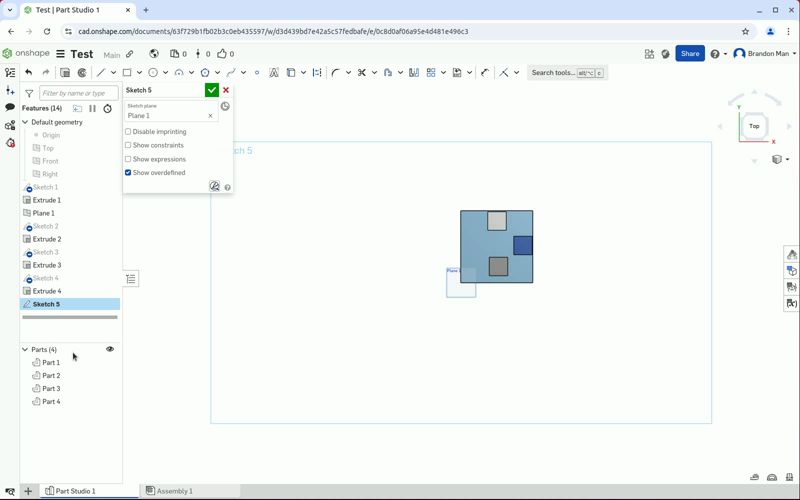
key(y)
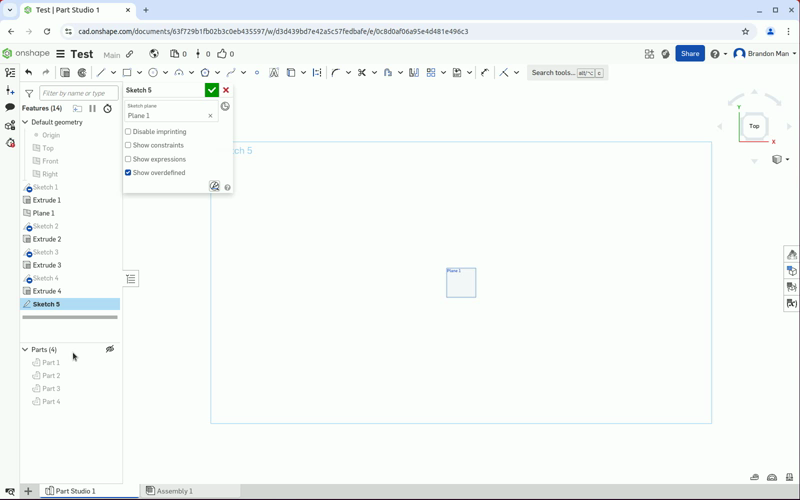
key(l)
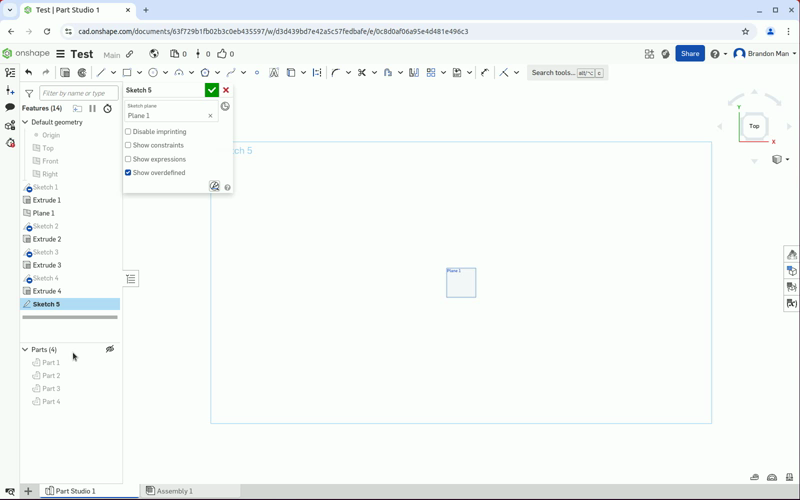
key_down(shift)
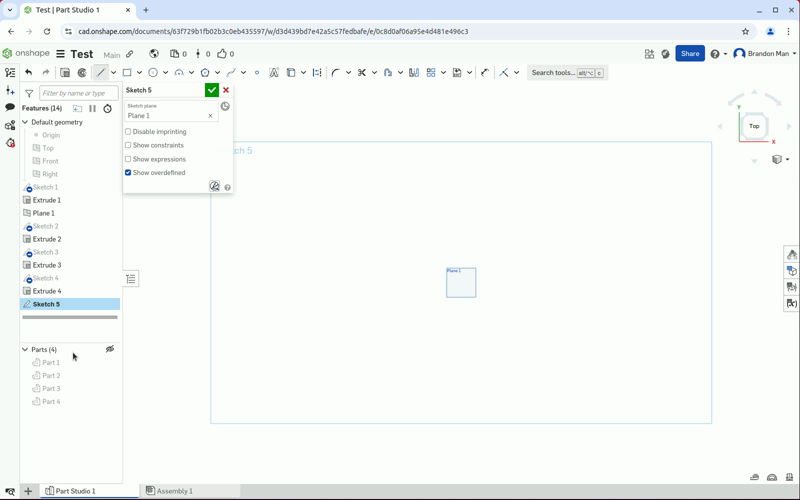
mouse_move(466, 252)
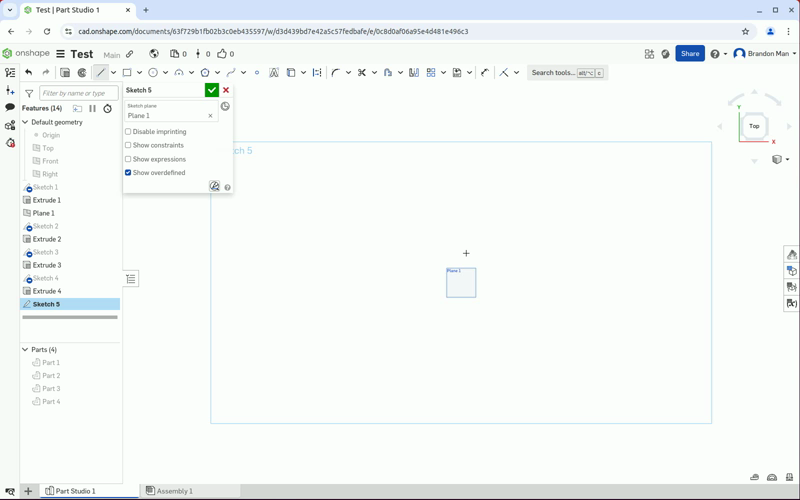
click(466, 252)
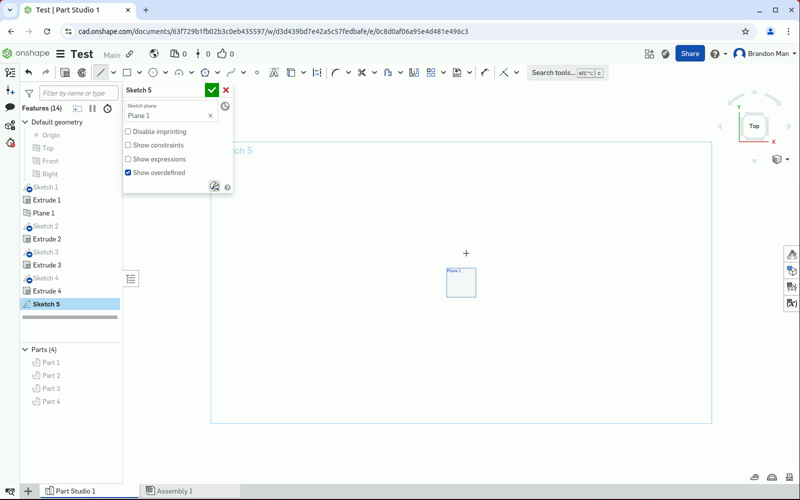
key_up(shift)
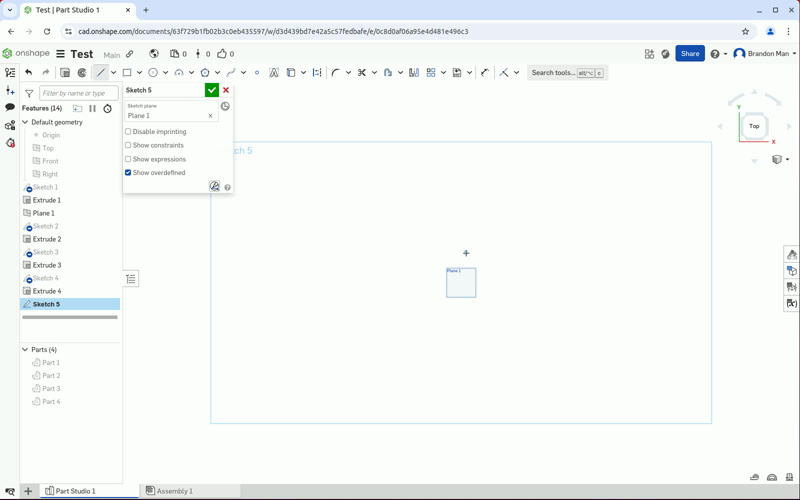
key_down(shift)
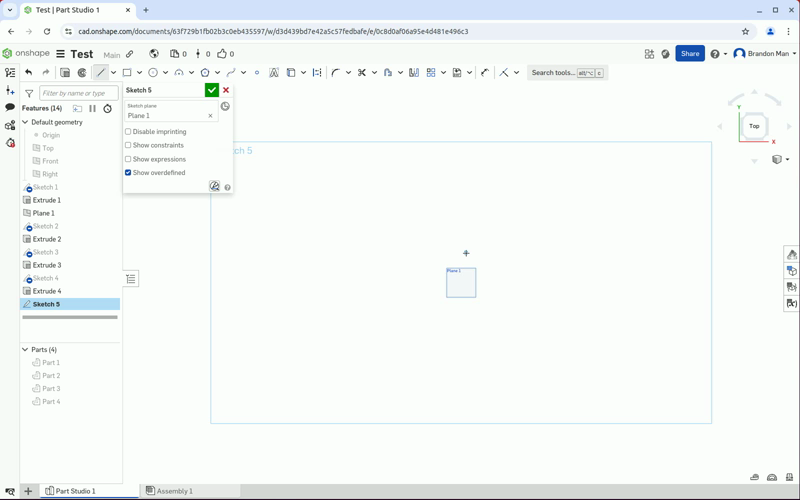
mouse_move(496, 252)
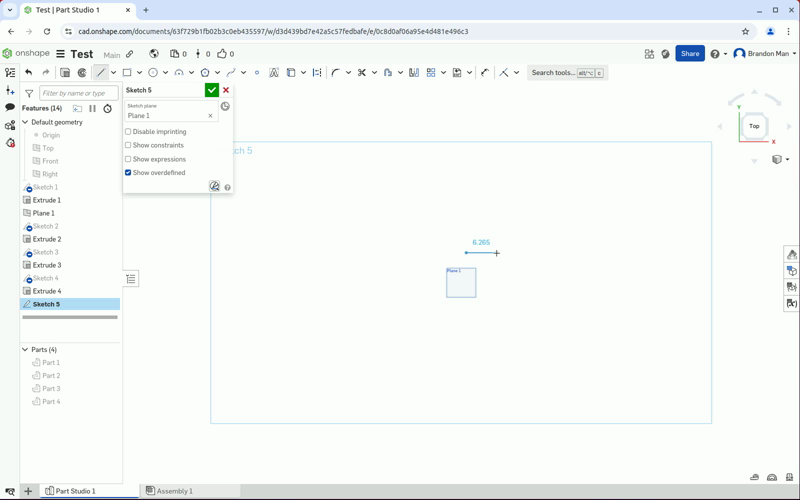
mouse_move(485, 252)
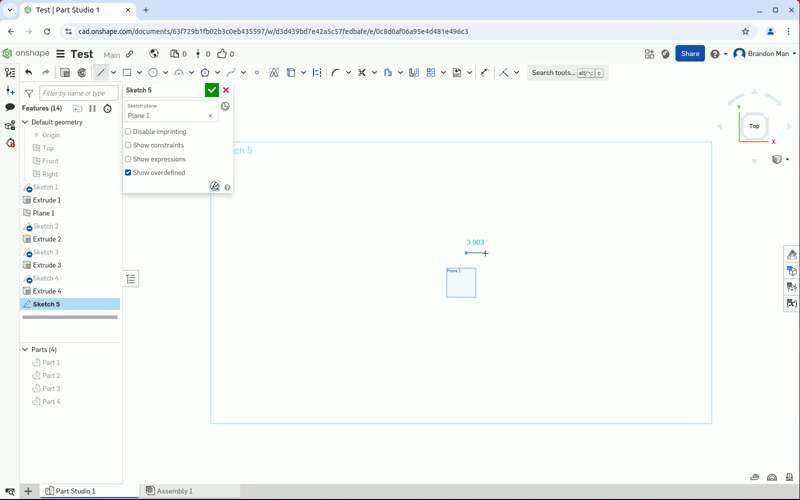
click(485, 252)
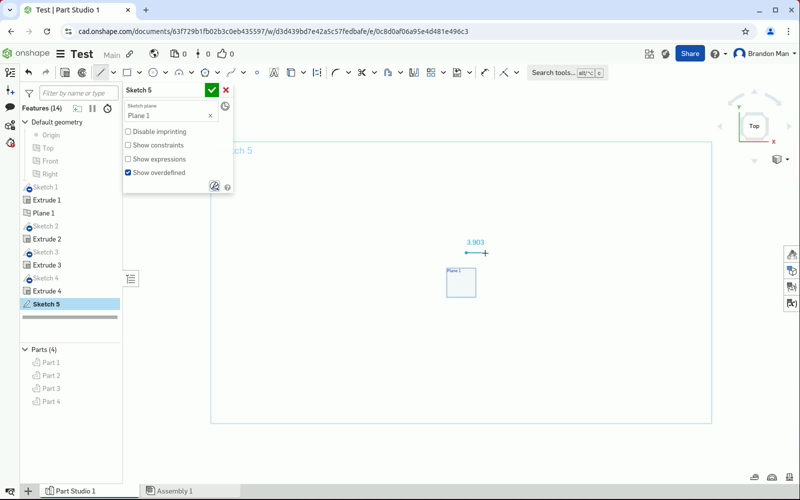
key_up(shift)
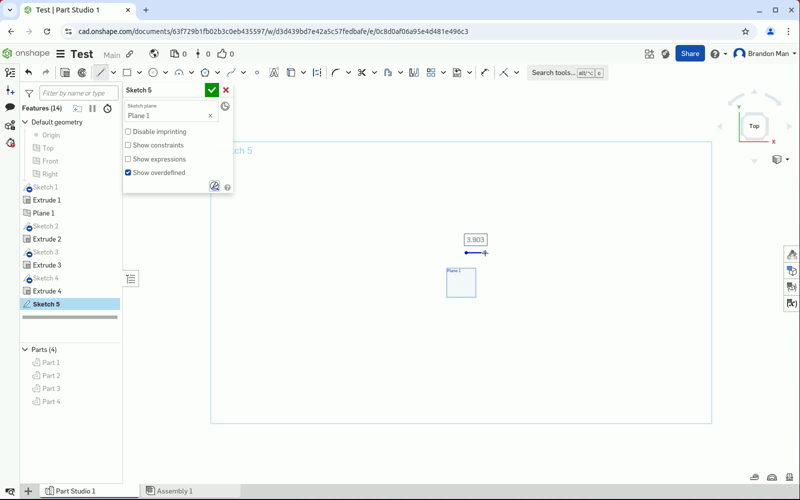
key_down(shift)
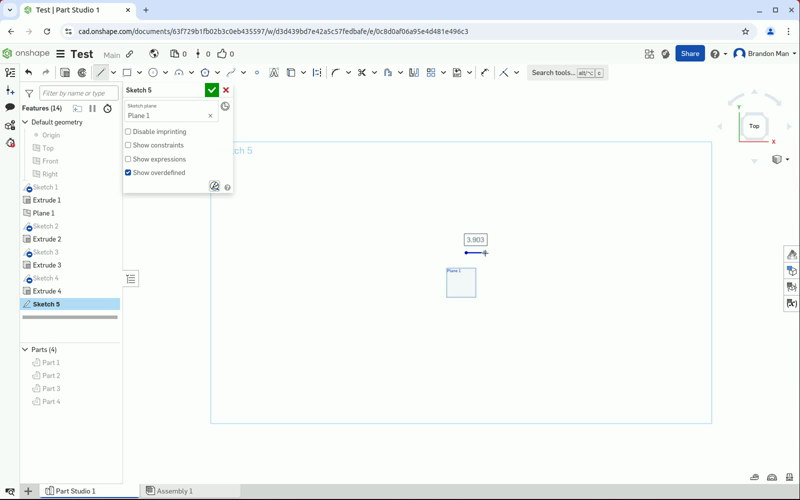
mouse_move(515, 252)
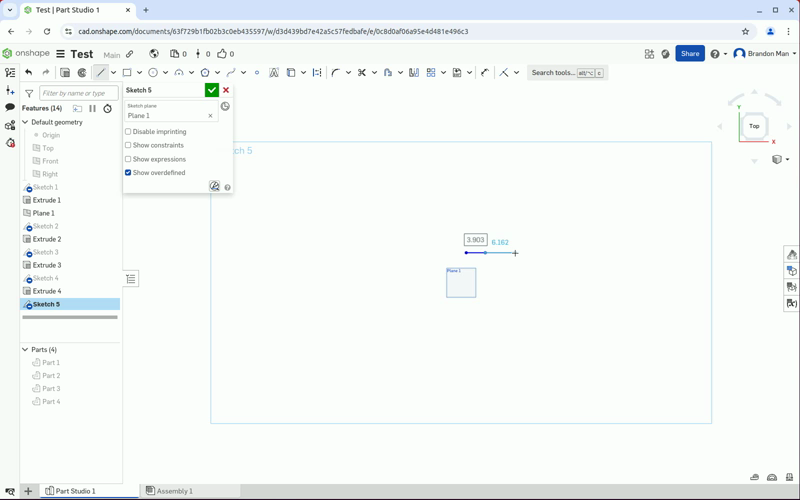
mouse_move(485, 234)
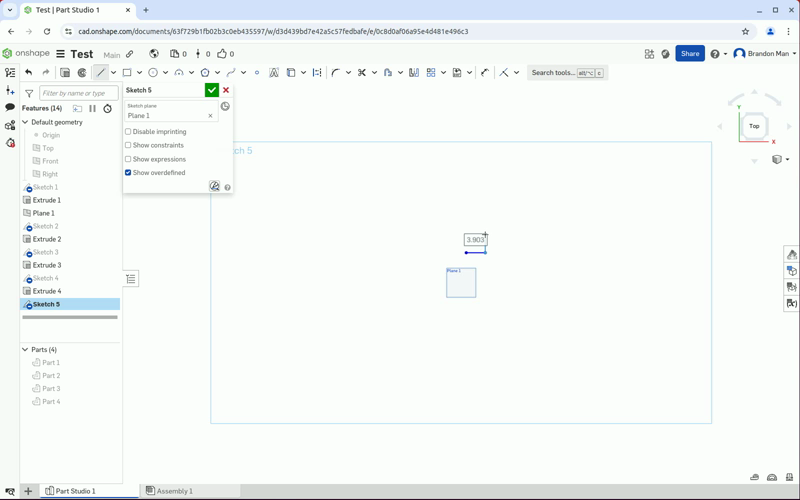
click(485, 234)
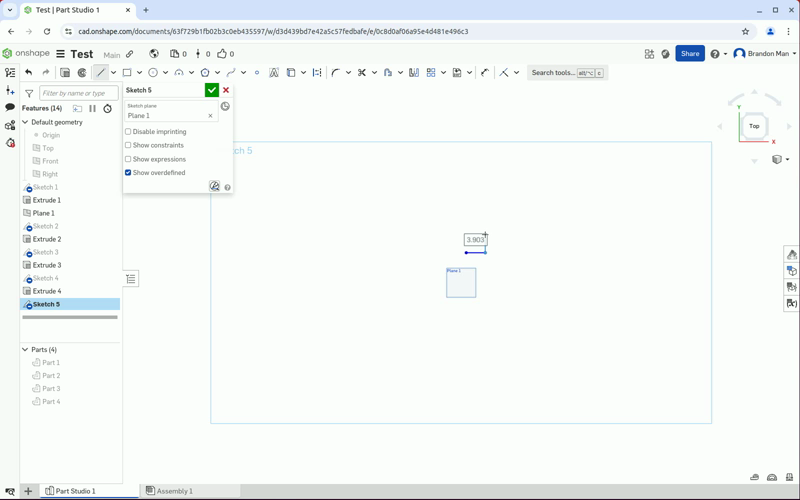
key_up(shift)
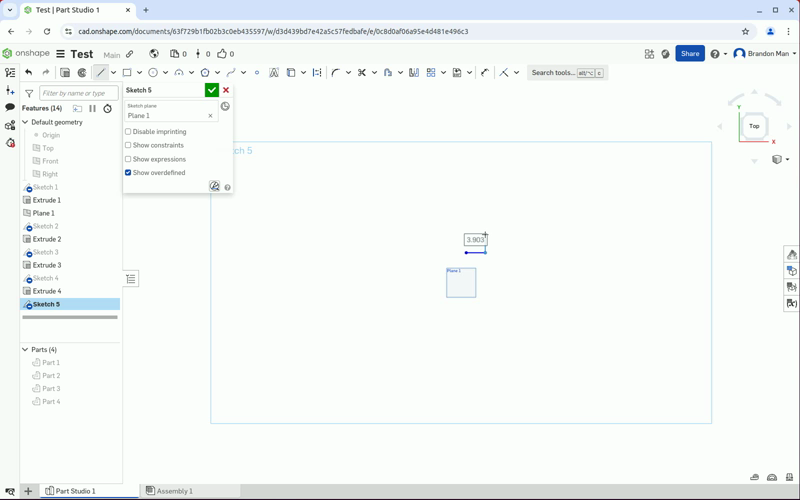
key_down(shift)
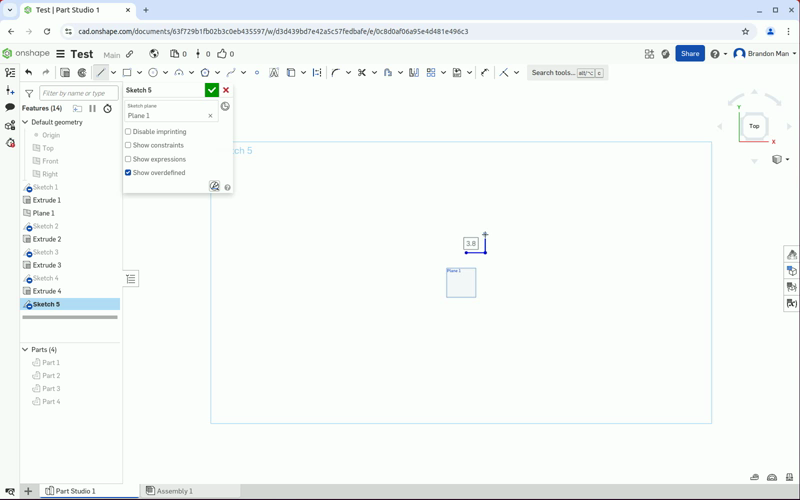
mouse_move(515, 234)
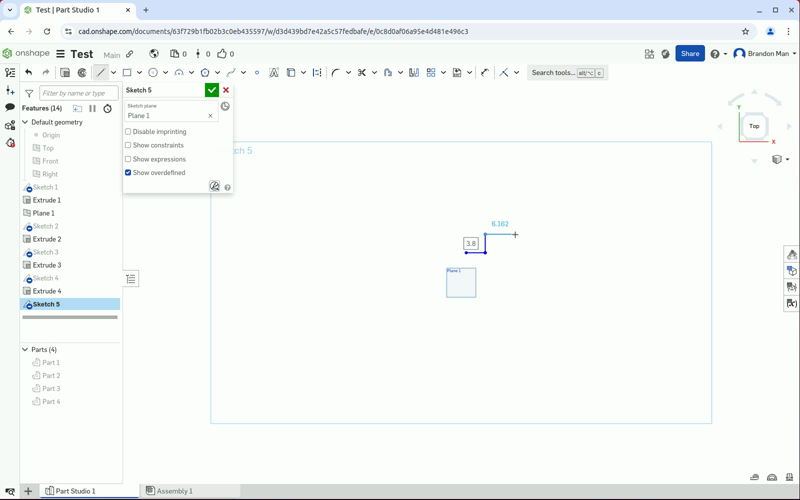
mouse_move(466, 234)
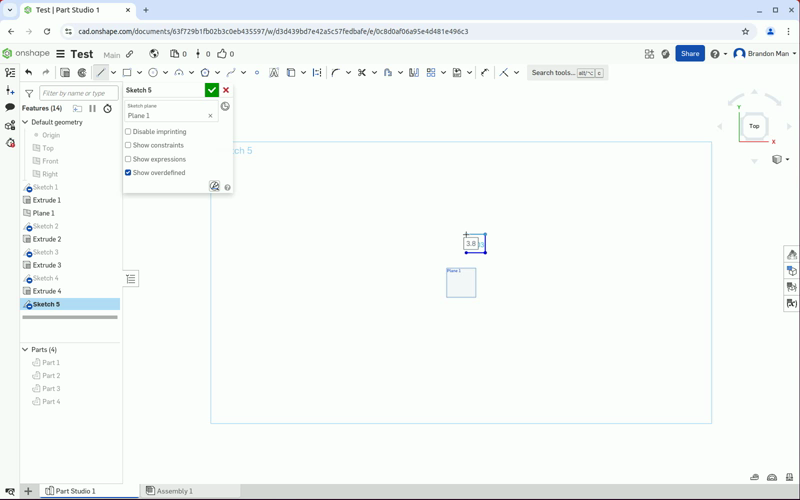
click(466, 234)
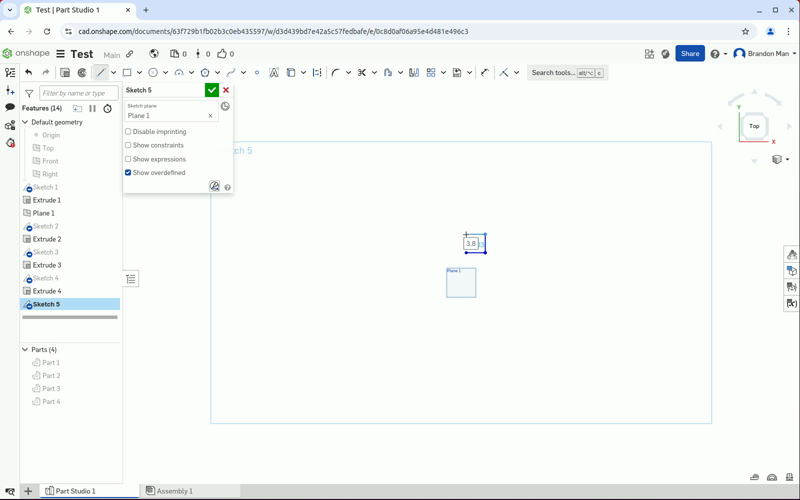
key_up(shift)
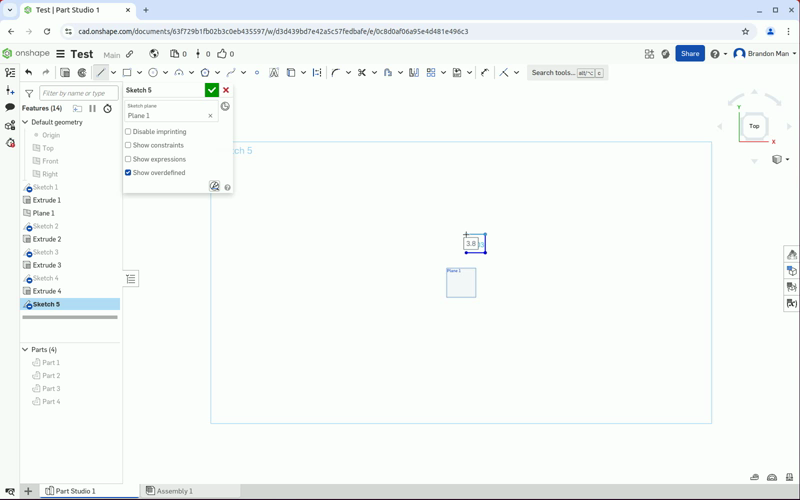
mouse_move(496, 234)
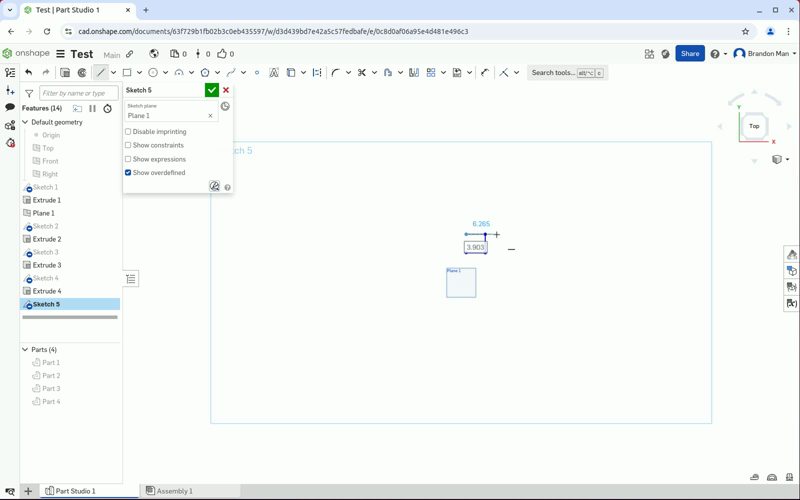
key_down(shift)
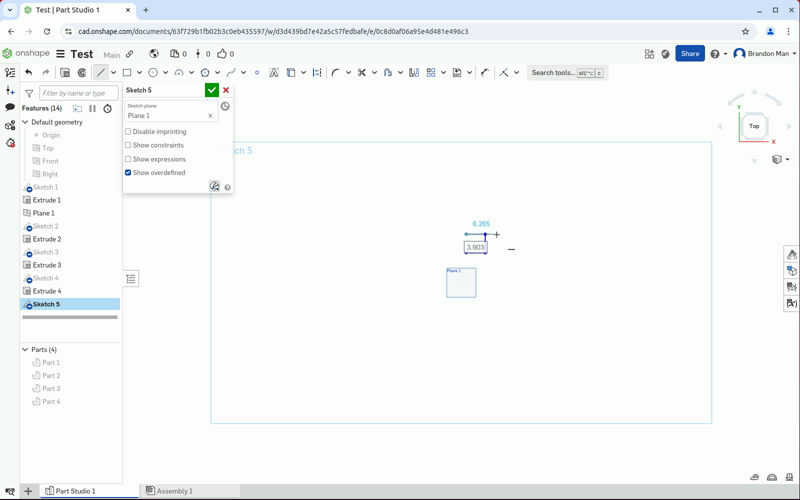
mouse_move(466, 252)
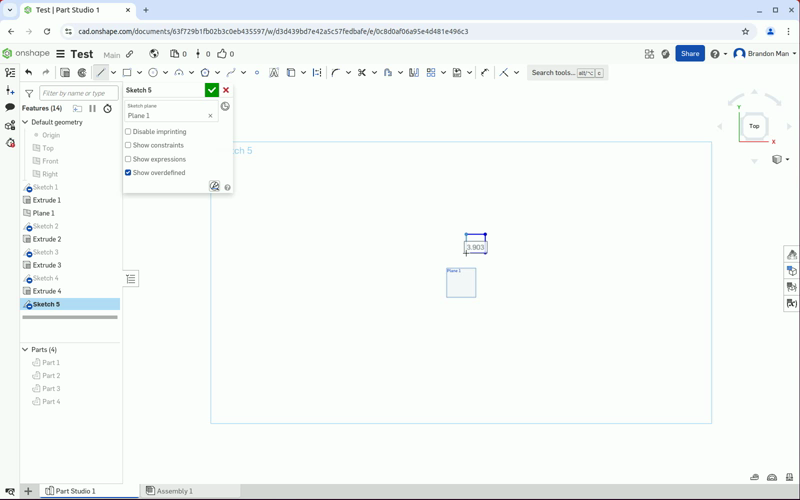
key_up(shift)
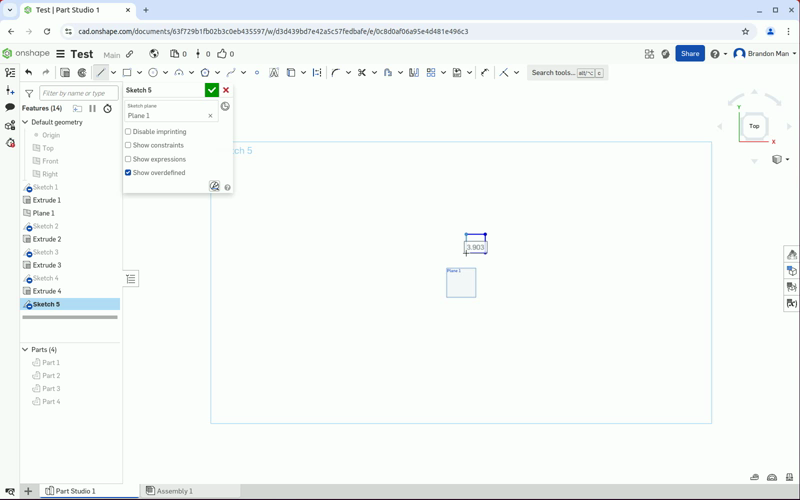
click(466, 252)
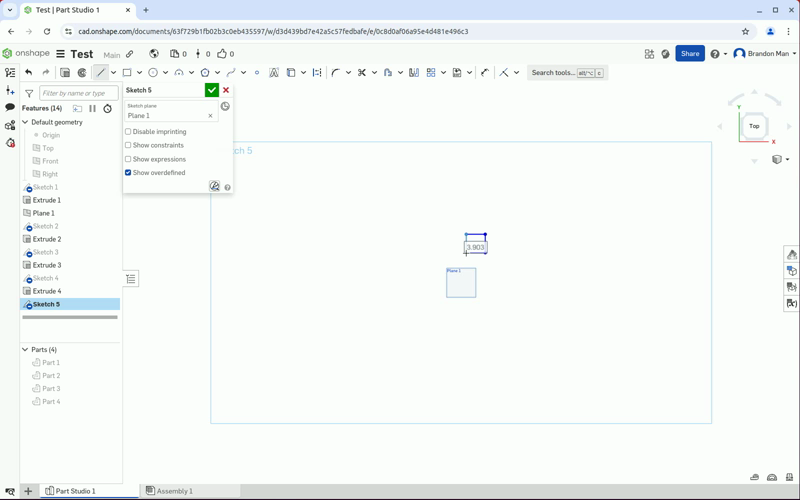
key(esc)
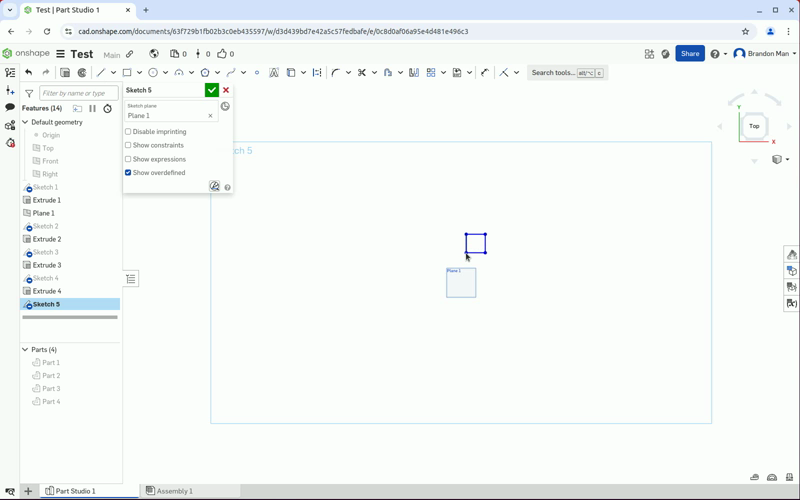
mouse_move(479, 246)
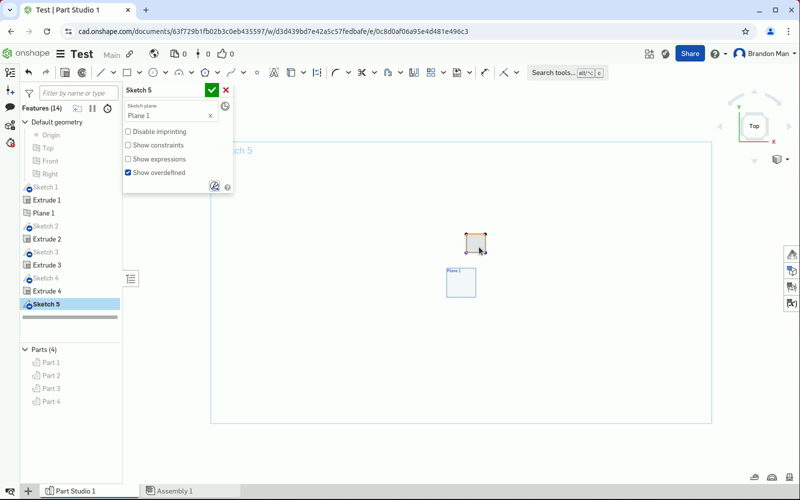
scroll(6)
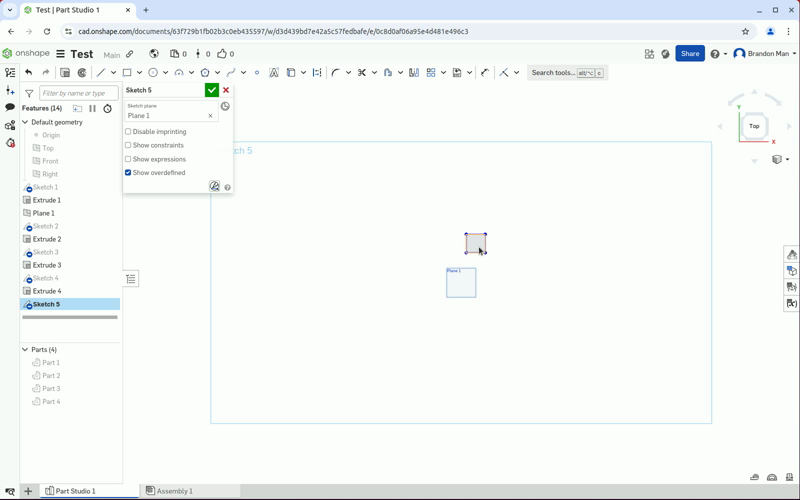
scroll(6)
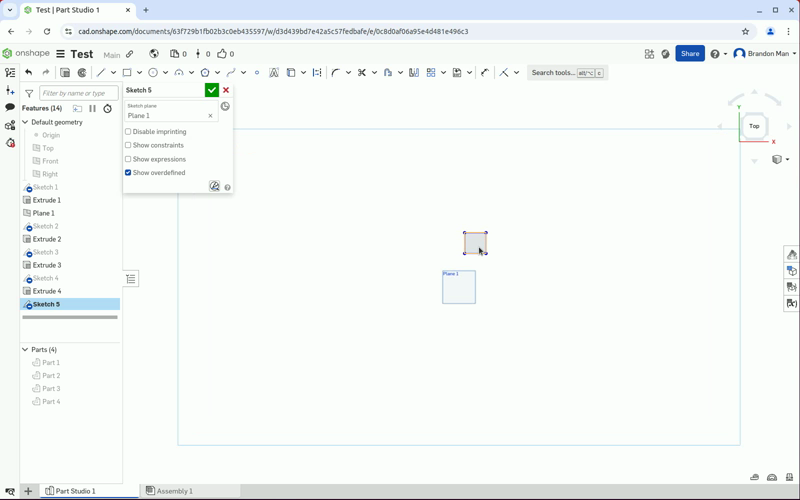
scroll(6)
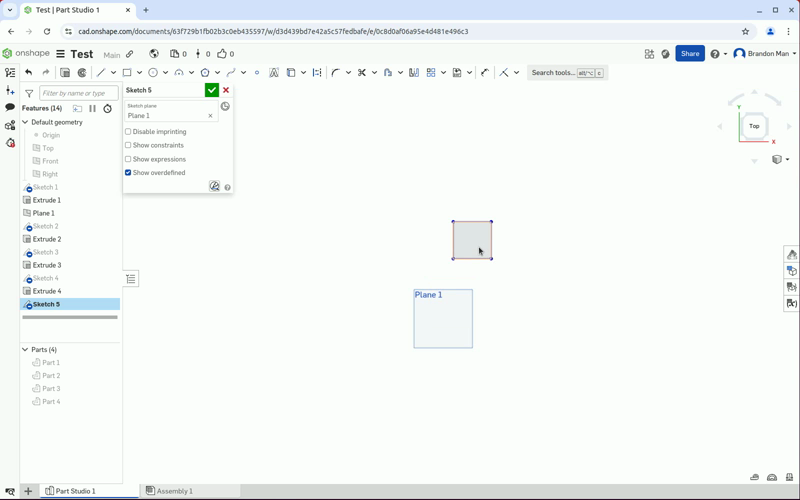
scroll(6)
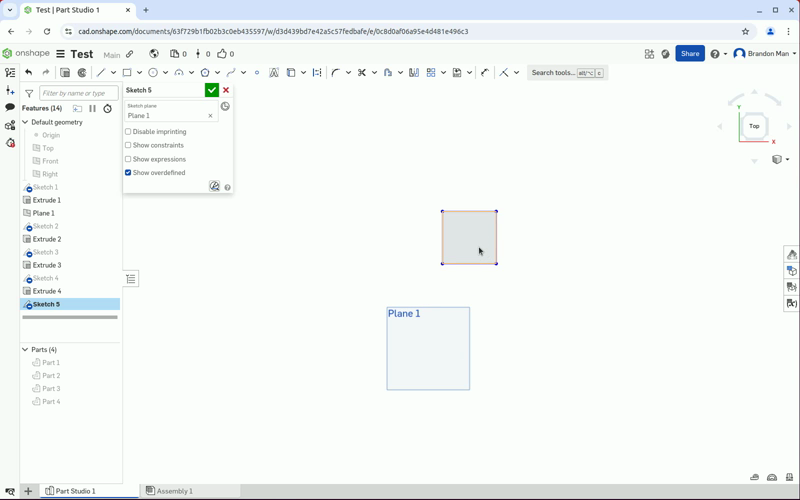
scroll(6)
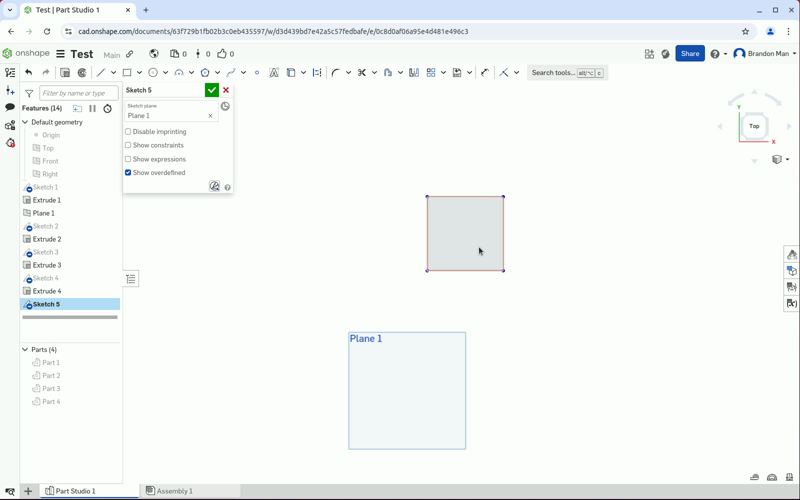
scroll(6)
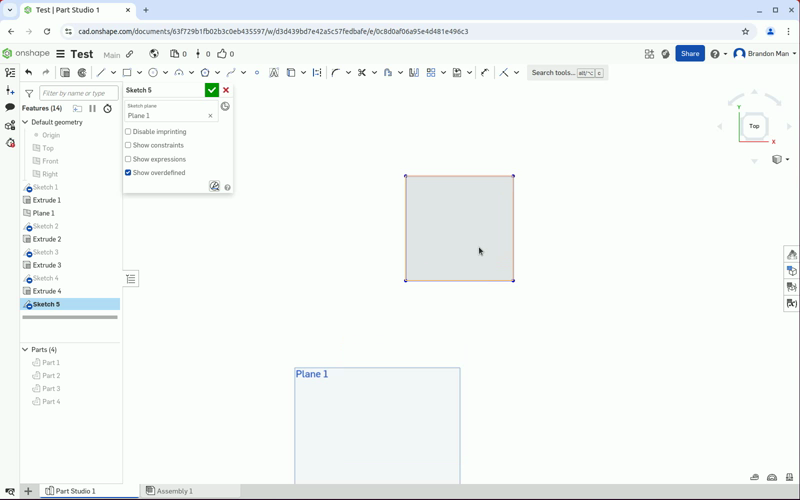
scroll(6)
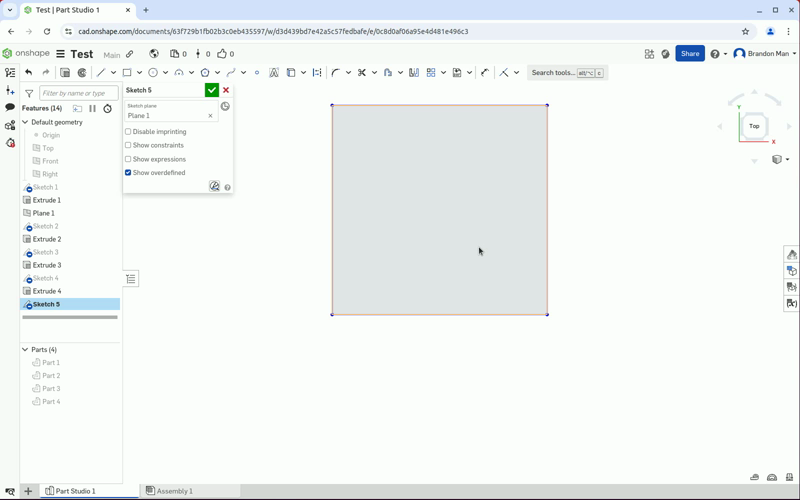
click(479, 246)
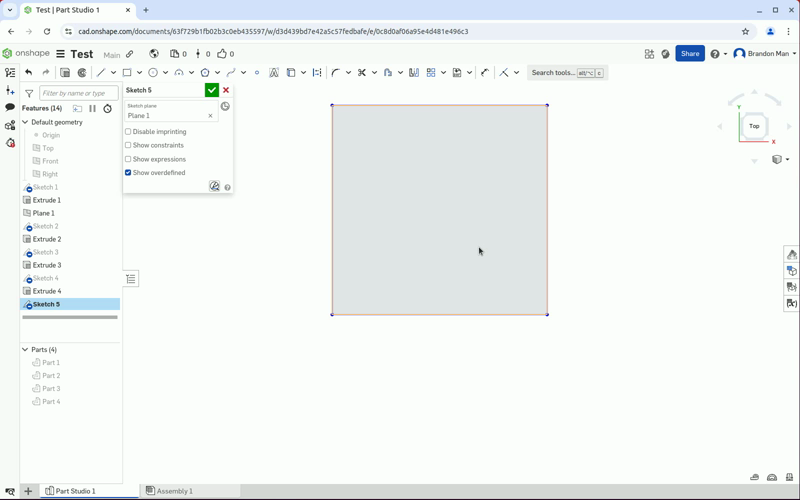
scroll(-6)
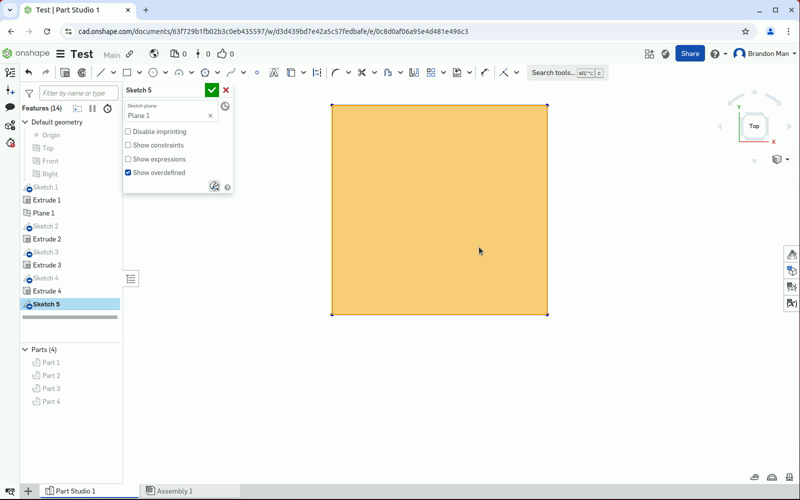
scroll(-6)
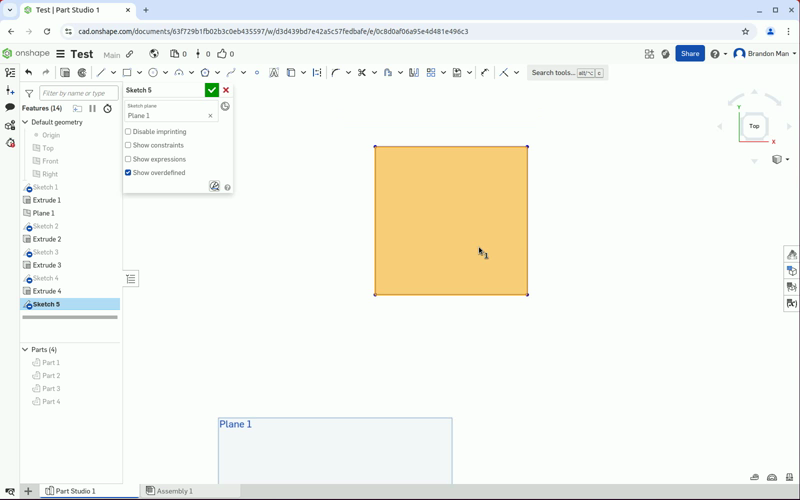
scroll(-6)
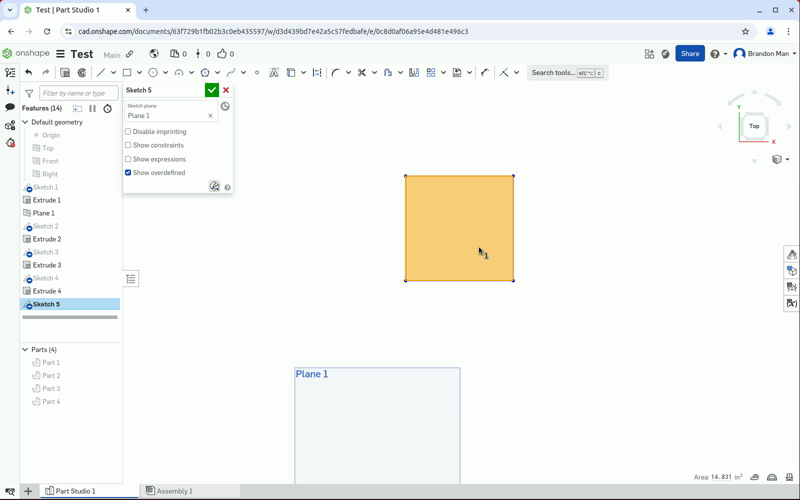
scroll(-6)
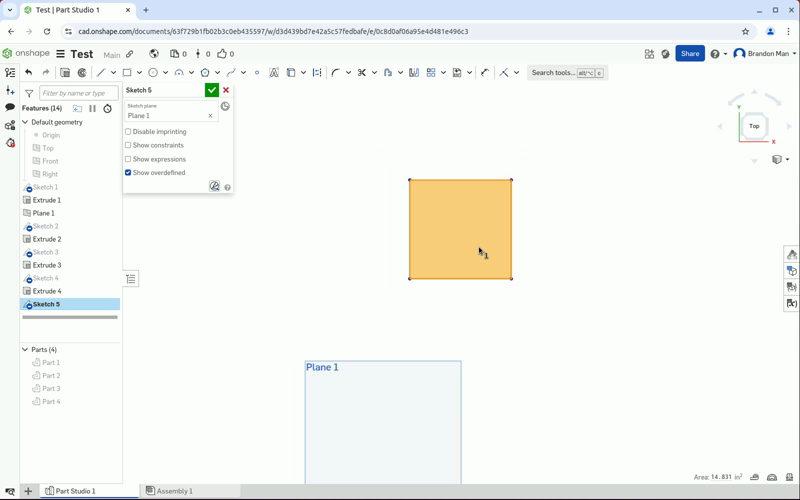
scroll(-6)
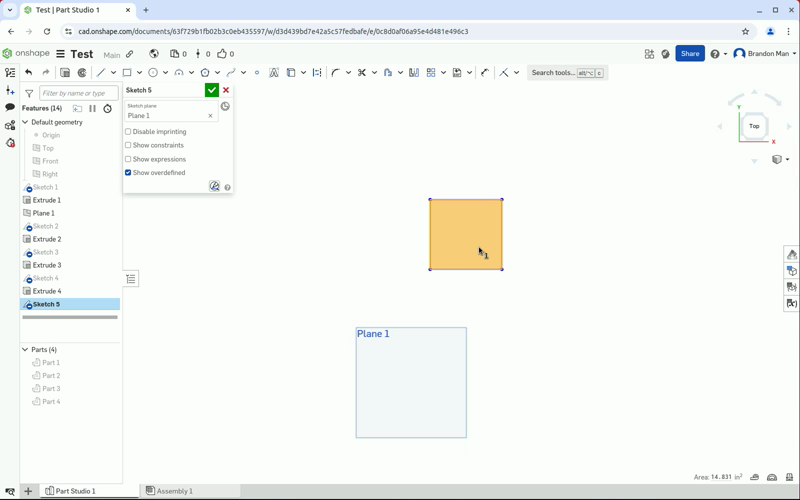
scroll(-6)
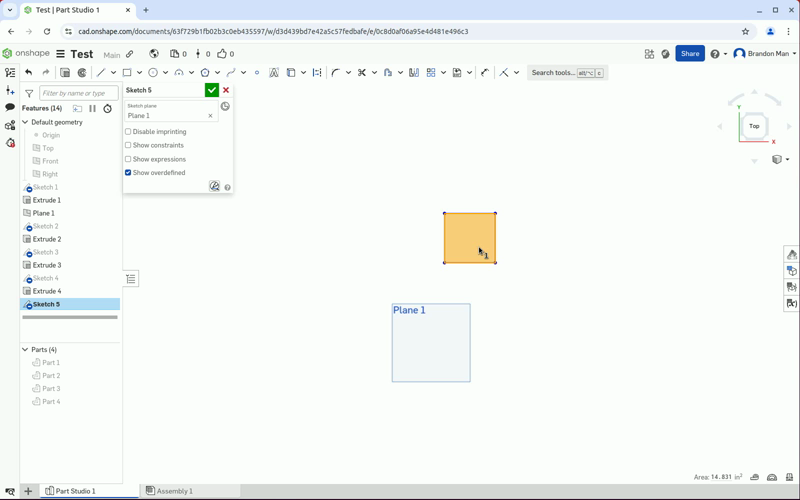
scroll(-6)
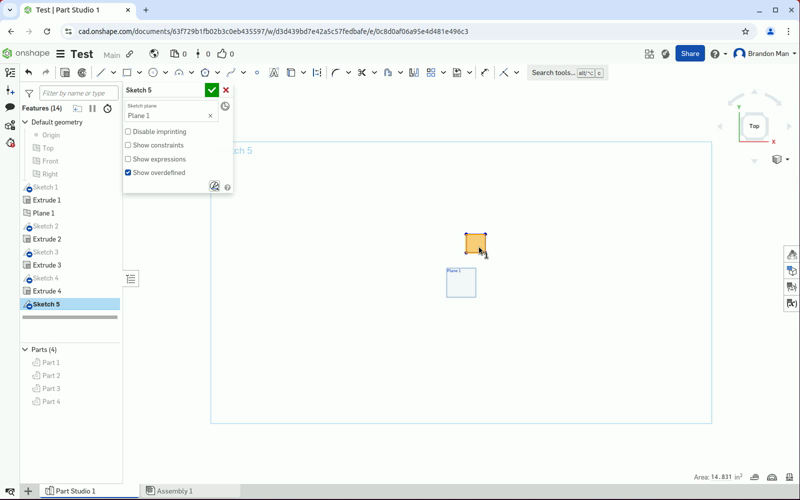
mouse_move(73, 352)
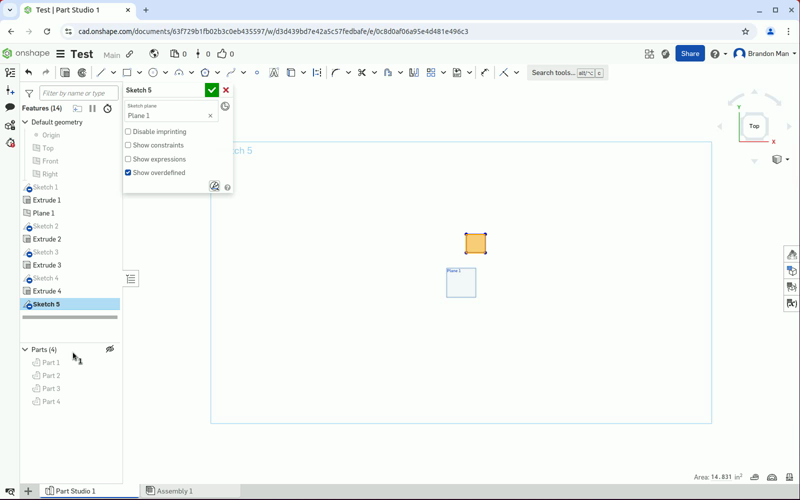
key(shift+y)
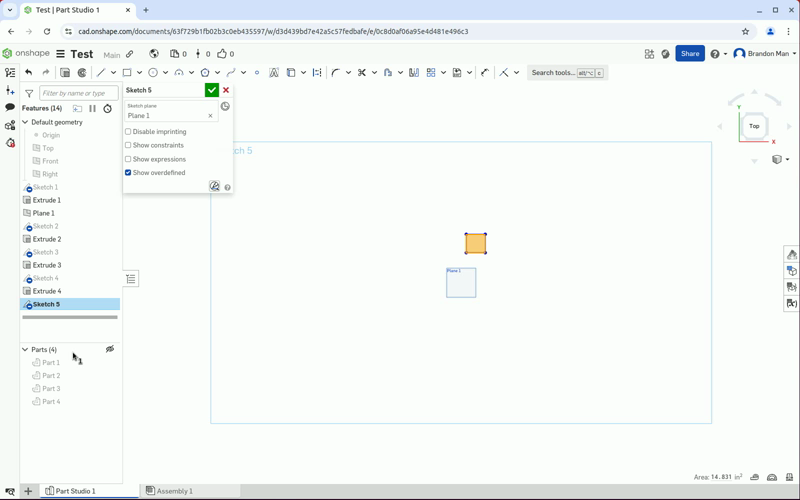
key(shift+e)
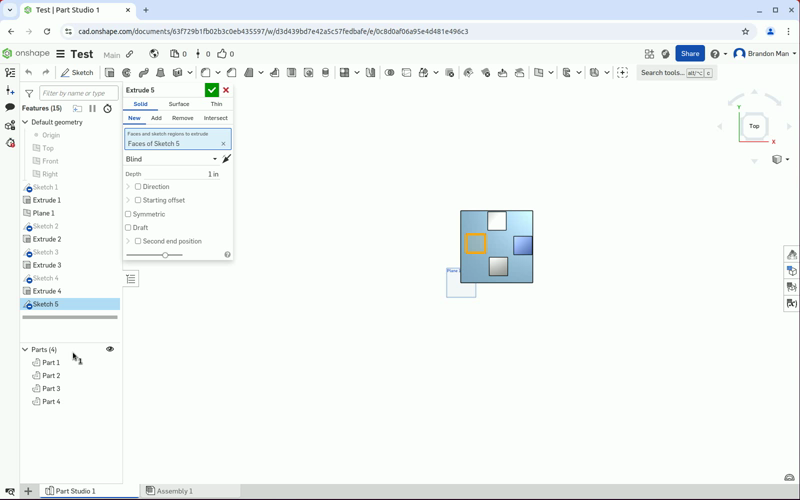
mouse_move(143, 106)
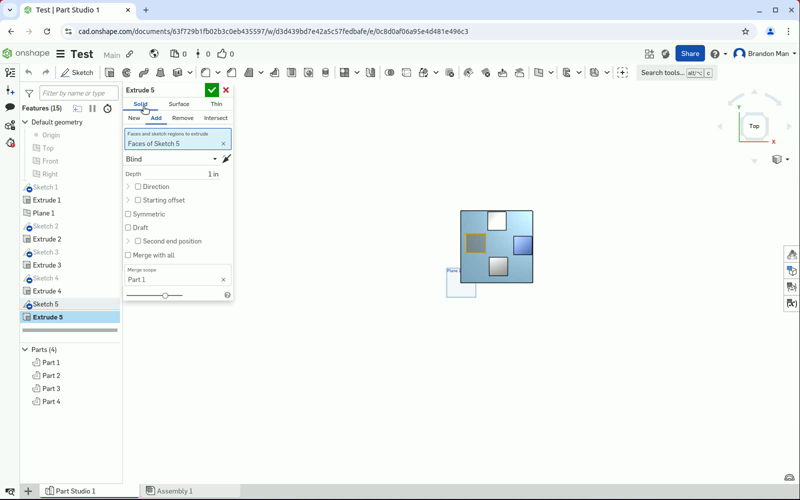
click(143, 106)
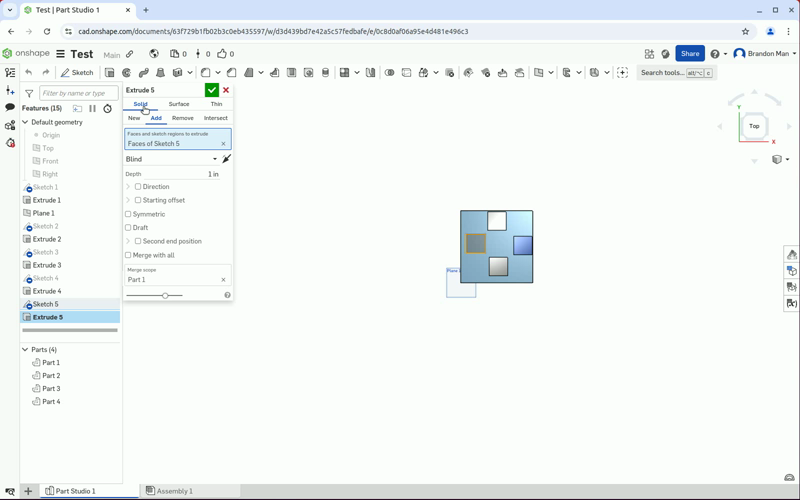
mouse_move(137, 120)
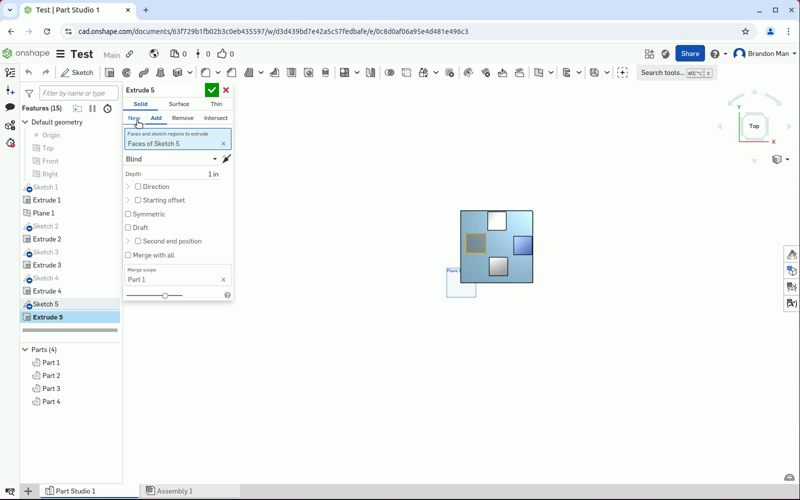
click(137, 120)
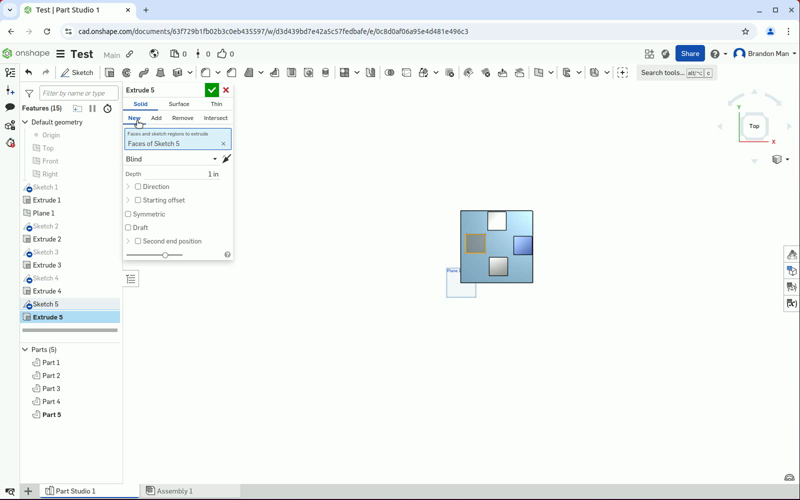
key(tab, 4)
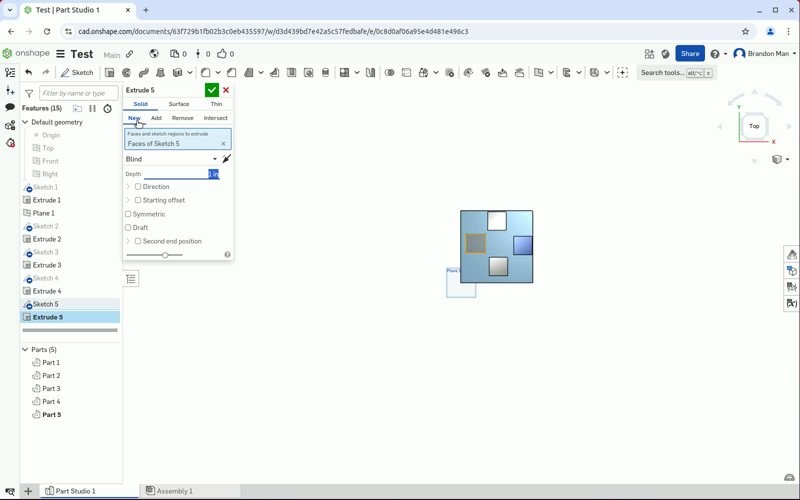
text(22.145)
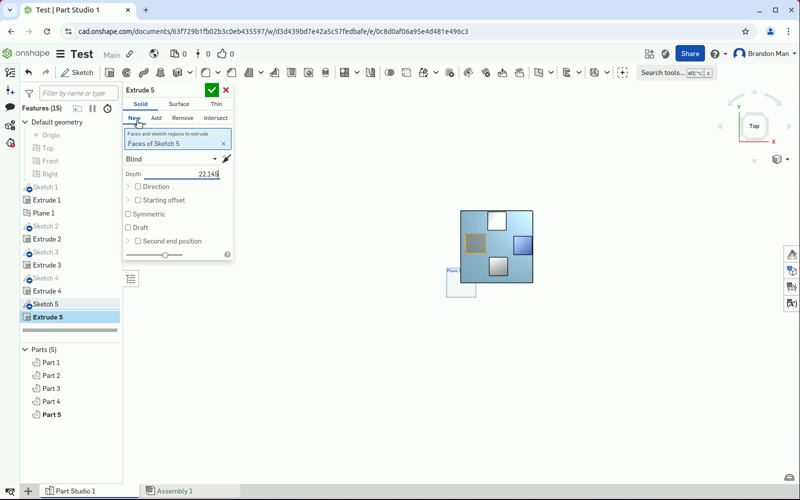
key(enter)
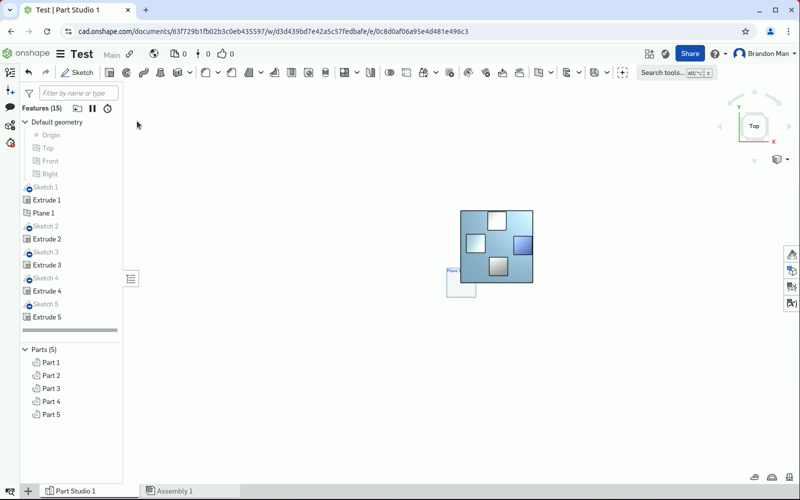
key(shift+h)
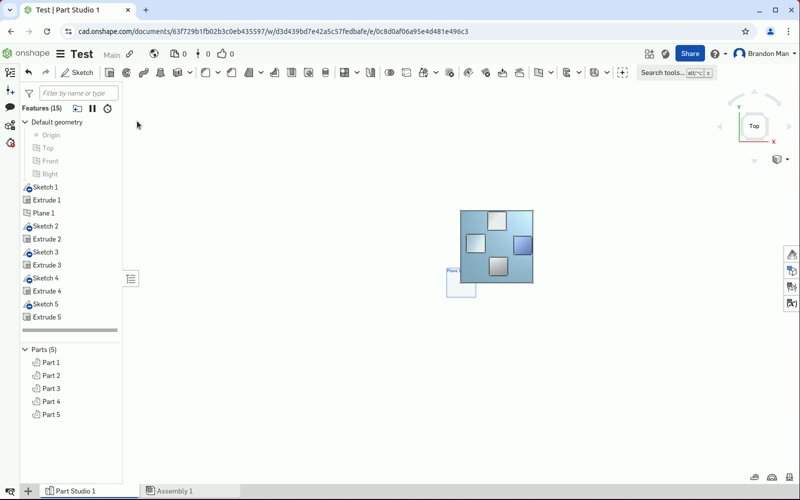
key(shift+h)
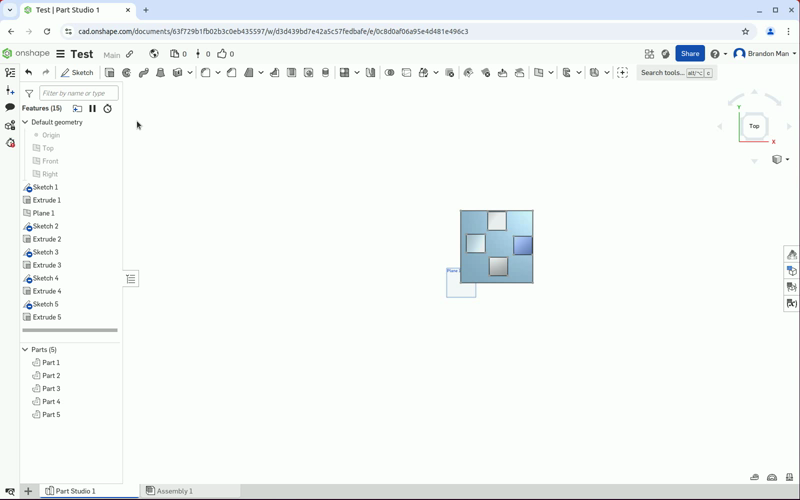
key(shift+7)
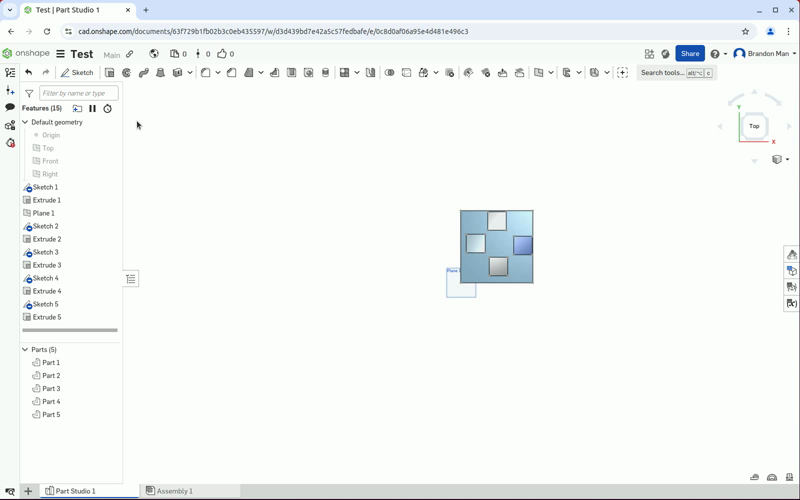
key(up, 3)
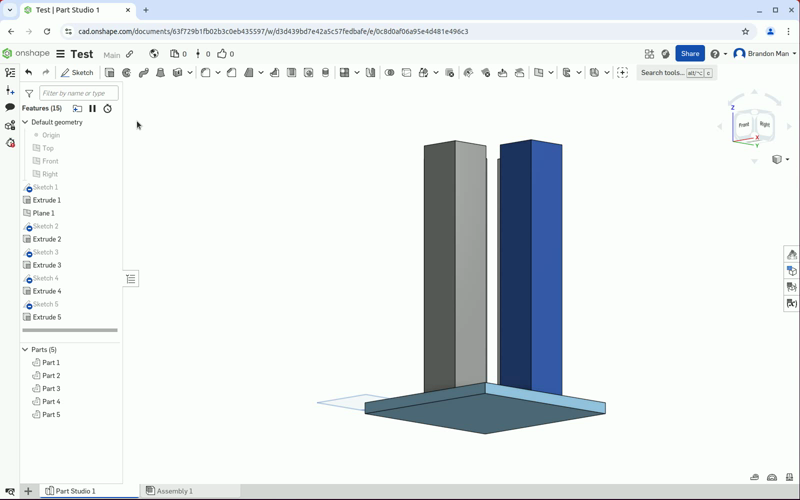
key(left, 3)
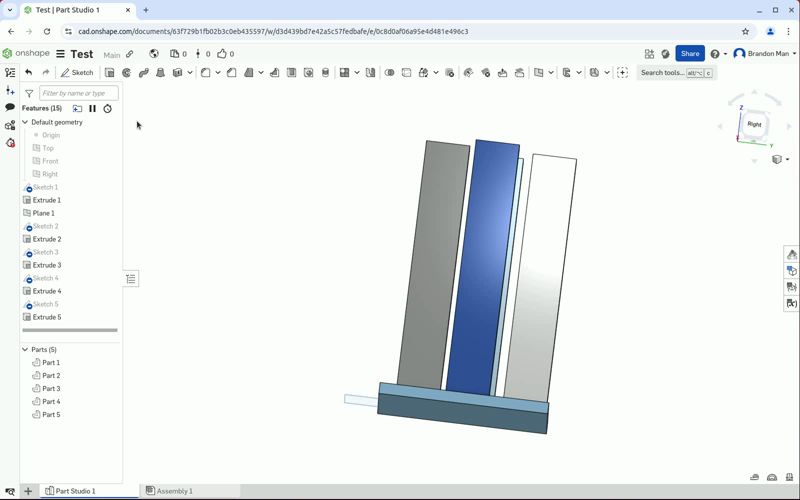
key(right, 3)
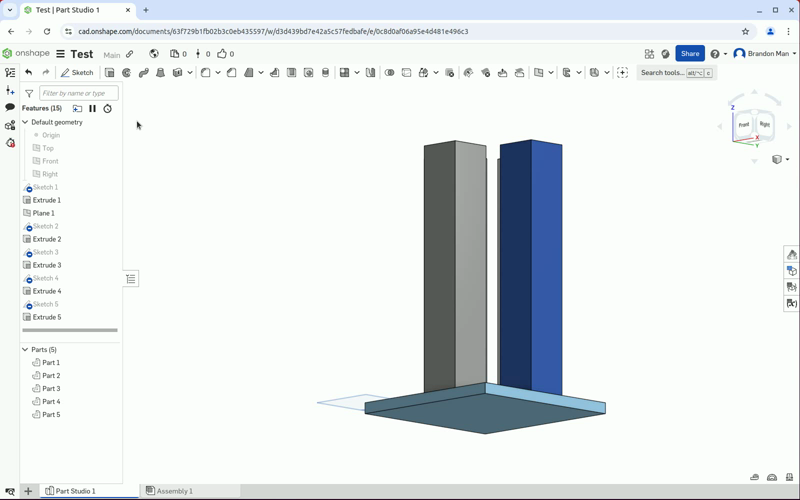
key(down, 3)
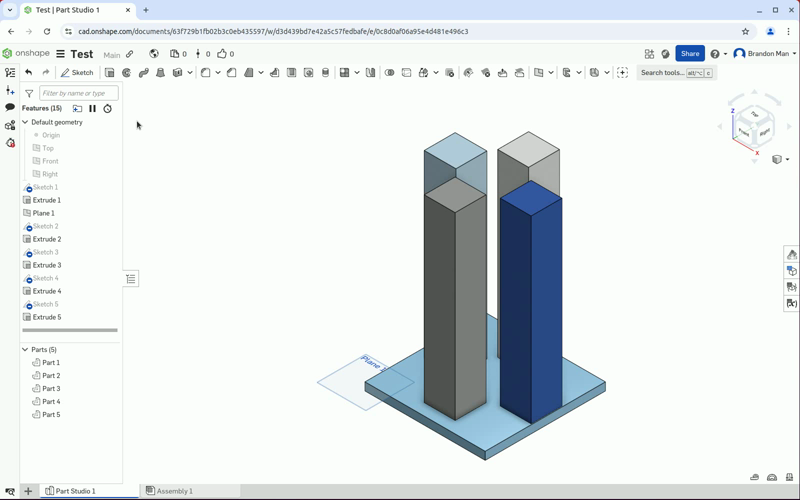
mouse_move(73, 189)
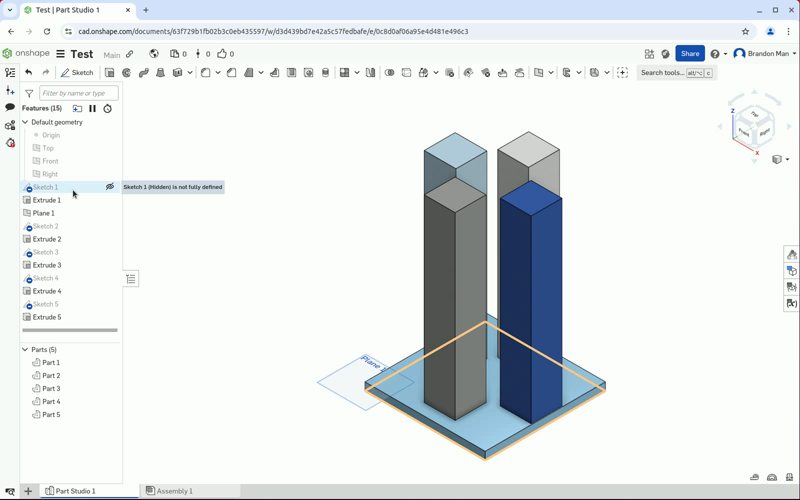
click(73, 189)